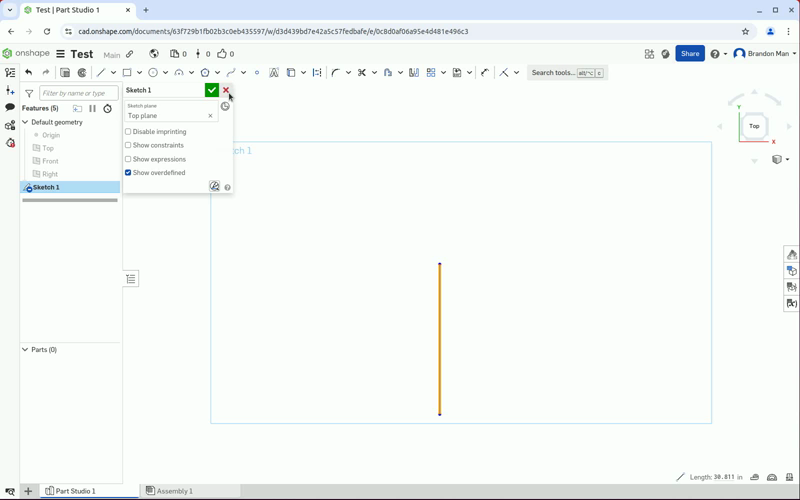
key(shift+h)
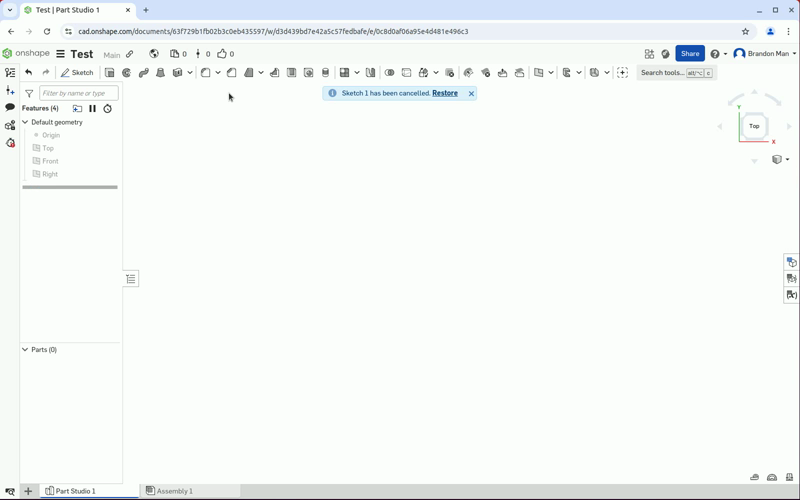
mouse_move(73, 352)
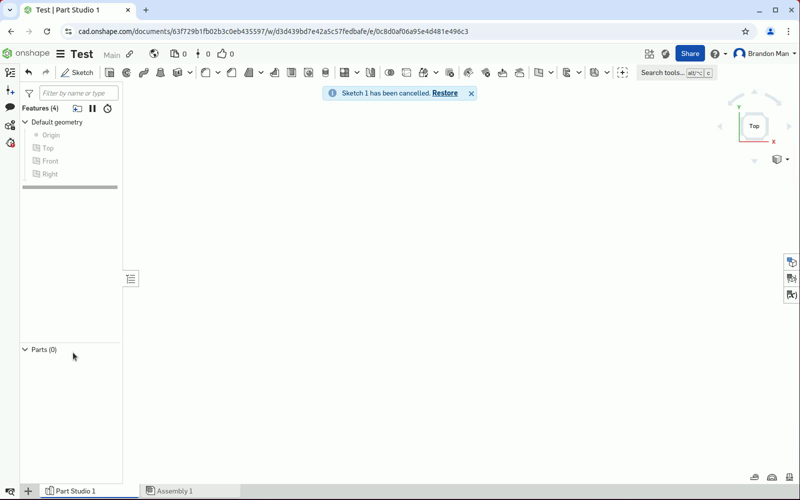
key(y)
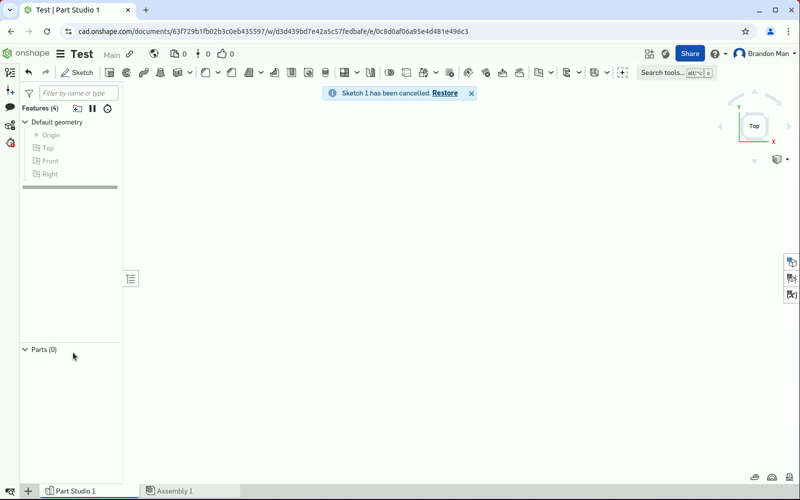
key(shift+p)
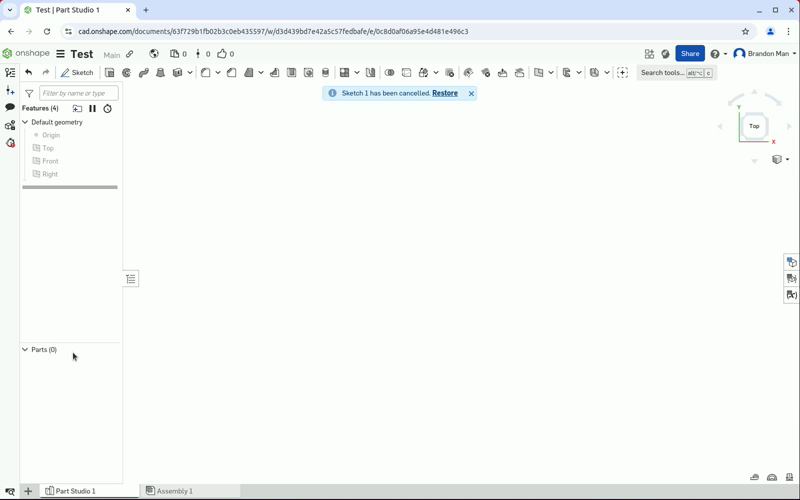
key(space)
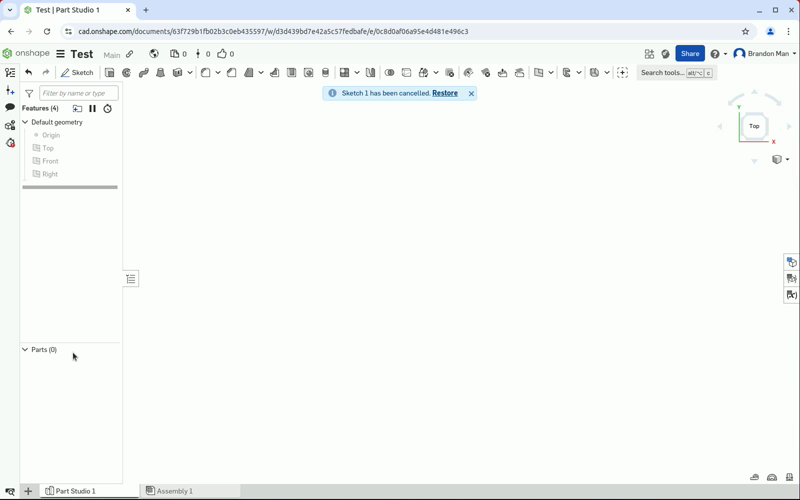
key_down(shift)
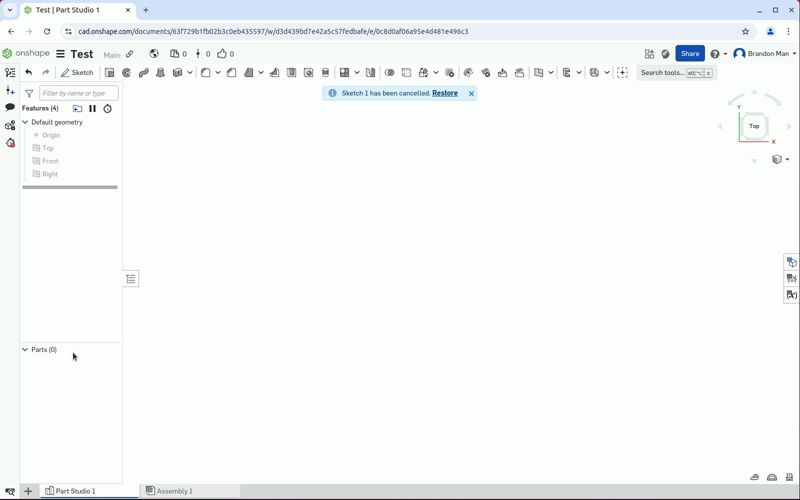
key(up)
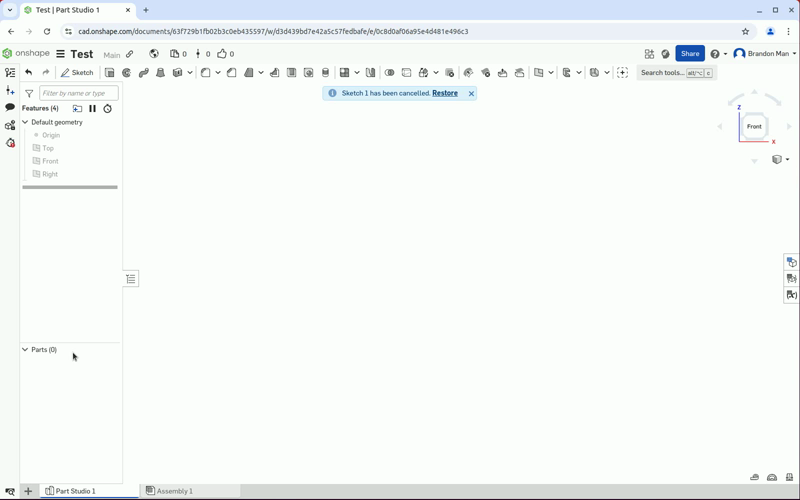
key_up(shift)
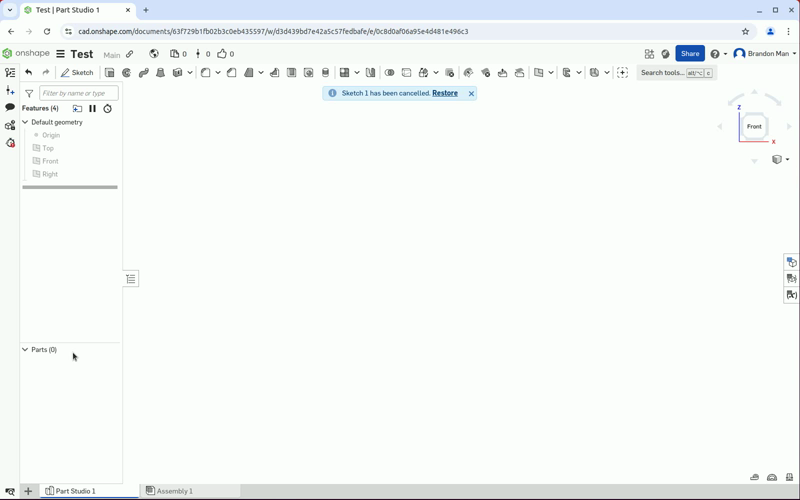
mouse_move(73, 352)
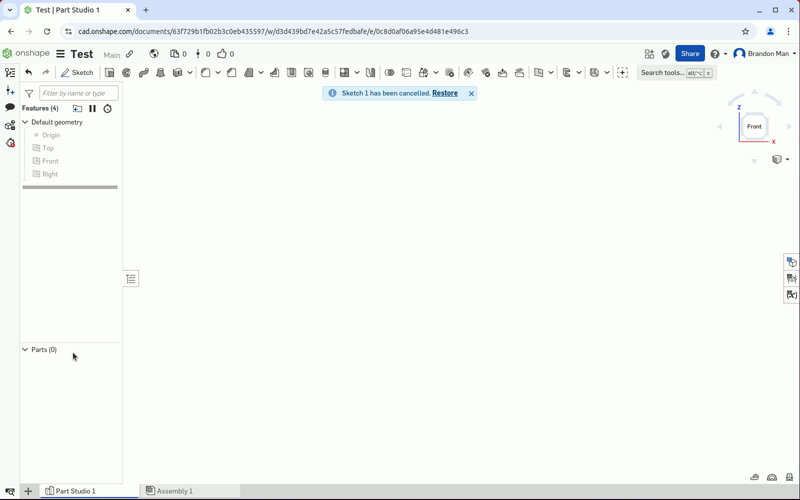
key(shift+y)
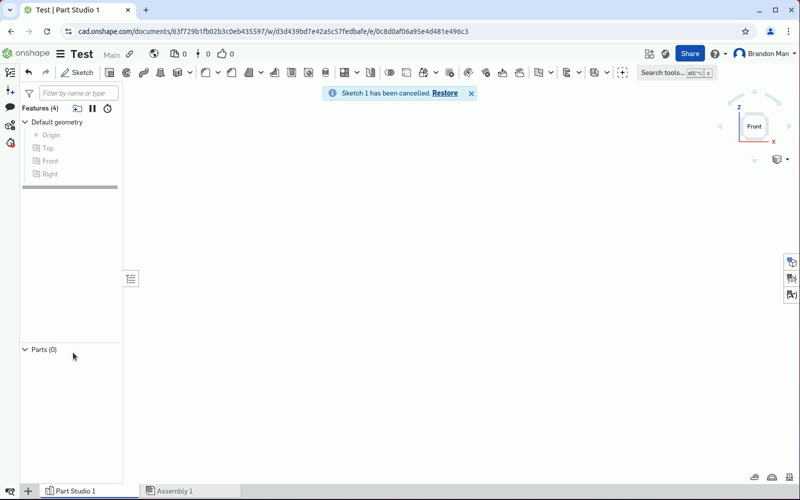
key(shift+s)
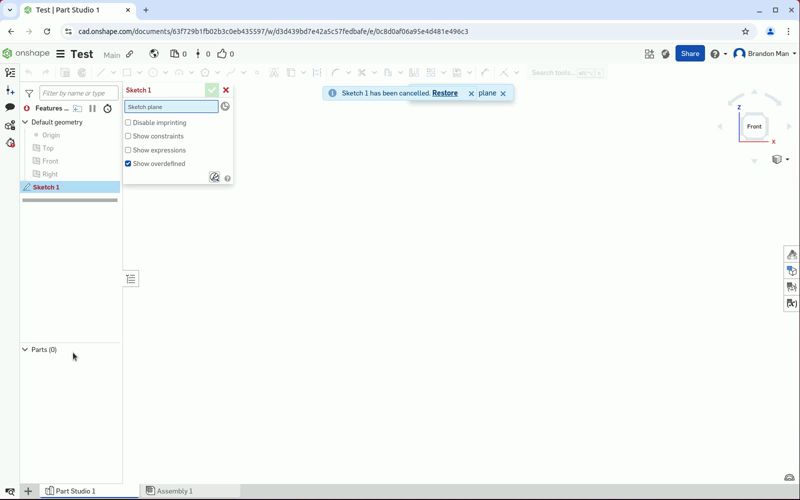
mouse_move(73, 163)
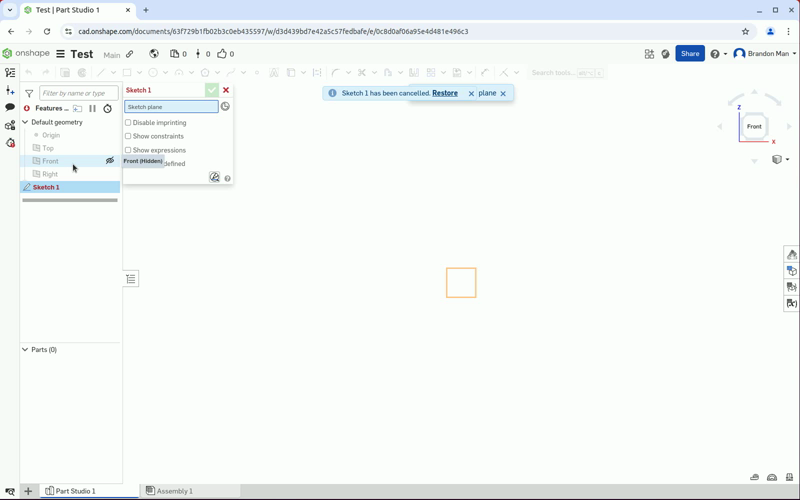
click(73, 163)
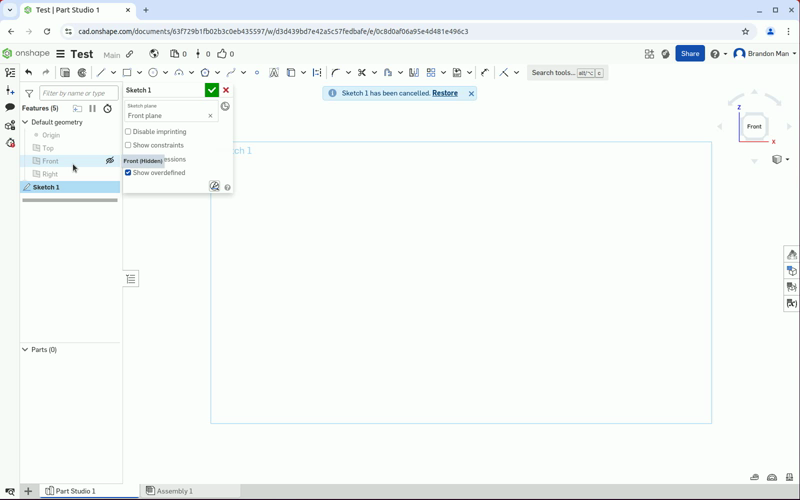
mouse_move(73, 352)
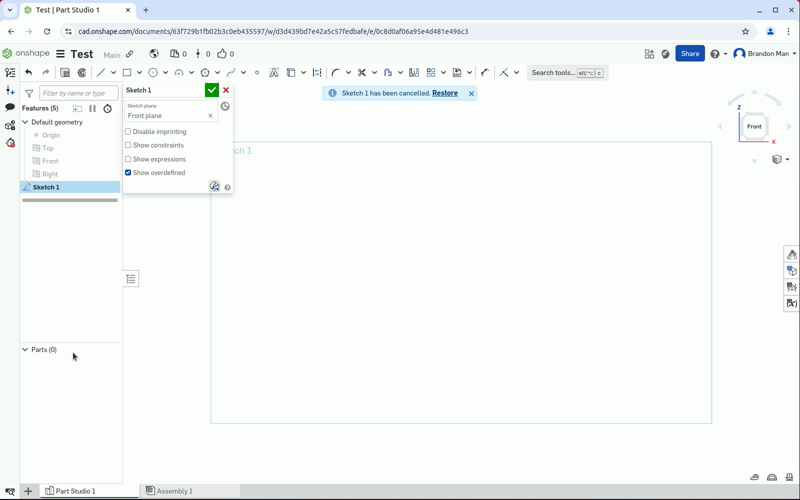
key(y)
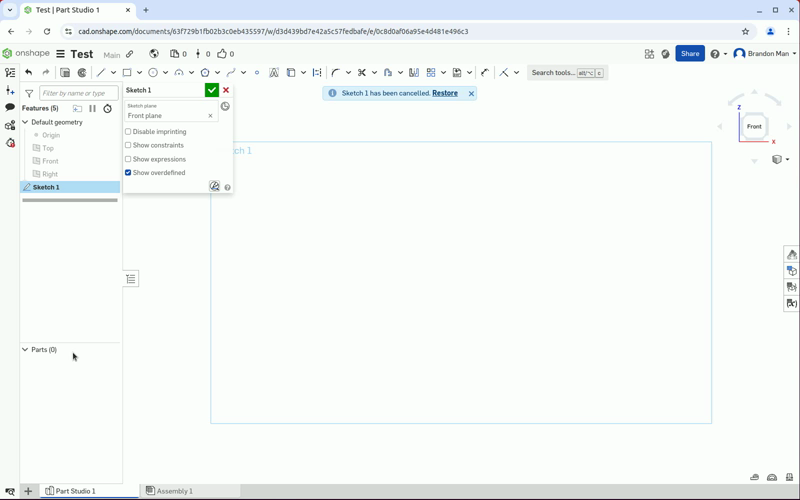
key(l)
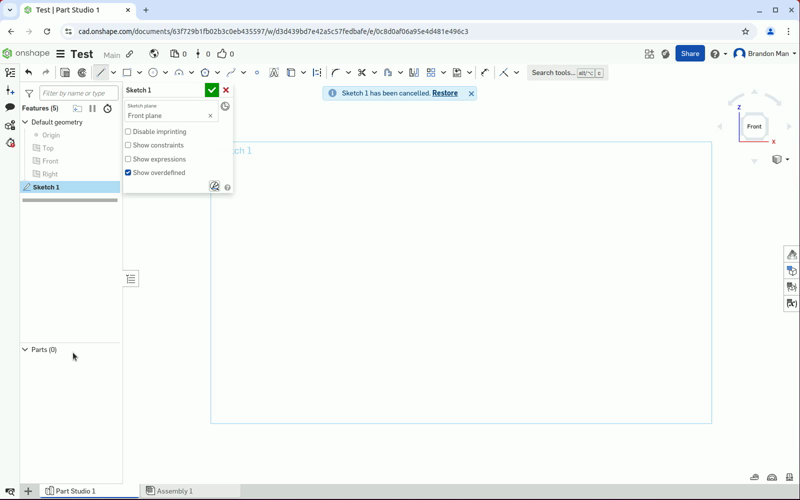
key_down(shift)
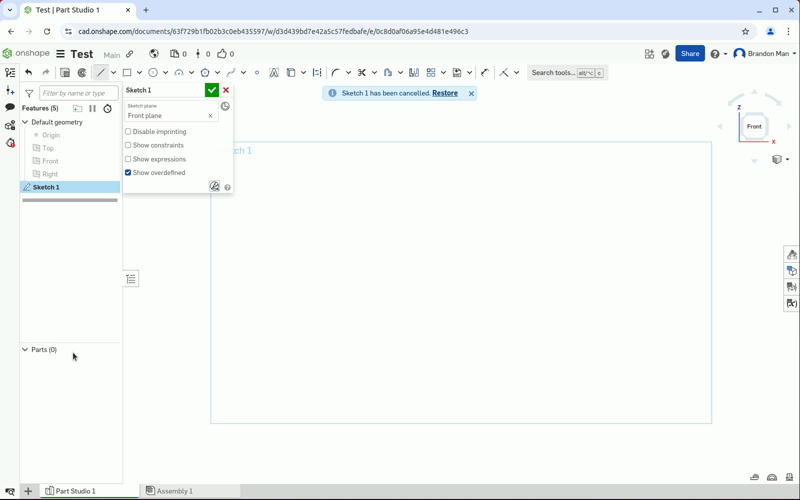
mouse_move(348, 356)
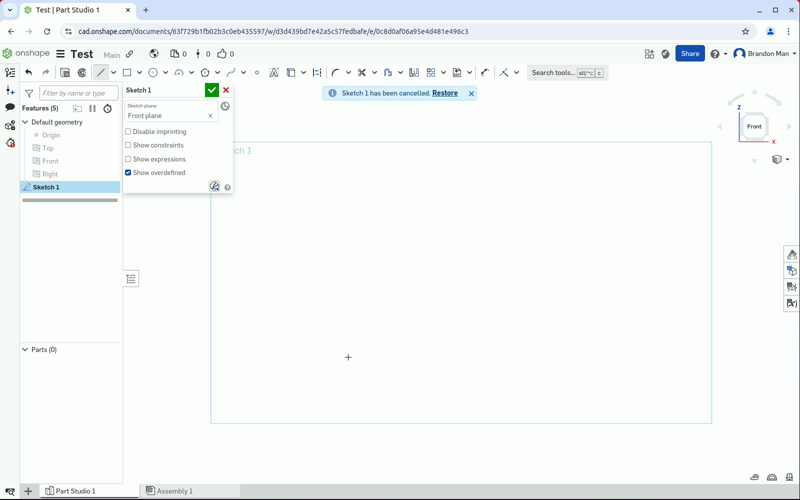
click(348, 356)
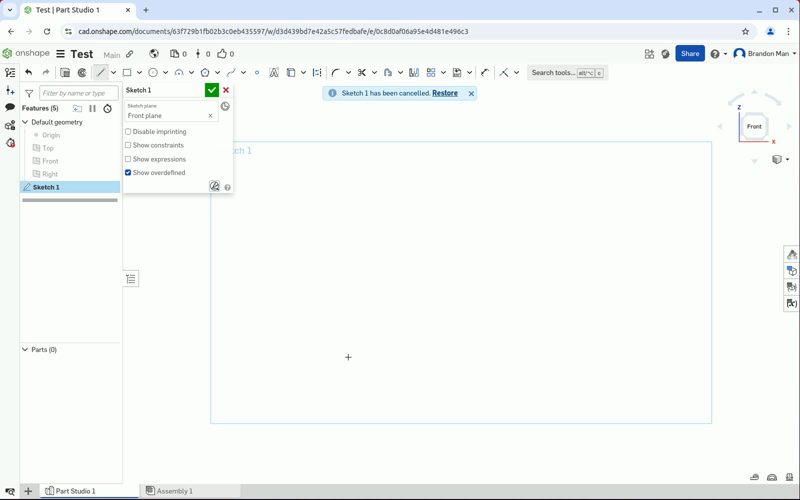
key_up(shift)
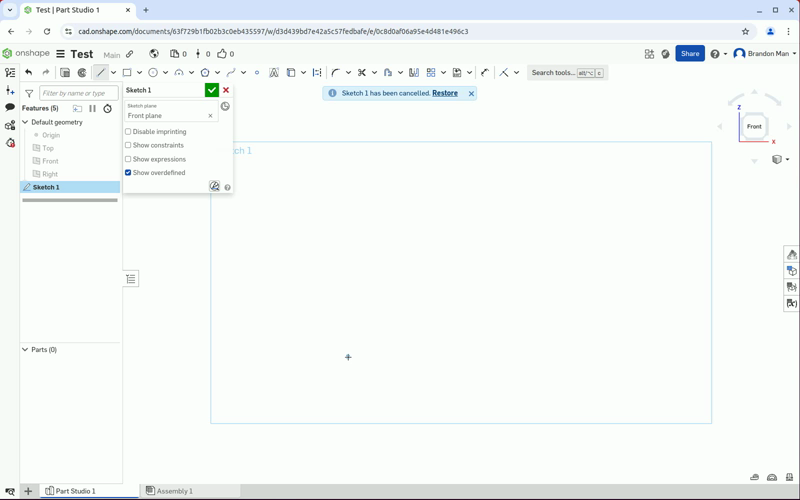
key_down(shift)
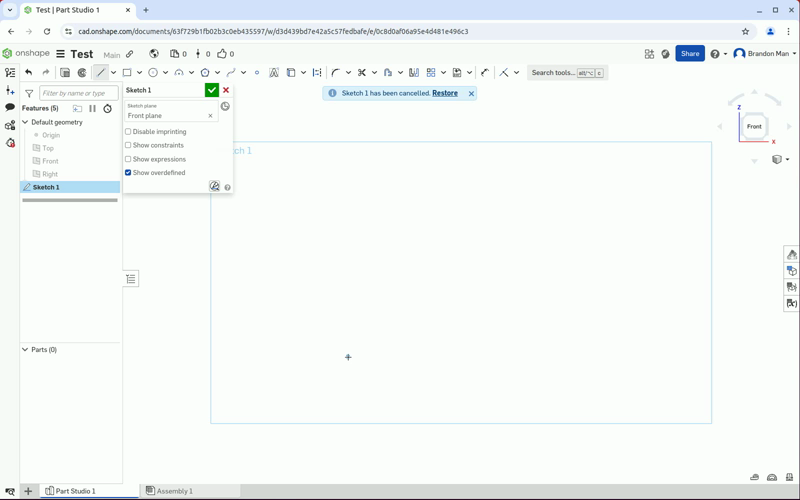
mouse_move(568, 356)
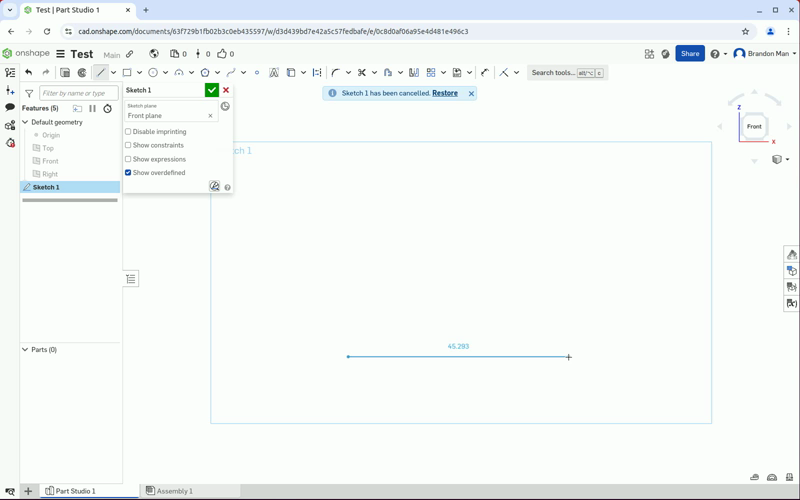
click(568, 356)
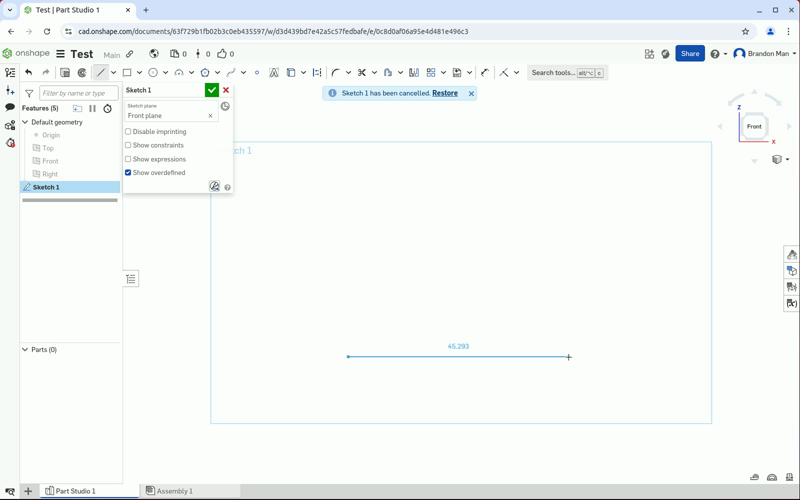
key_up(shift)
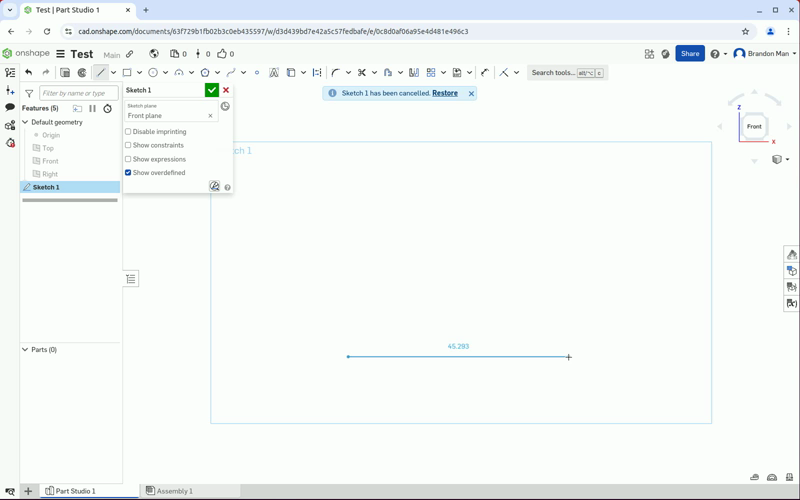
key_down(shift)
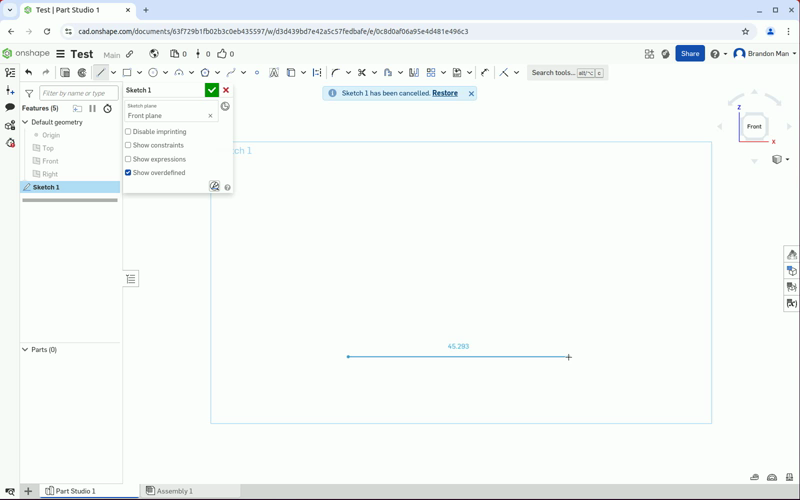
mouse_move(568, 236)
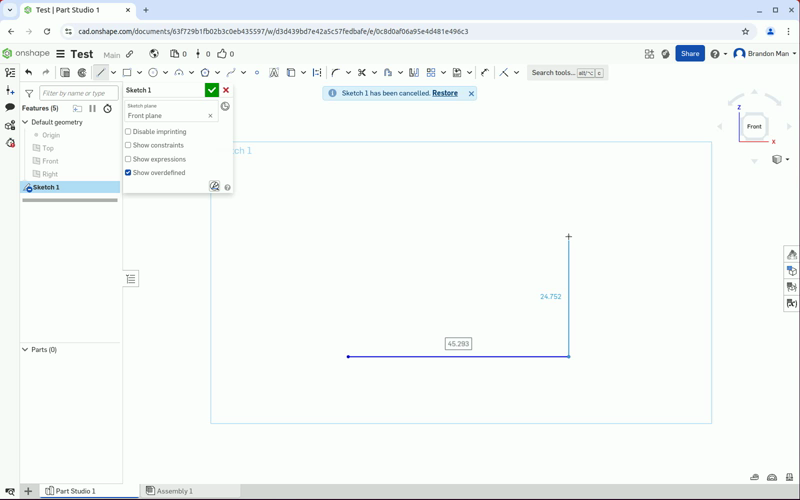
click(568, 236)
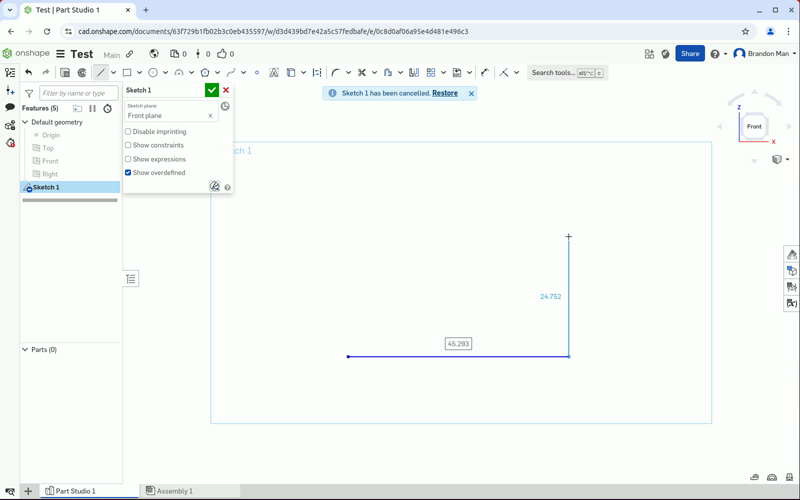
key_up(shift)
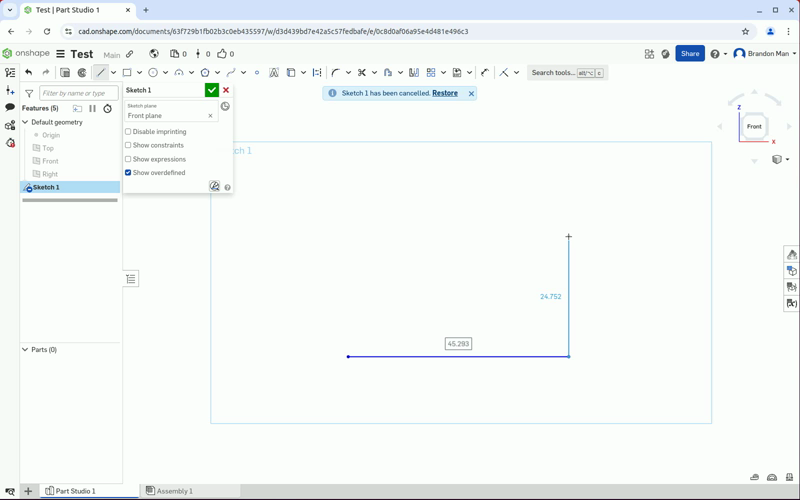
key_down(shift)
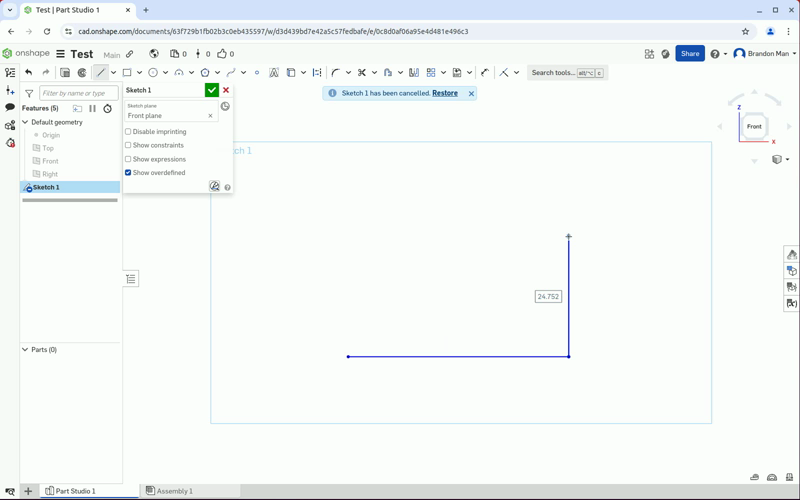
mouse_move(348, 236)
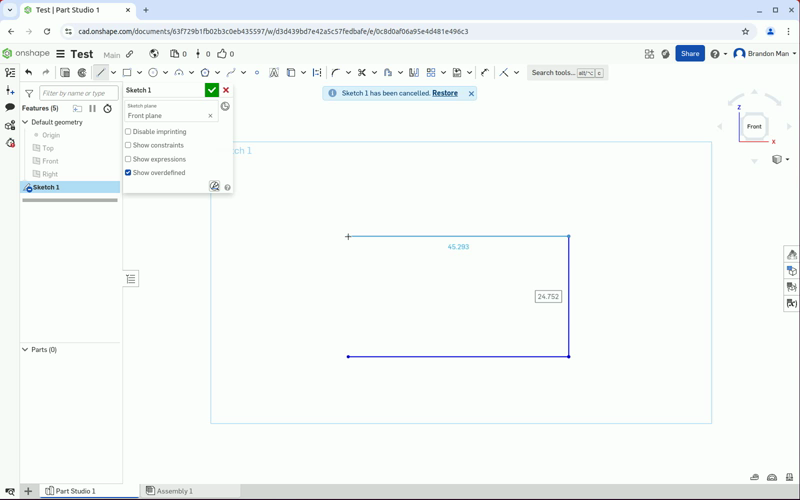
click(348, 236)
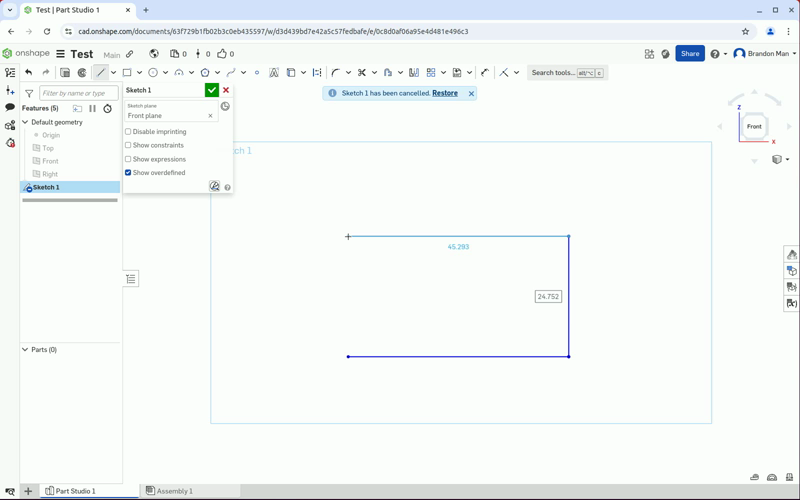
key_up(shift)
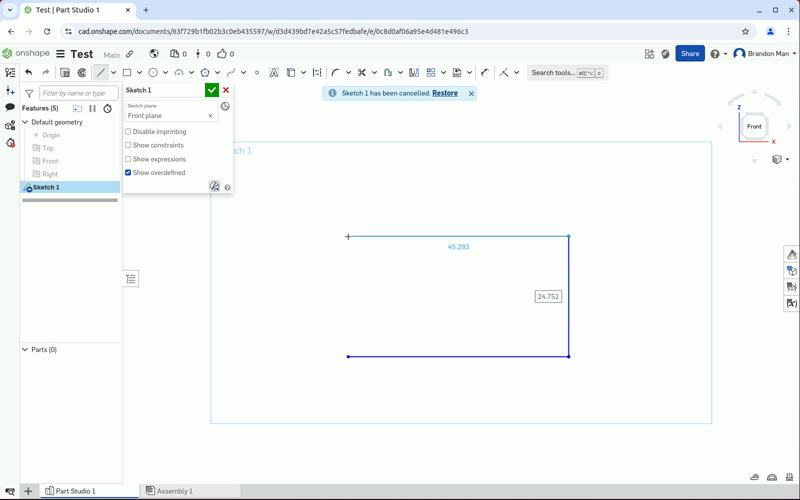
key_down(shift)
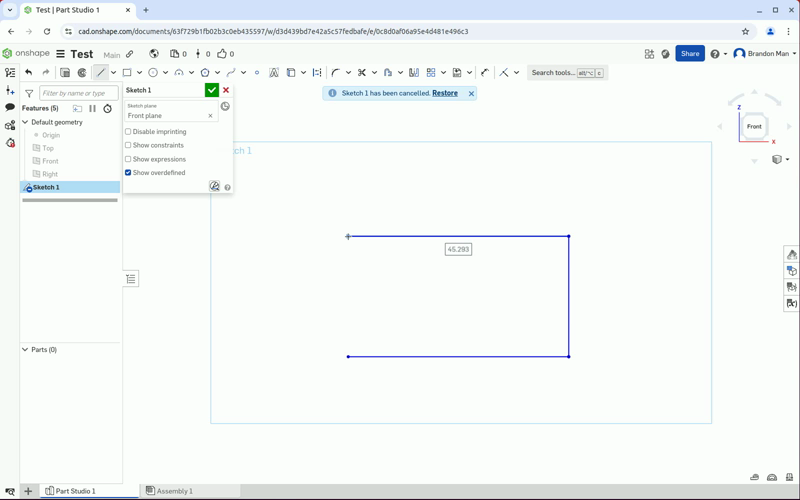
mouse_move(348, 356)
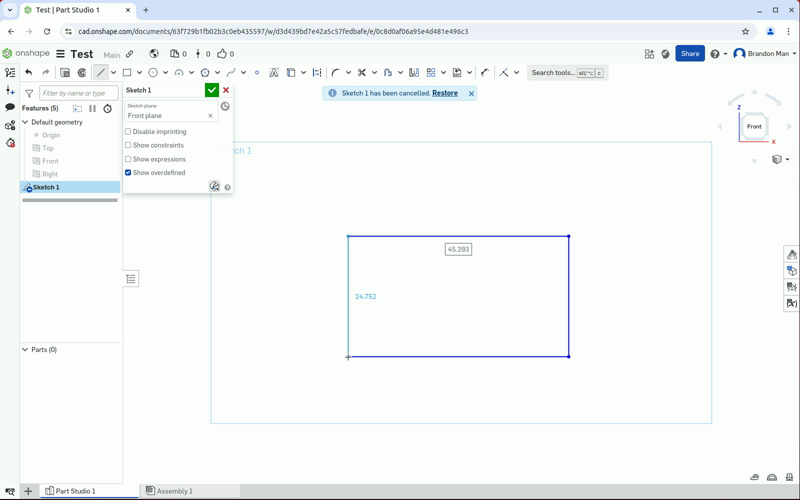
key_up(shift)
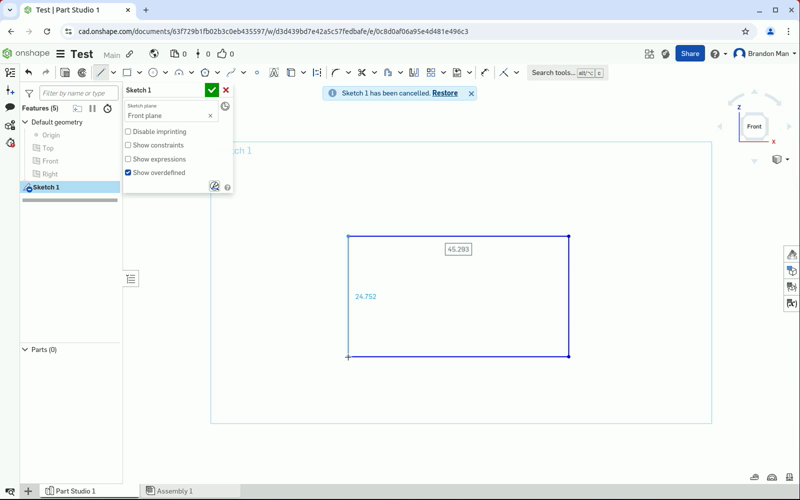
click(348, 356)
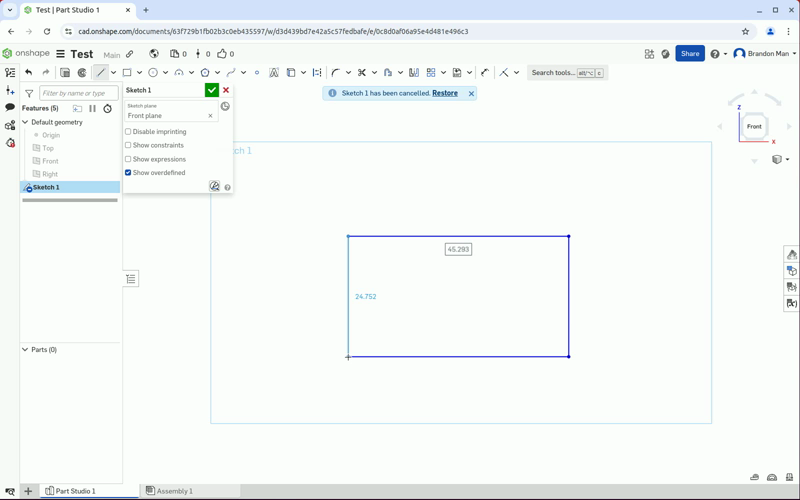
key(esc)
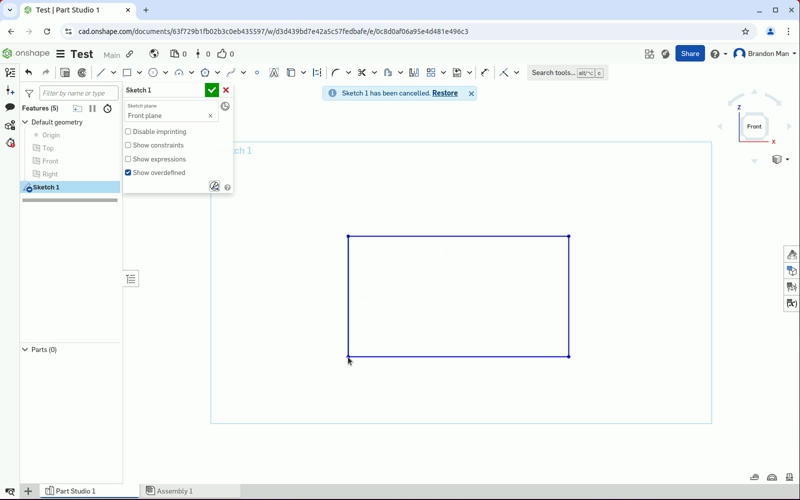
mouse_move(394, 259)
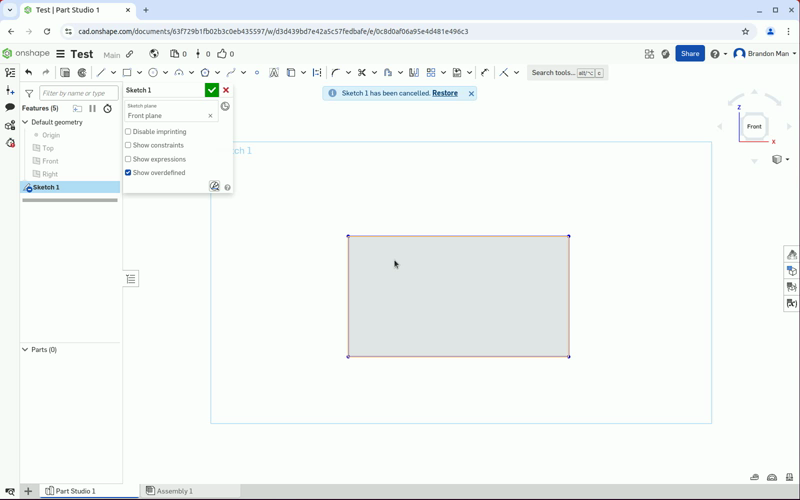
click(394, 259)
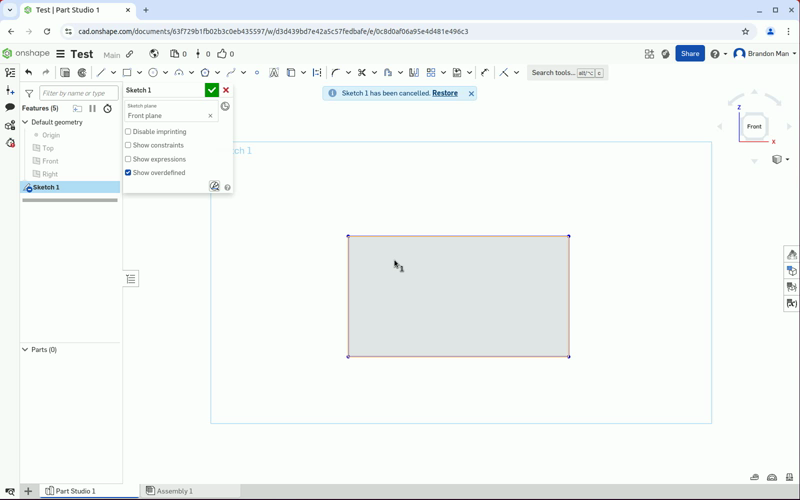
mouse_move(73, 352)
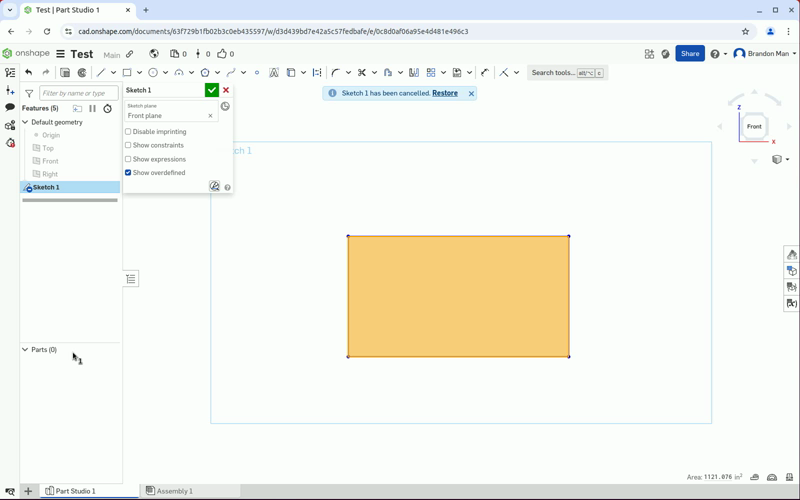
key(shift+y)
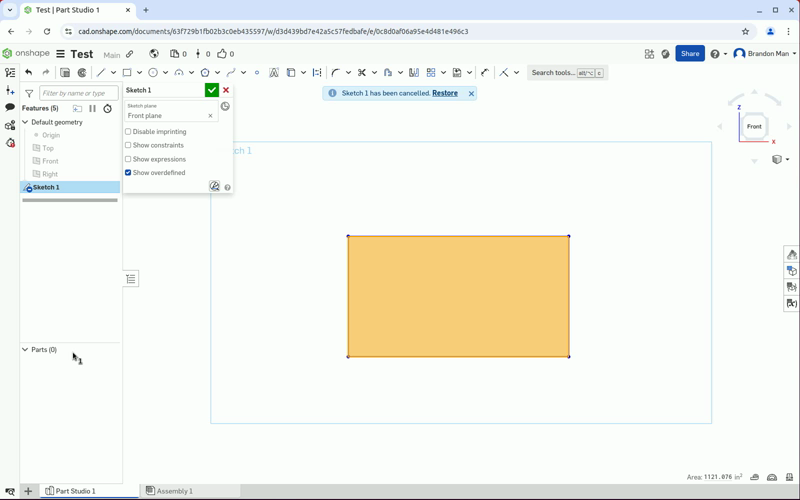
key(shift+e)
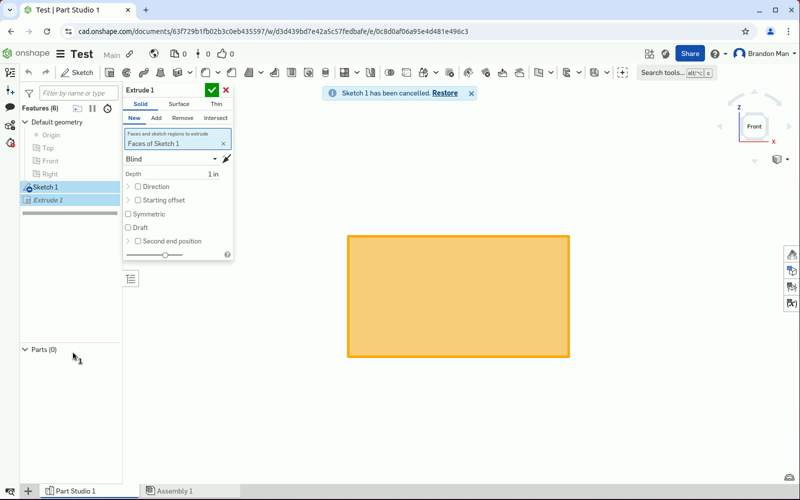
mouse_move(143, 106)
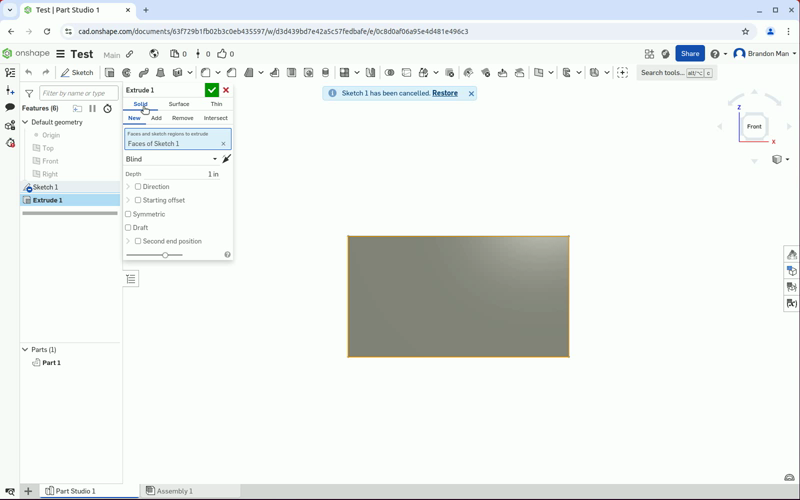
click(143, 106)
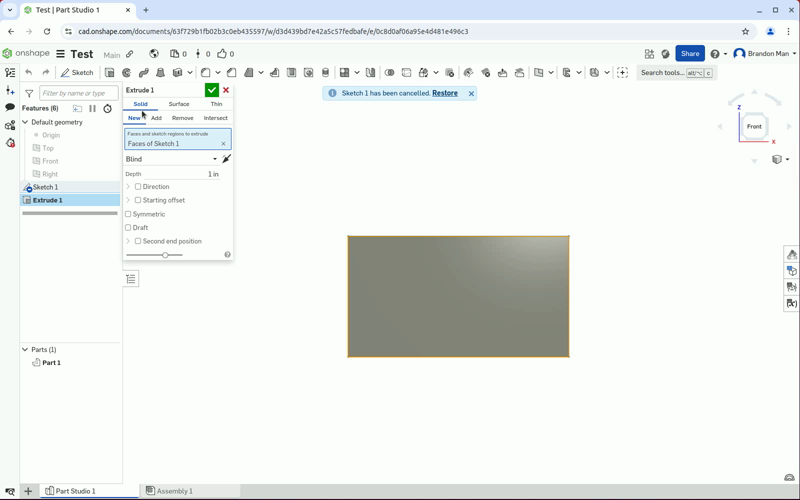
mouse_move(137, 120)
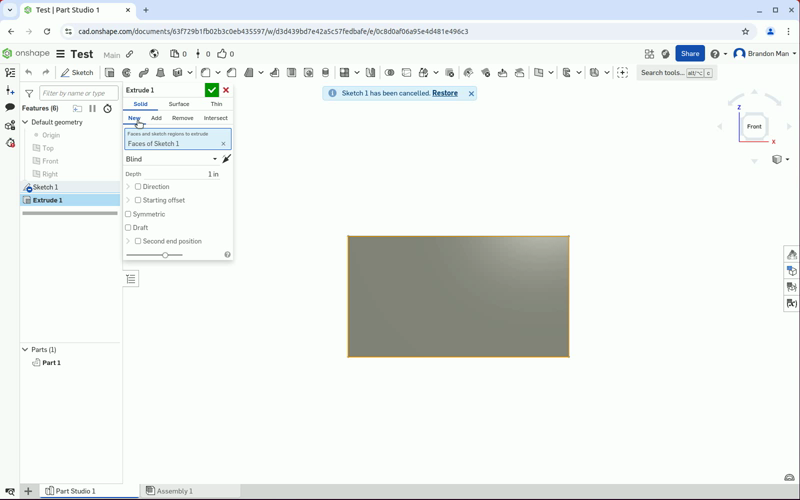
click(137, 120)
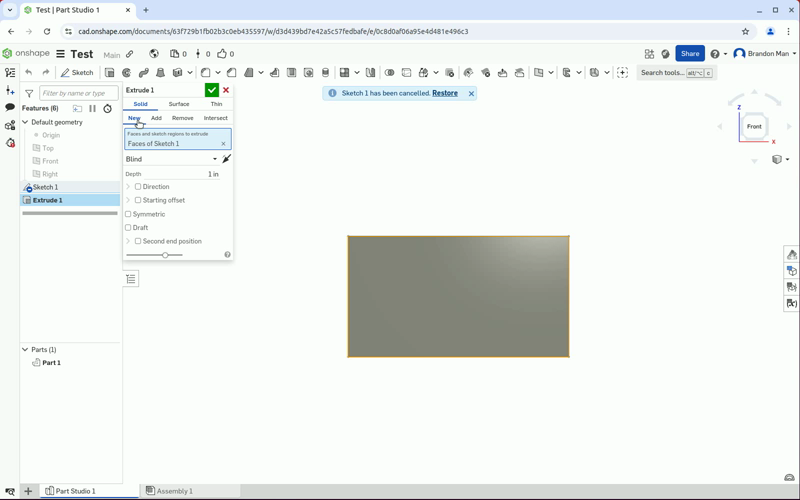
key(tab, 4)
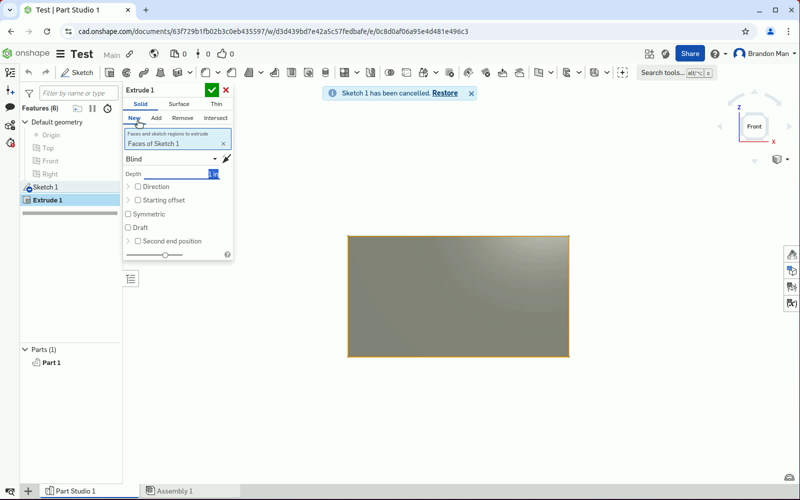
text(9.869)
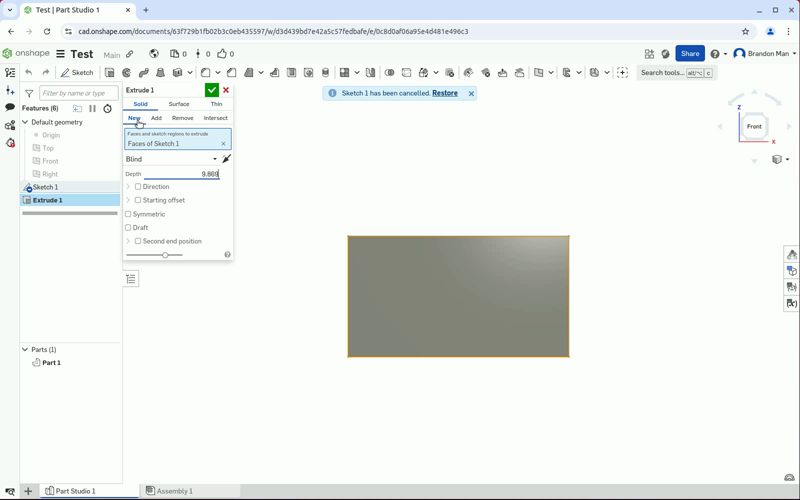
key(enter)
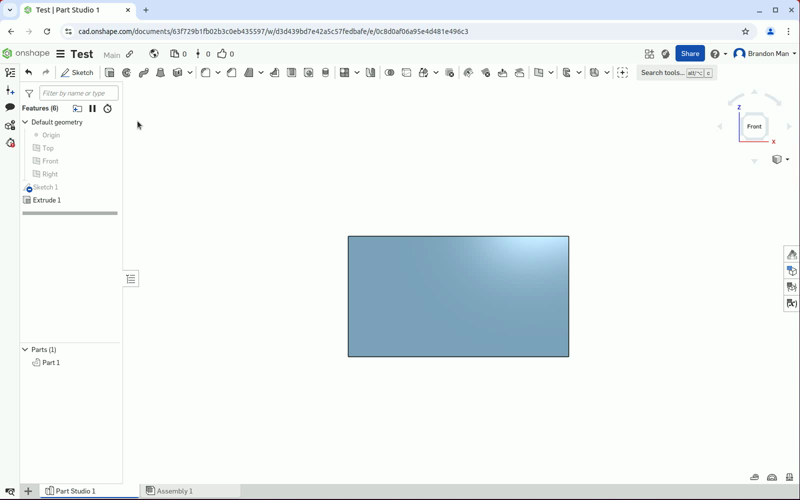
key(shift+h)
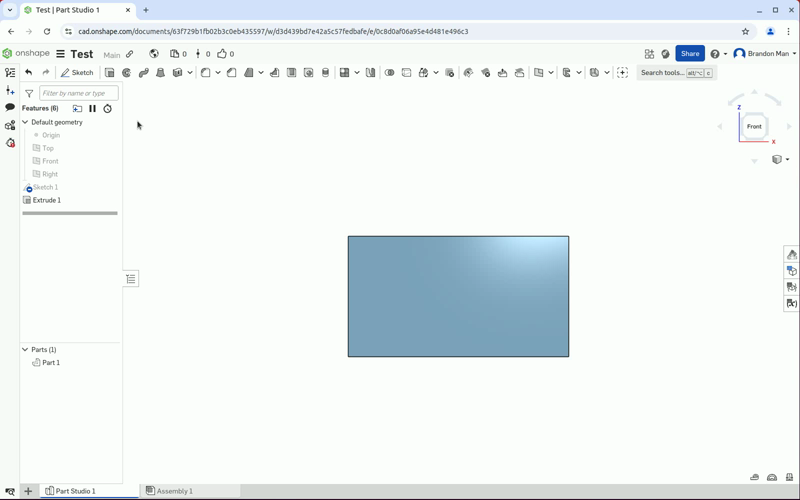
key(shift+h)
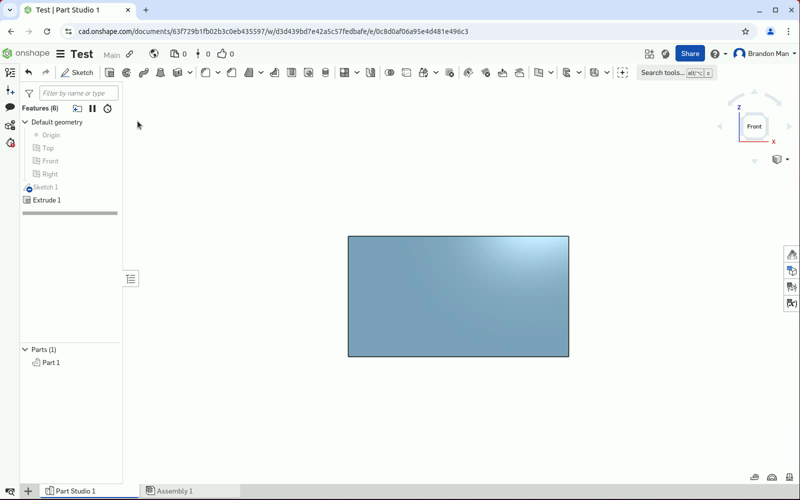
mouse_move(73, 189)
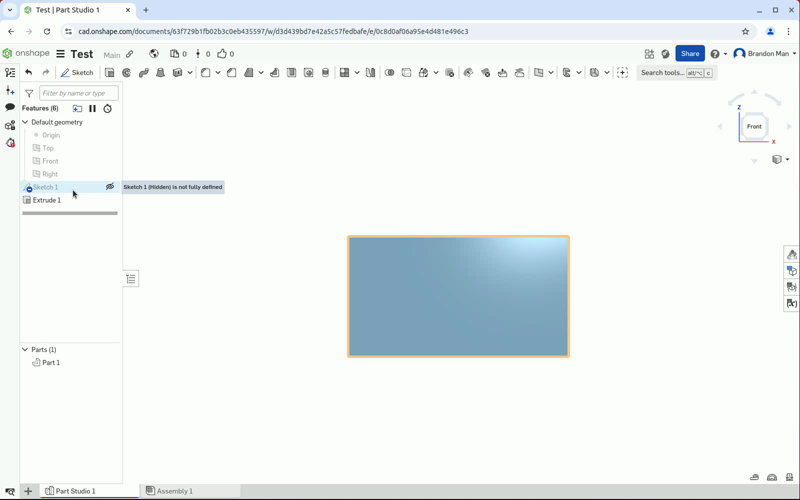
click(73, 189)
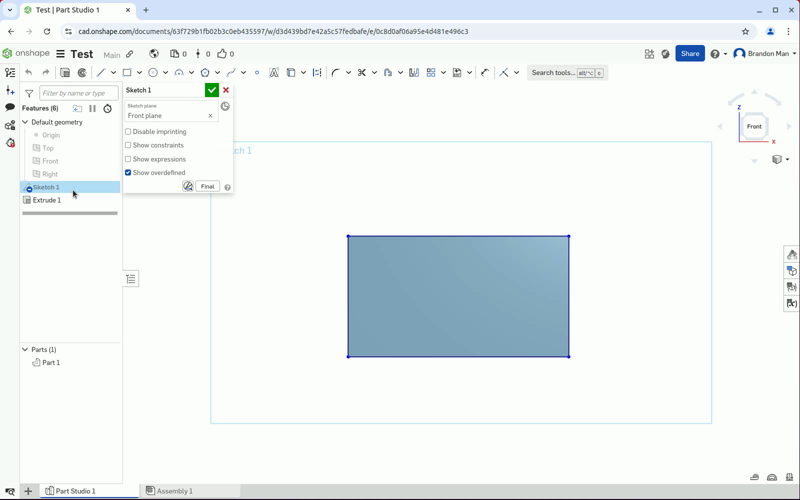
mouse_move(229, 92)
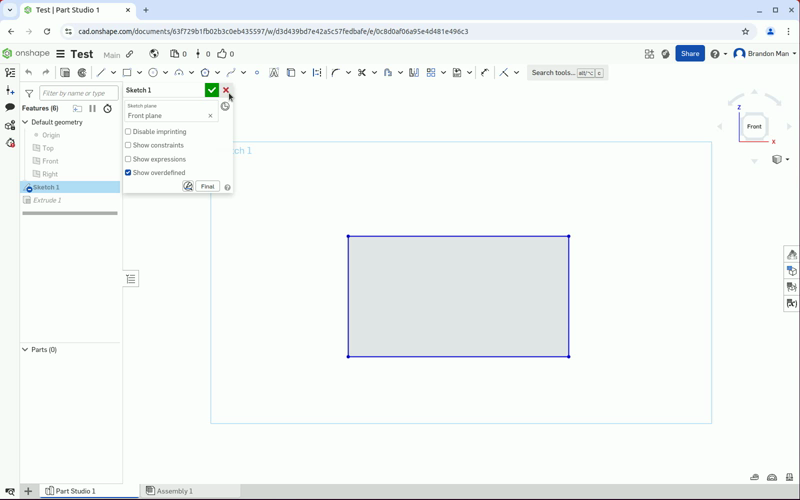
click(229, 92)
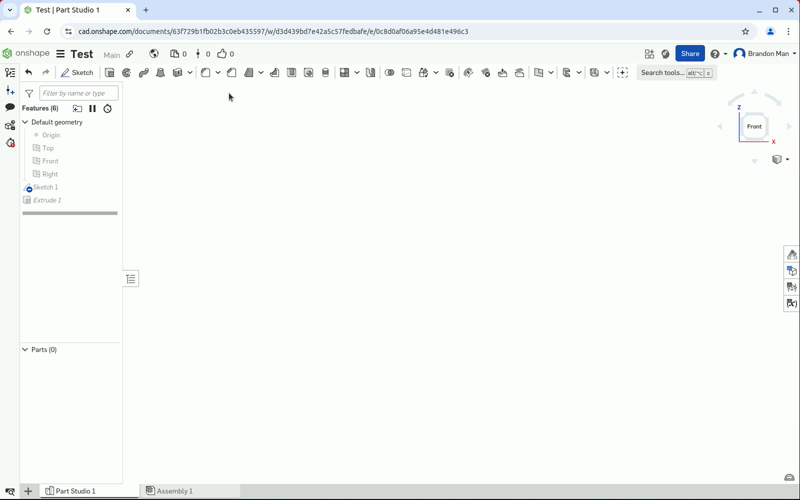
mouse_move(73, 352)
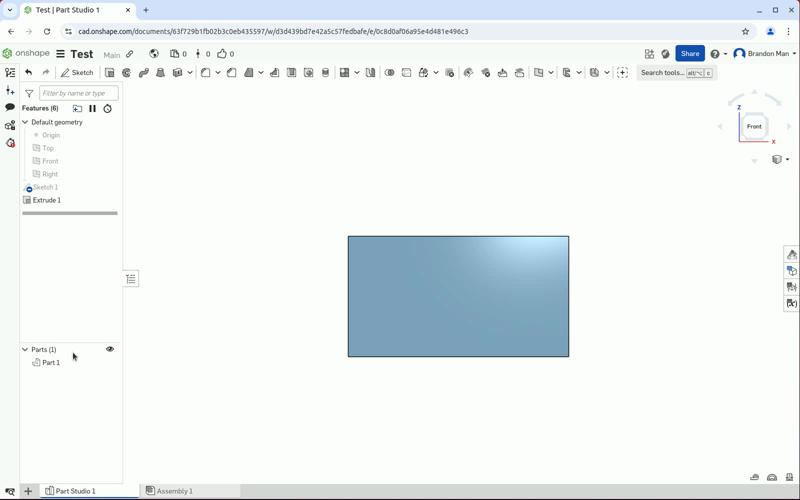
key(y)
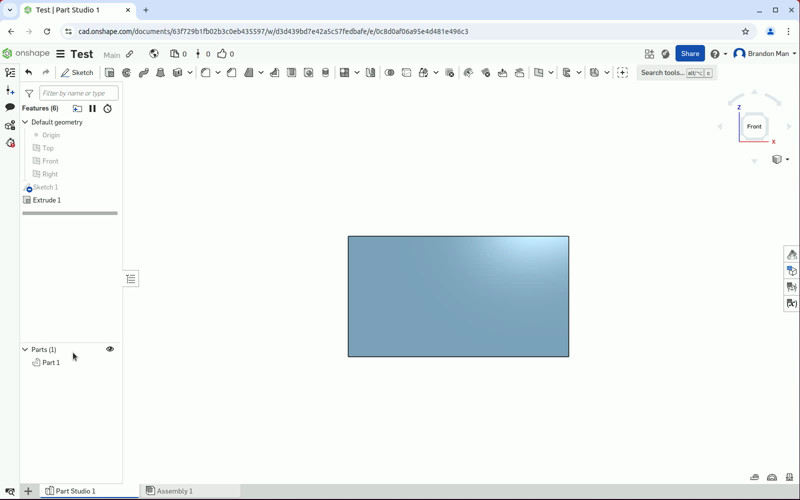
key(shift+p)
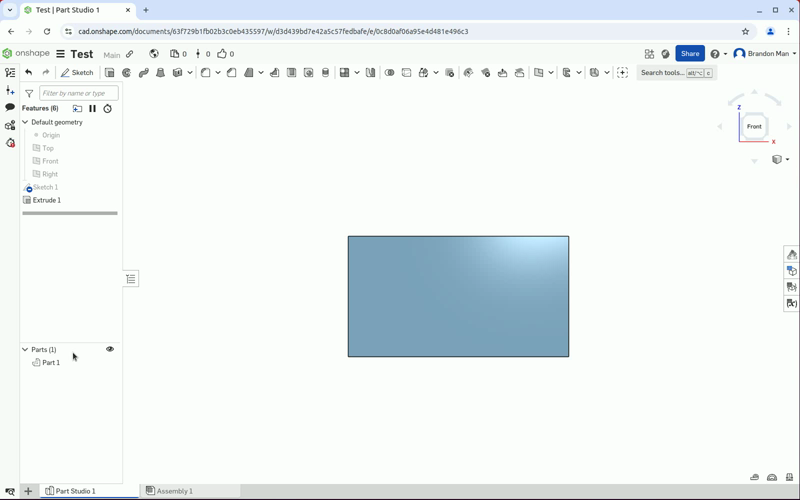
key(space)
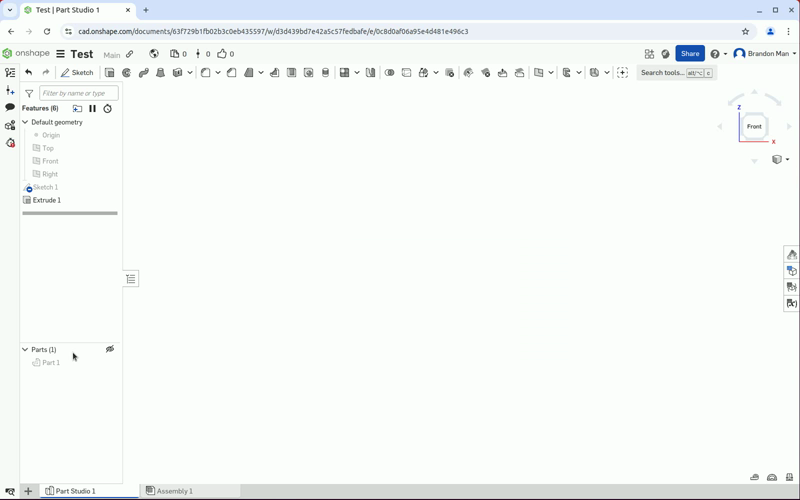
key_down(shift)
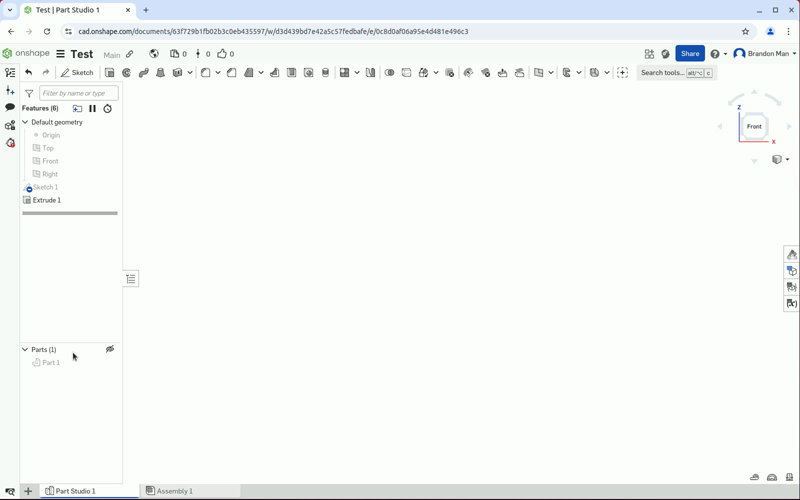
key(down)
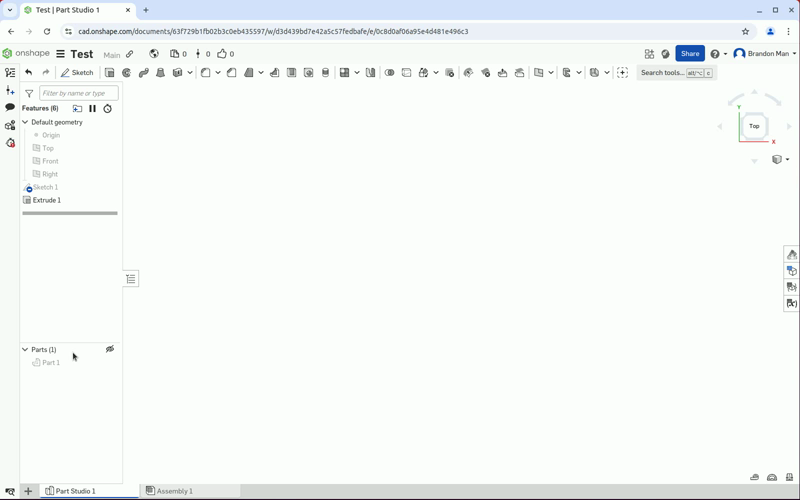
key_up(shift)
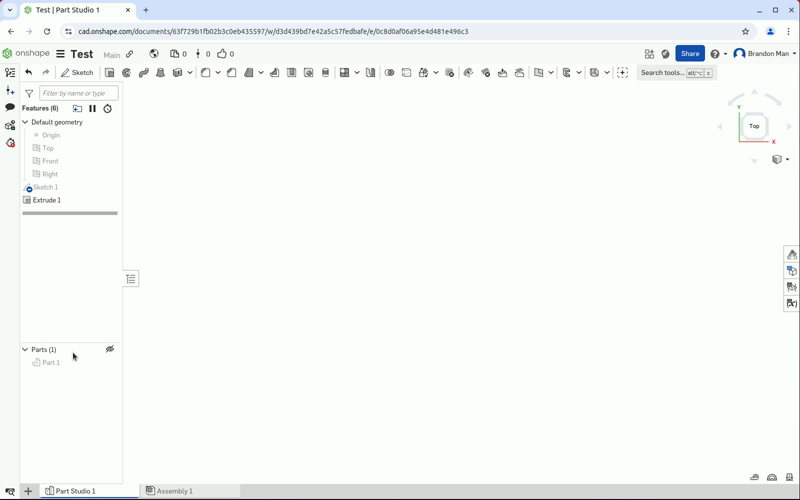
mouse_move(73, 352)
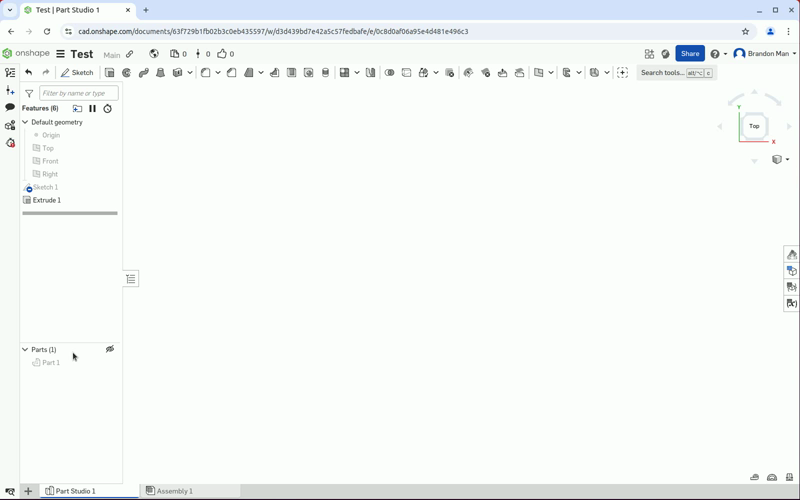
key(shift+y)
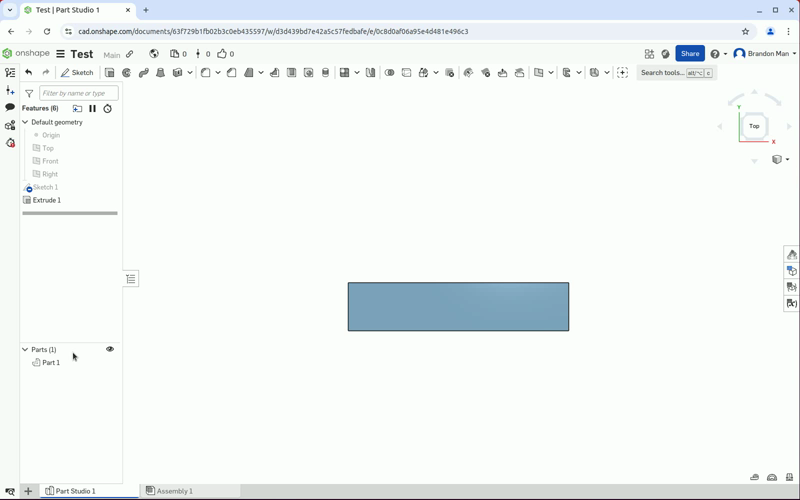
mouse_move(541, 75)
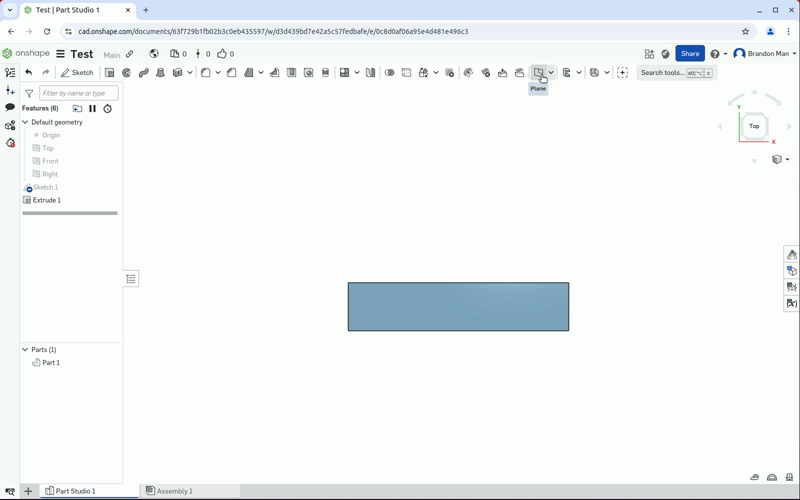
click(541, 75)
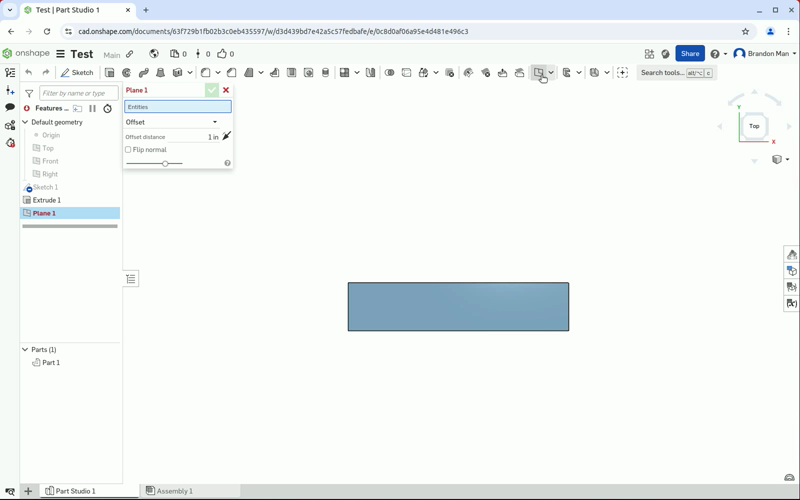
mouse_move(73, 150)
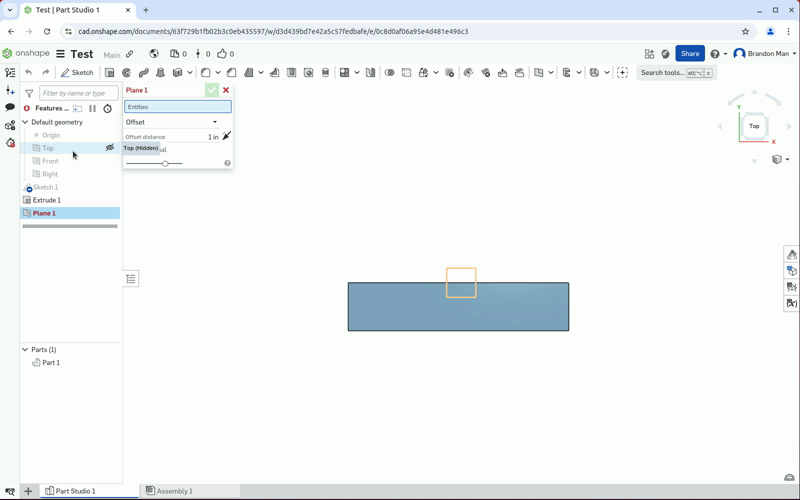
click(73, 150)
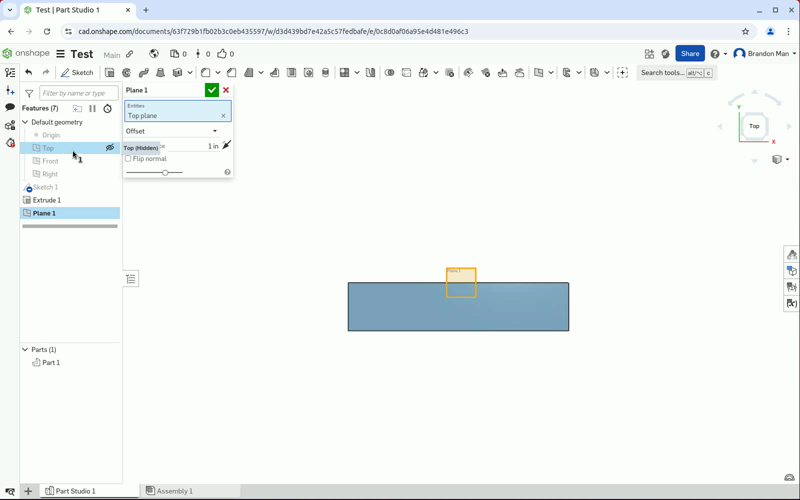
key(tab, 2)
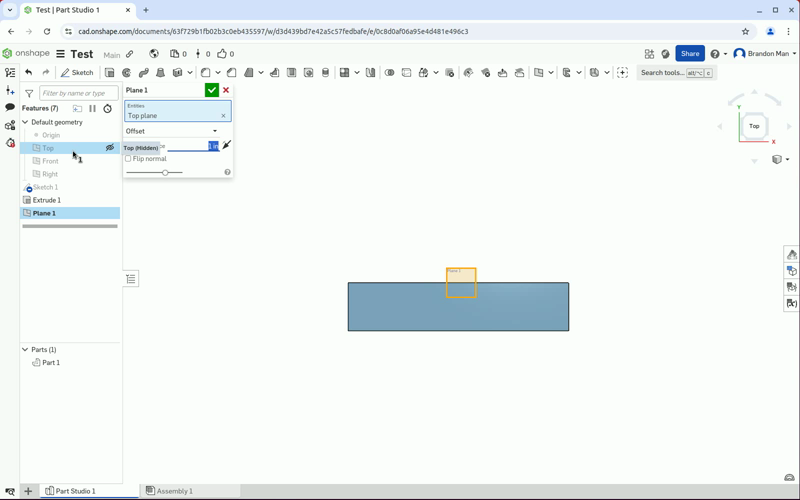
text(9.613)
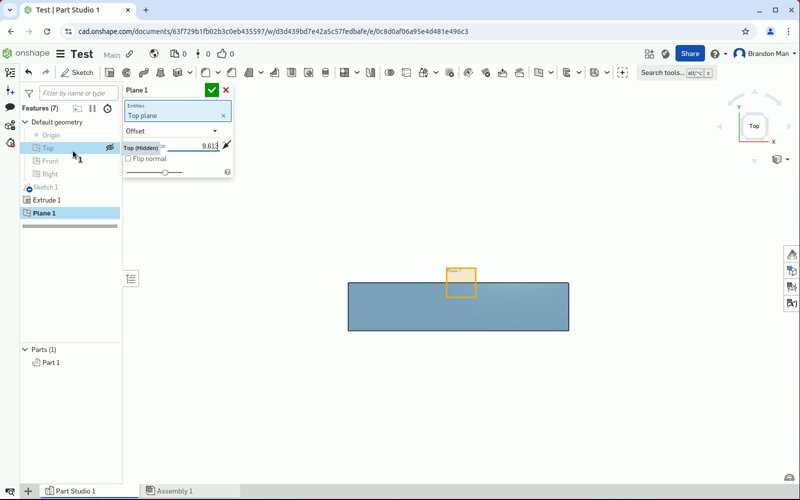
key(enter, 2)
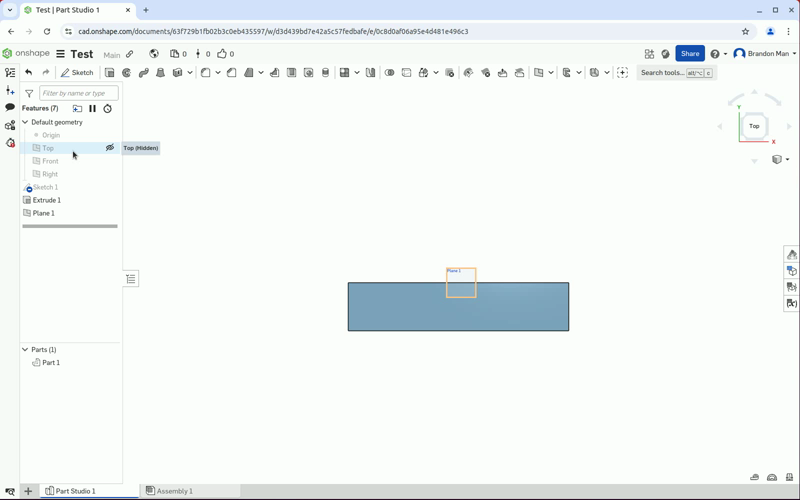
key(shift+s)
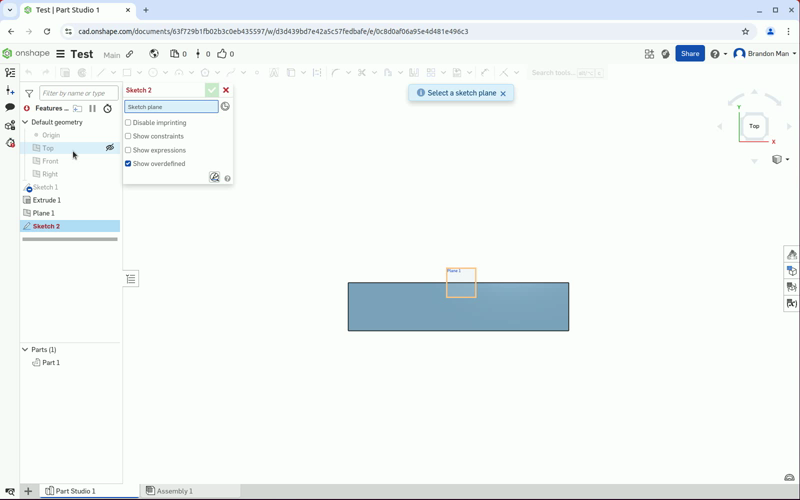
mouse_move(73, 215)
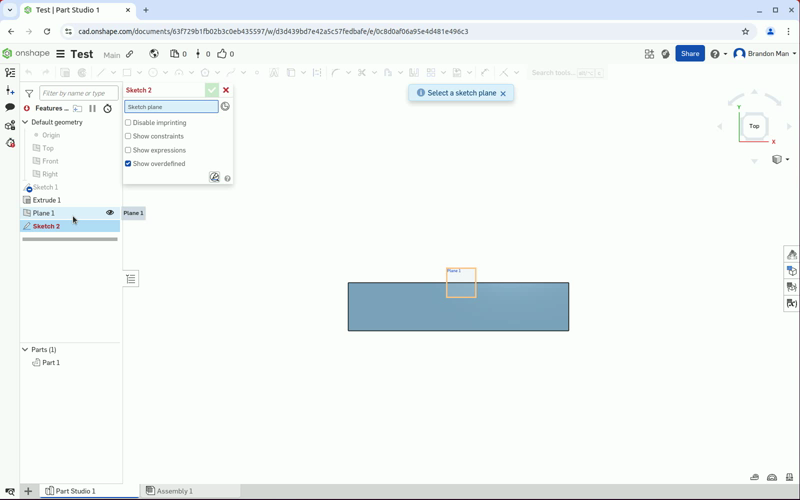
click(73, 215)
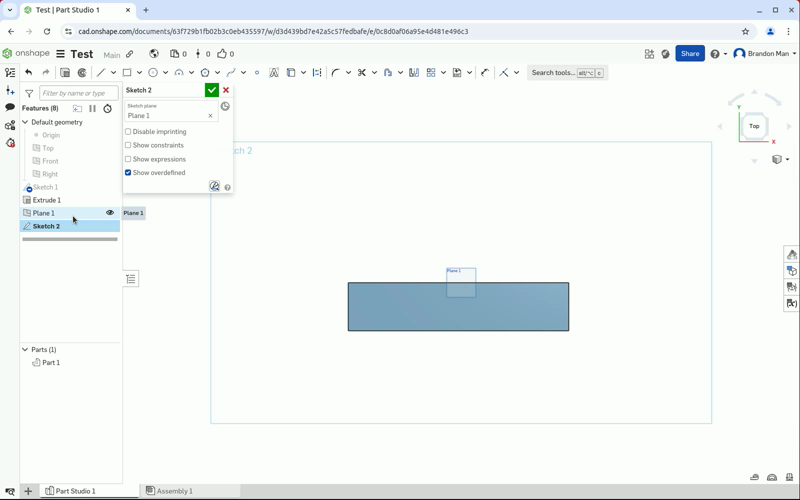
mouse_move(73, 352)
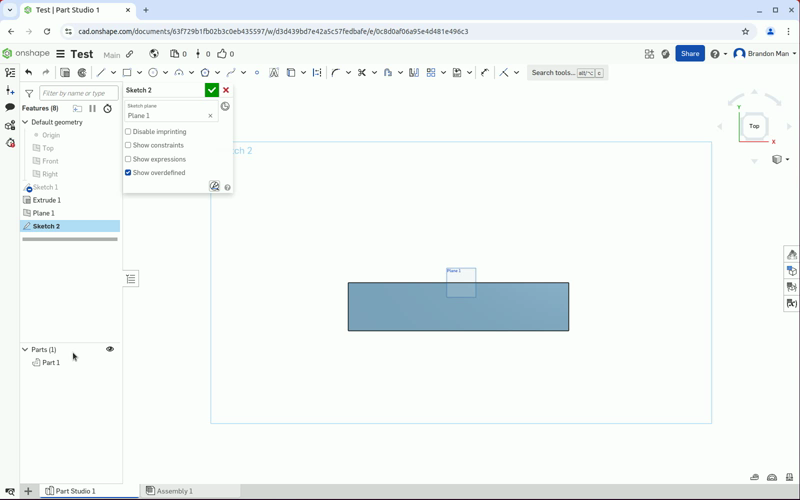
key(y)
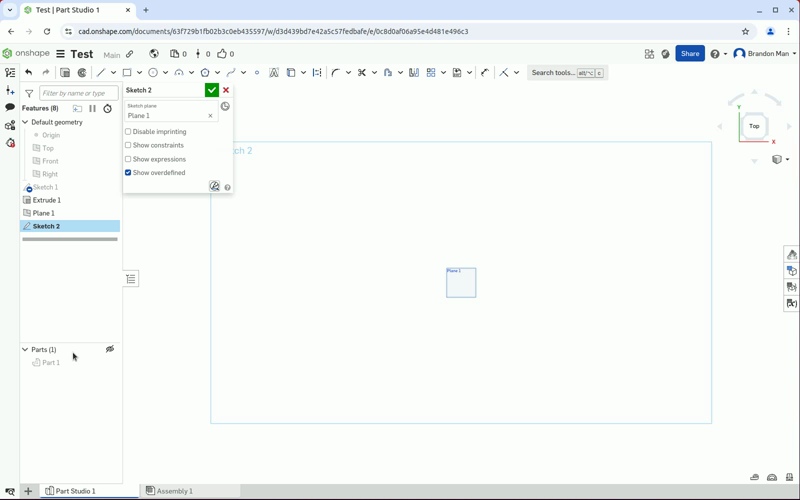
key(l)
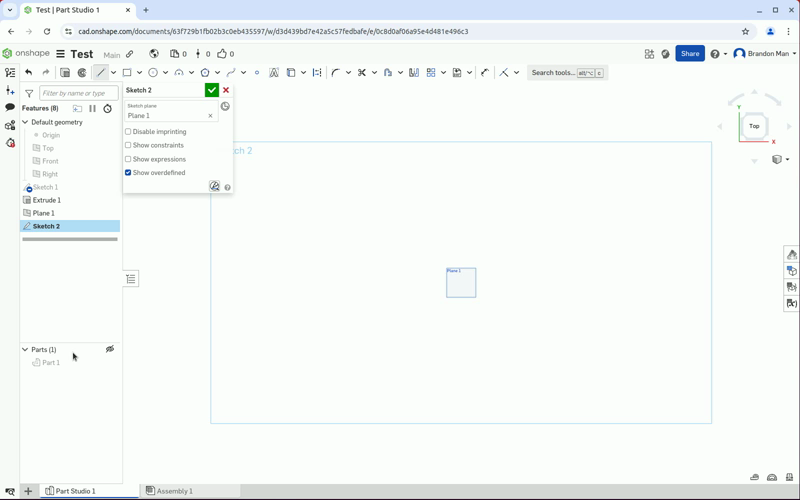
key_down(shift)
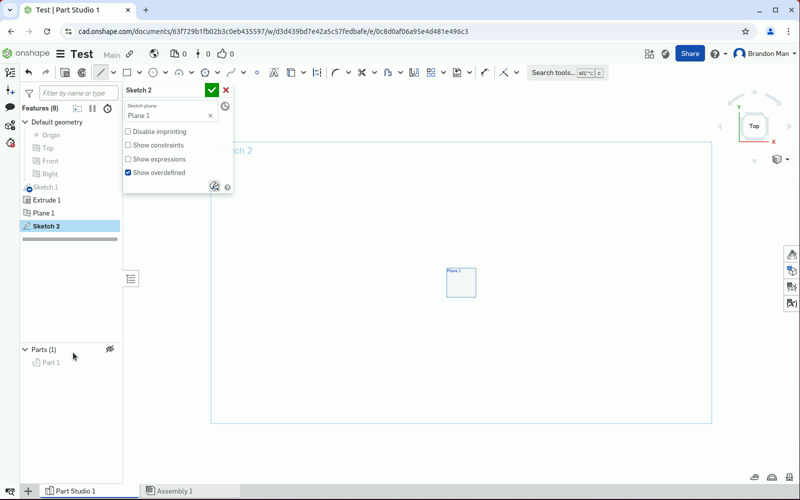
mouse_move(353, 315)
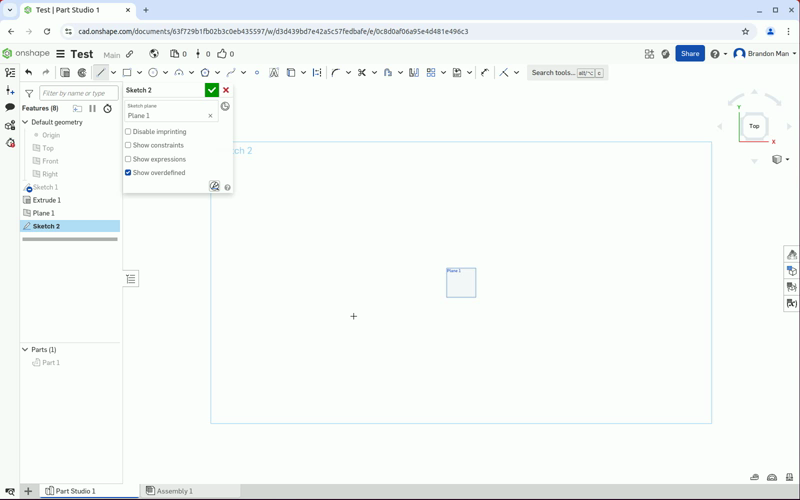
click(353, 315)
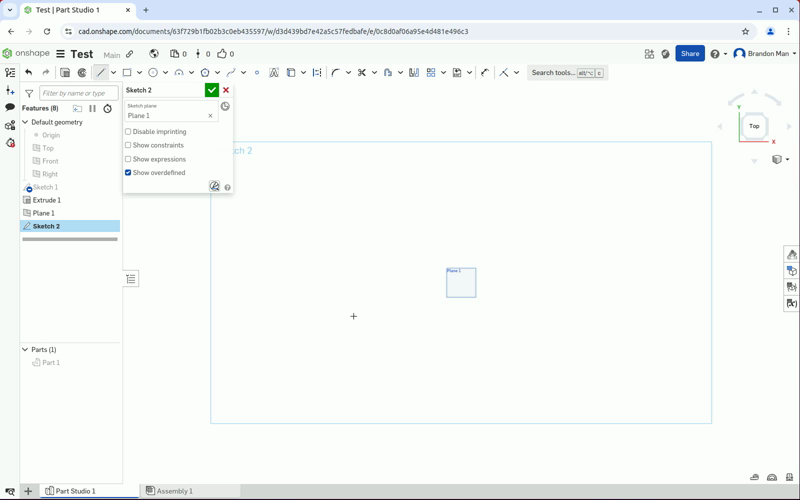
key_up(shift)
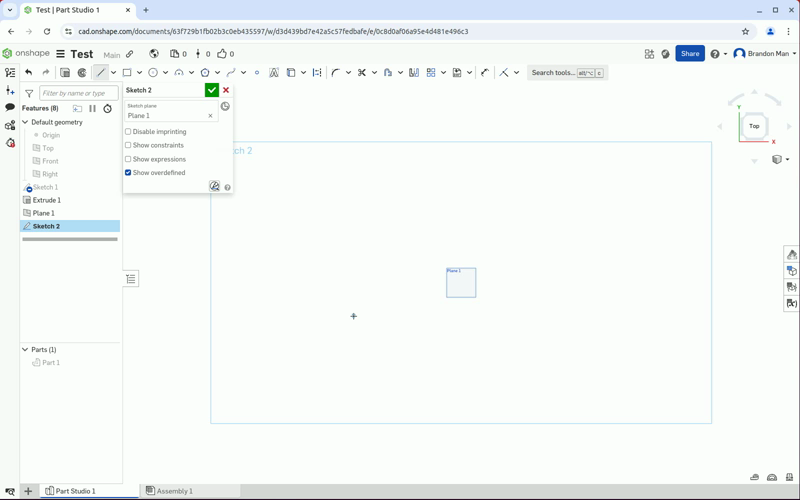
key_down(shift)
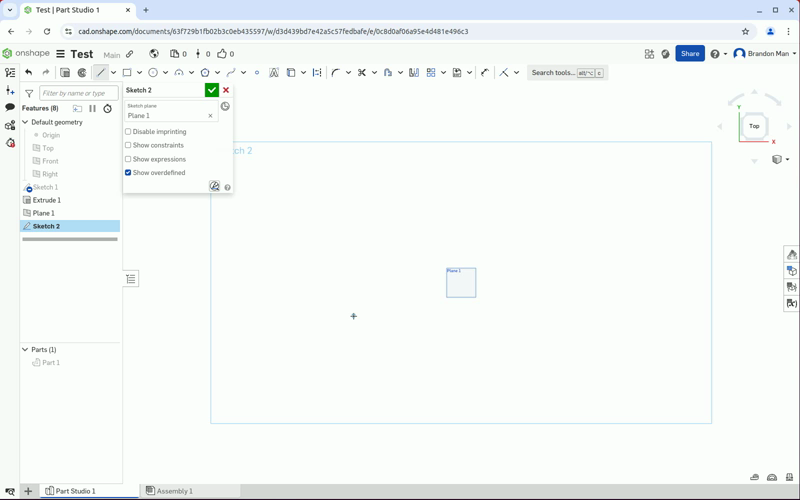
mouse_move(383, 315)
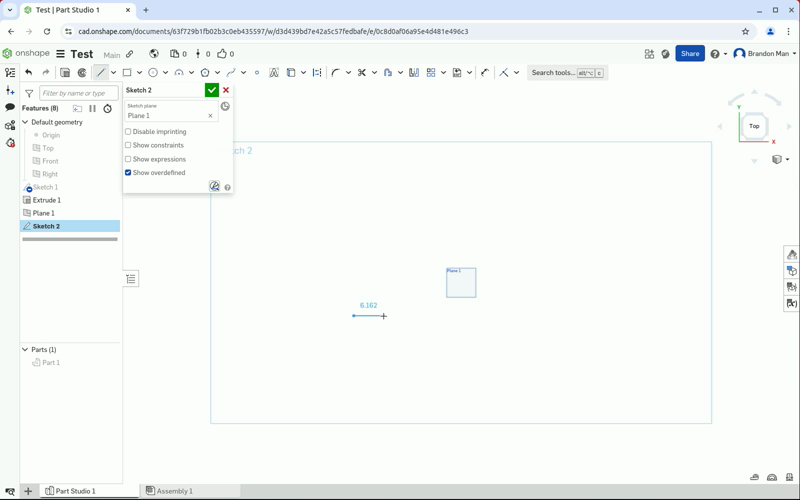
mouse_move(391, 315)
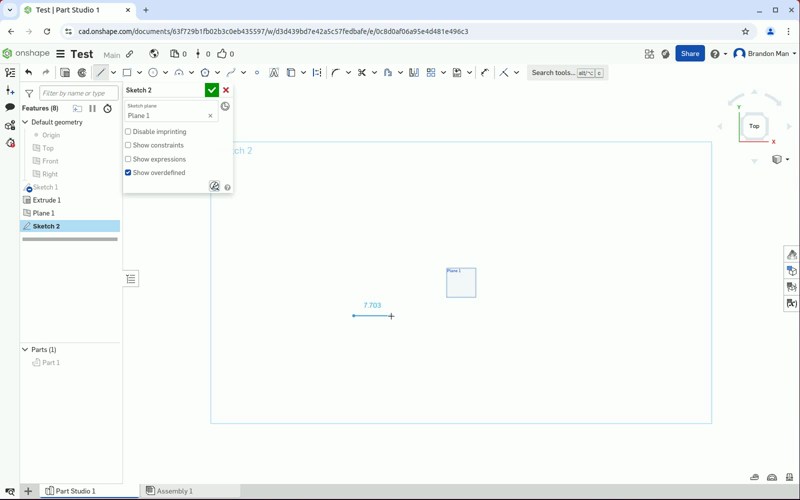
click(391, 315)
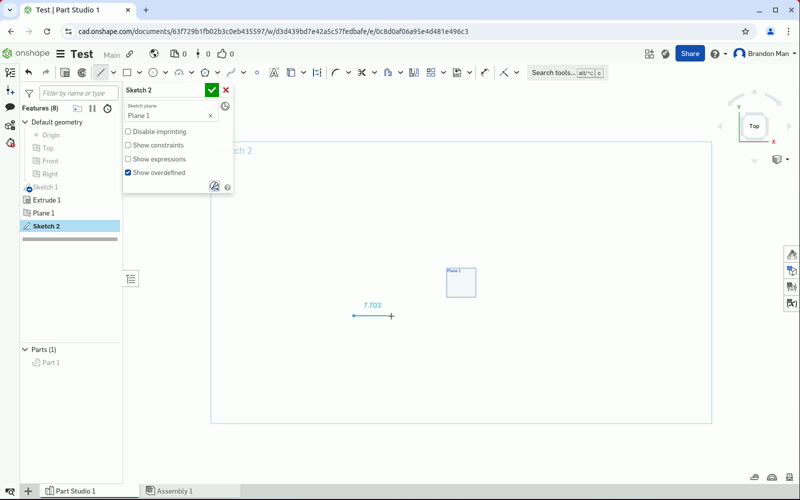
key_up(shift)
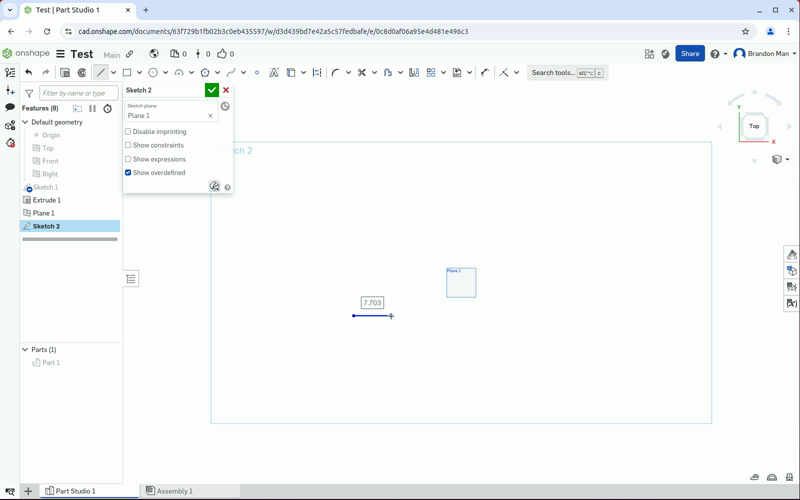
key_down(shift)
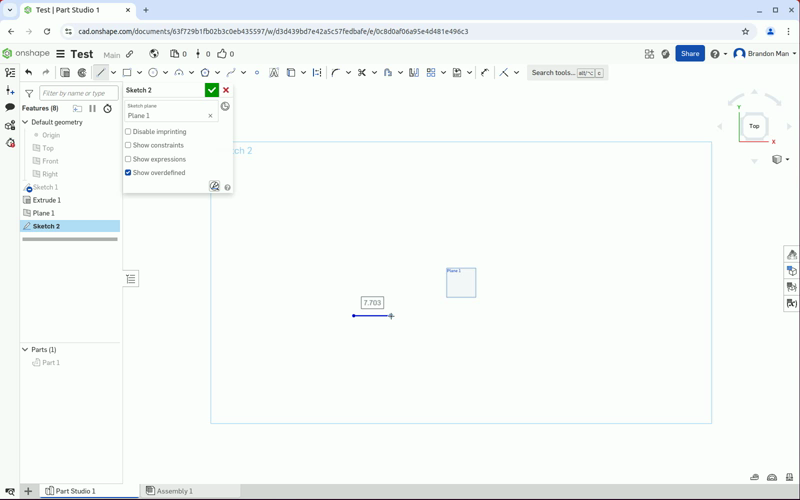
mouse_move(421, 315)
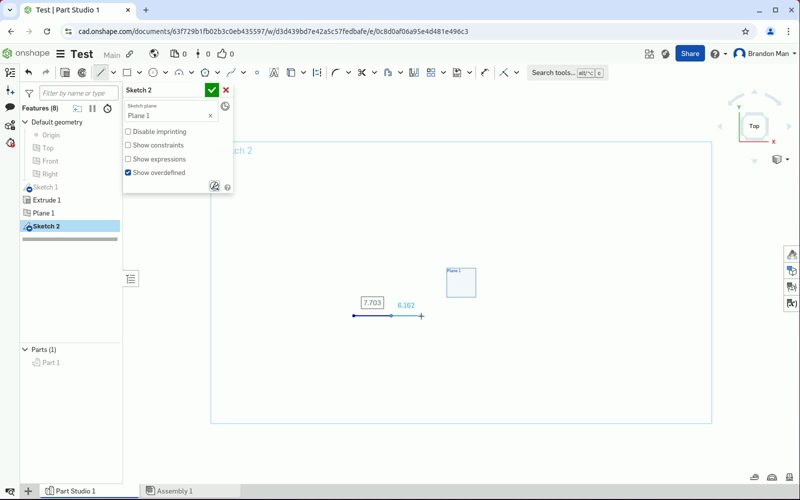
mouse_move(391, 295)
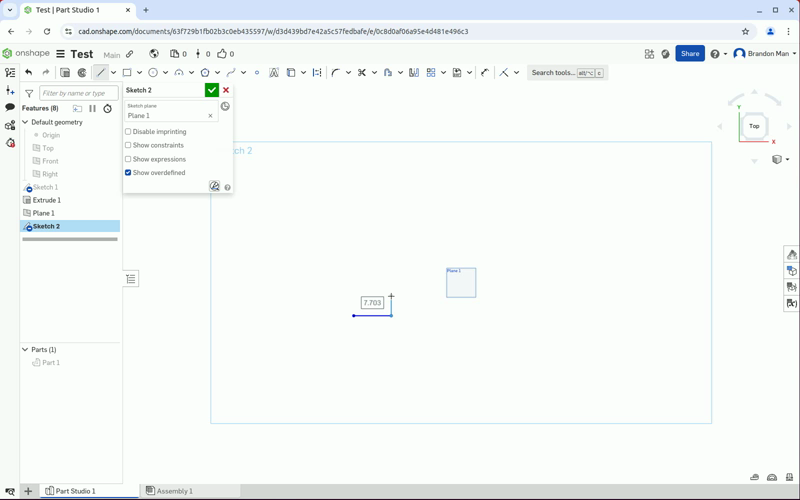
click(391, 295)
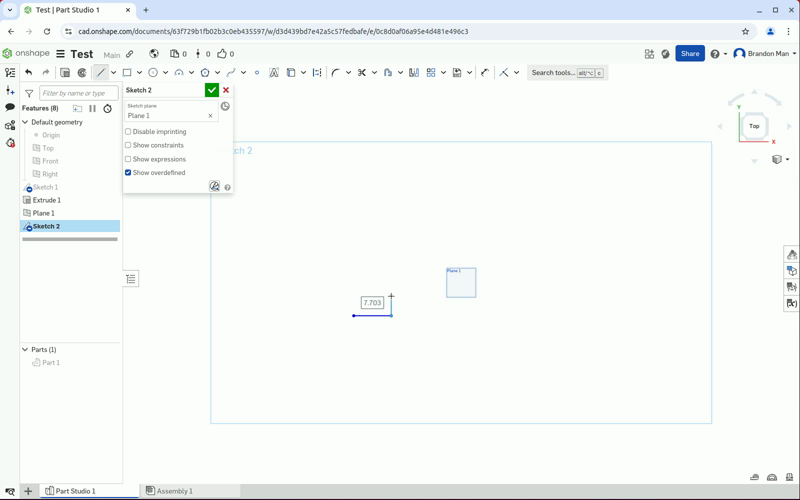
key_up(shift)
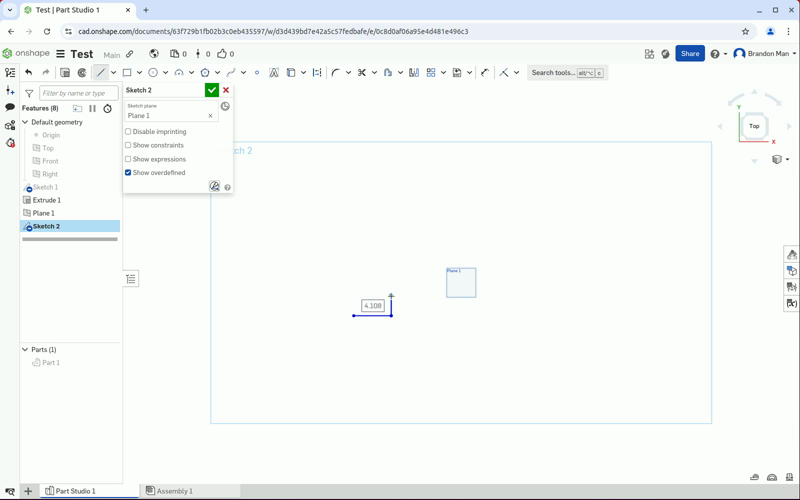
key_down(shift)
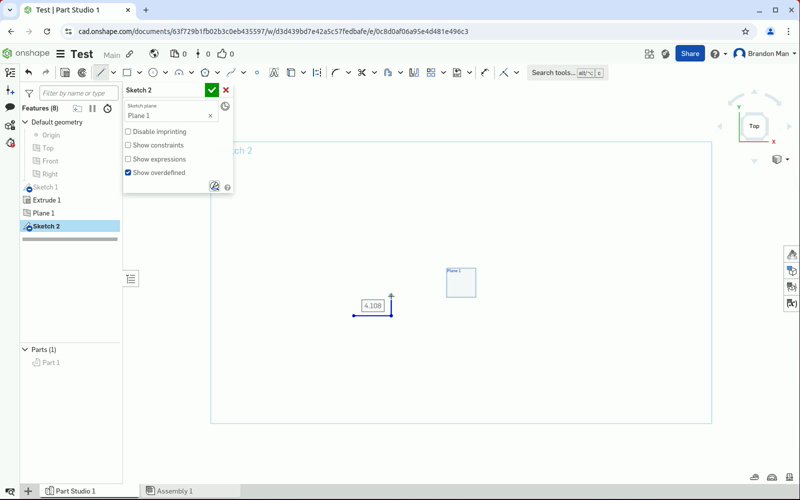
mouse_move(421, 295)
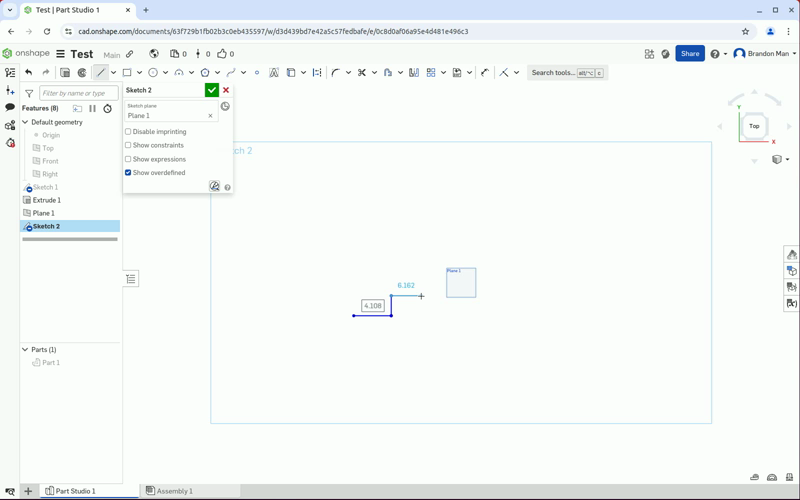
mouse_move(353, 295)
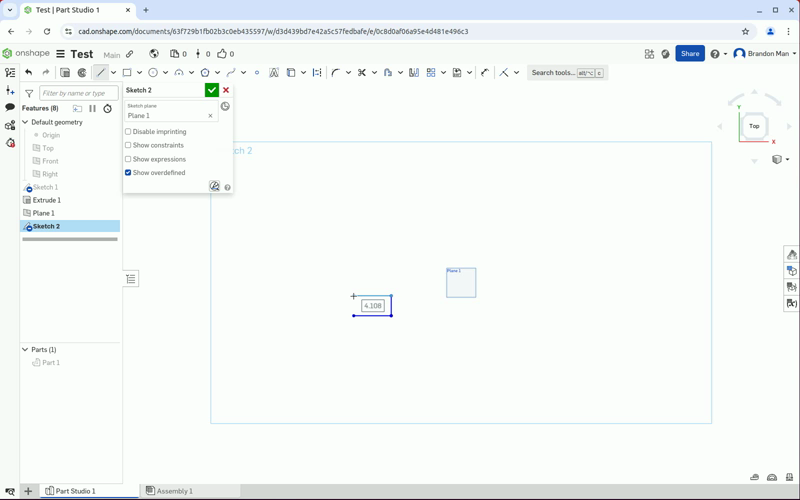
click(353, 295)
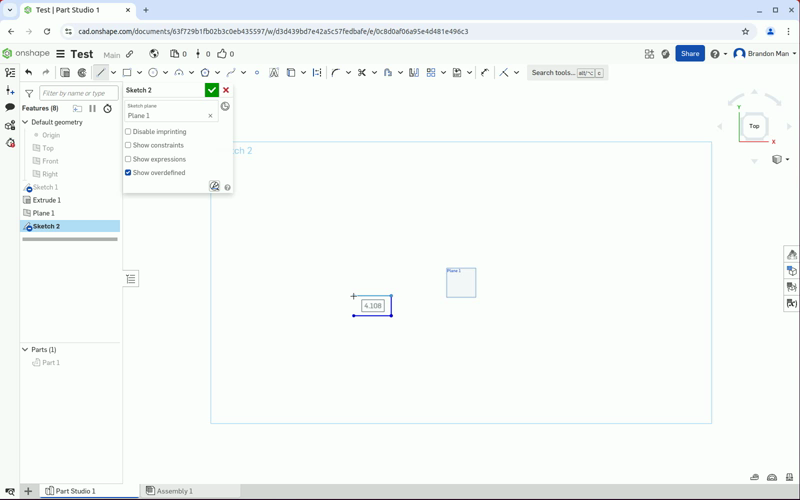
key_up(shift)
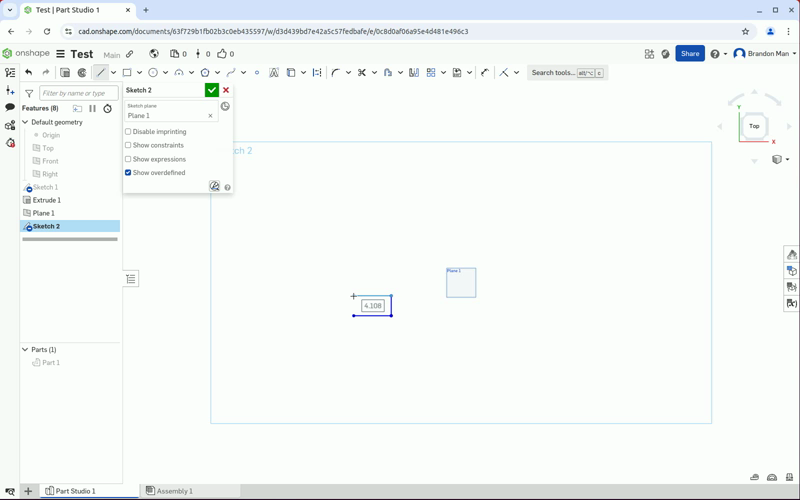
mouse_move(383, 295)
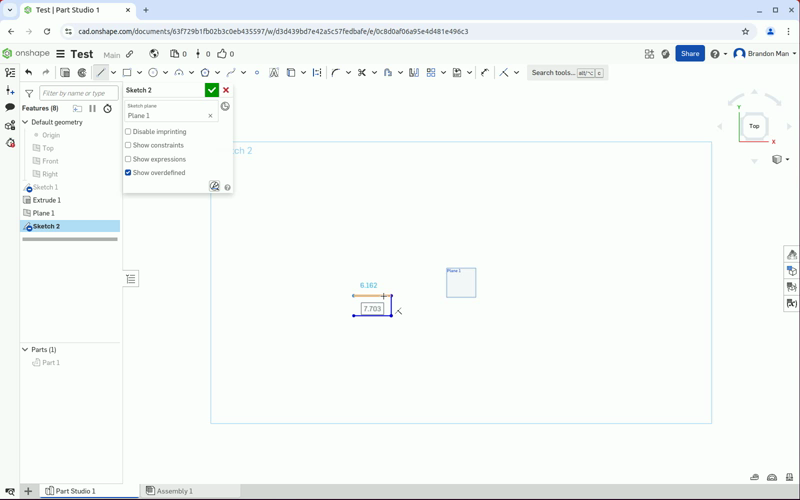
key_down(shift)
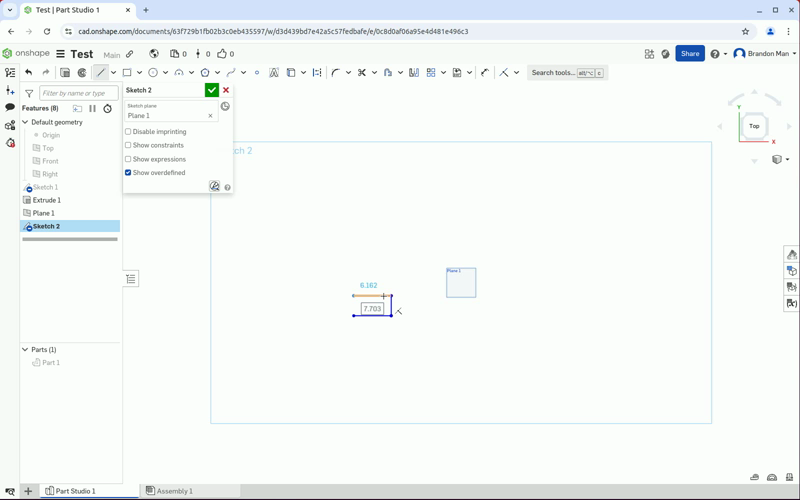
mouse_move(353, 315)
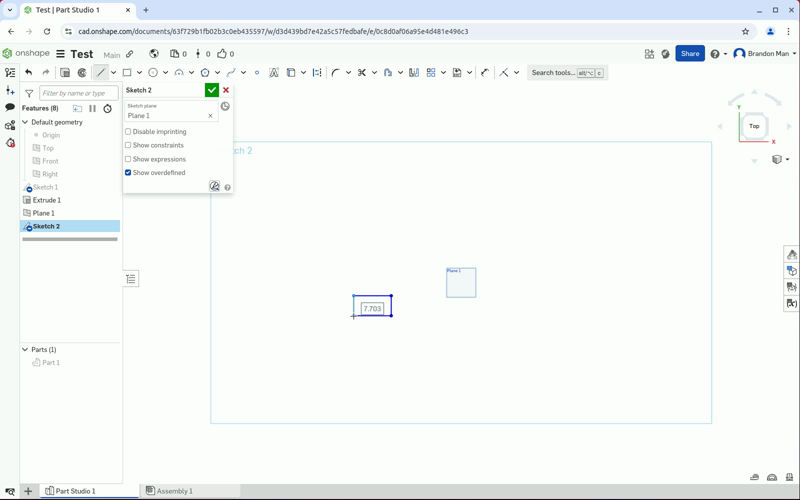
key_up(shift)
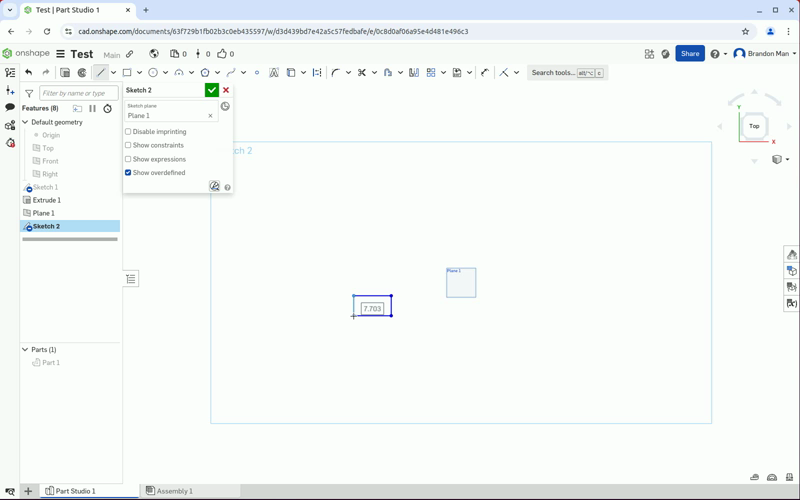
click(353, 315)
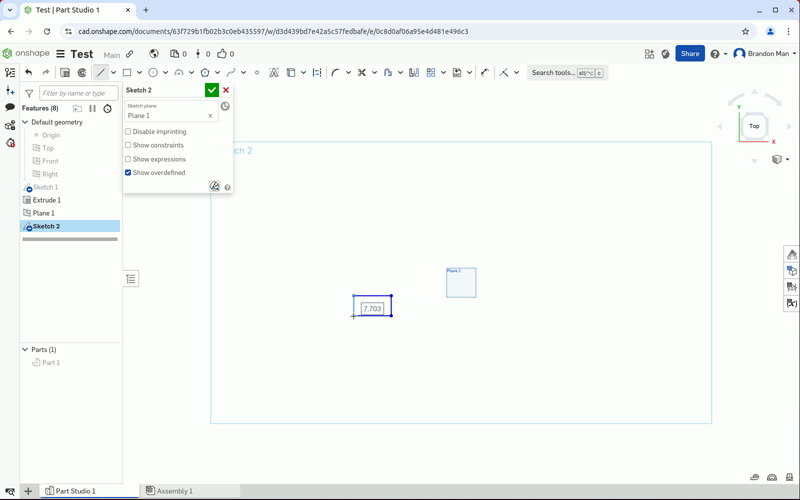
key(esc)
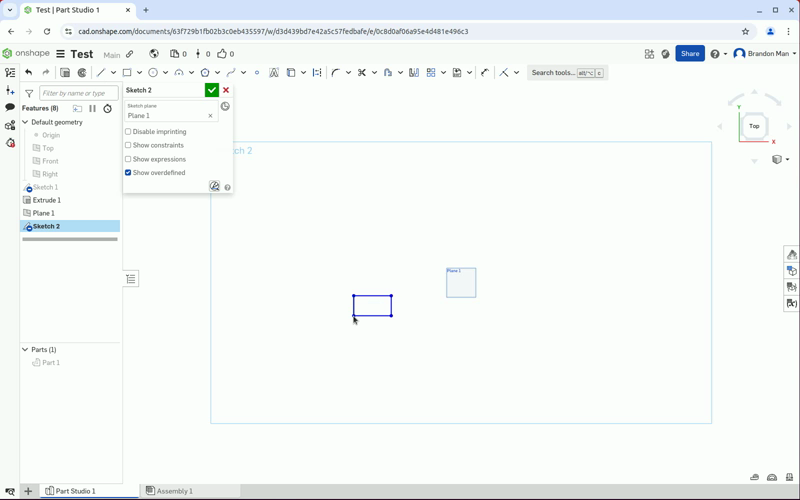
mouse_move(363, 312)
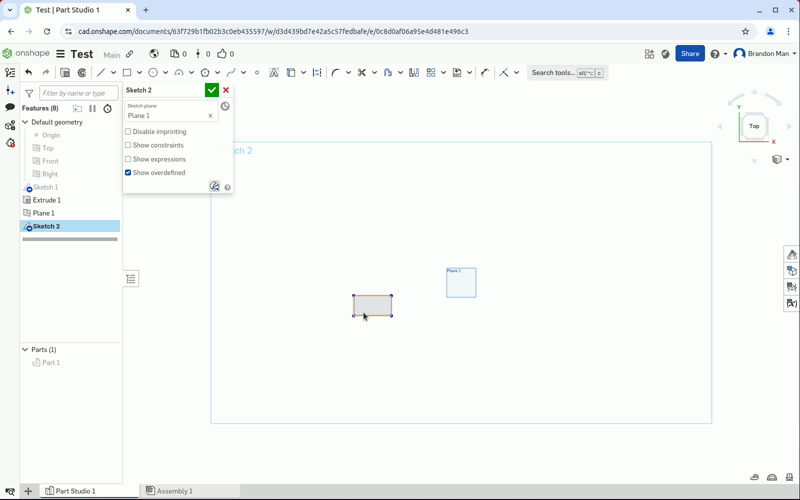
scroll(6)
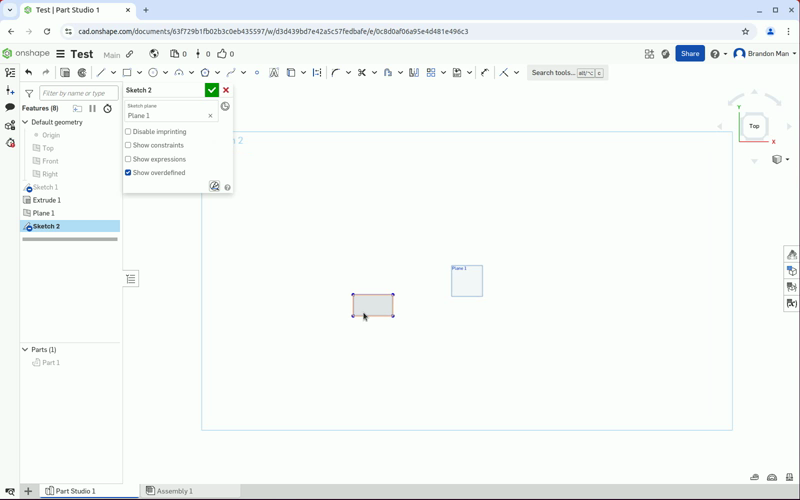
scroll(6)
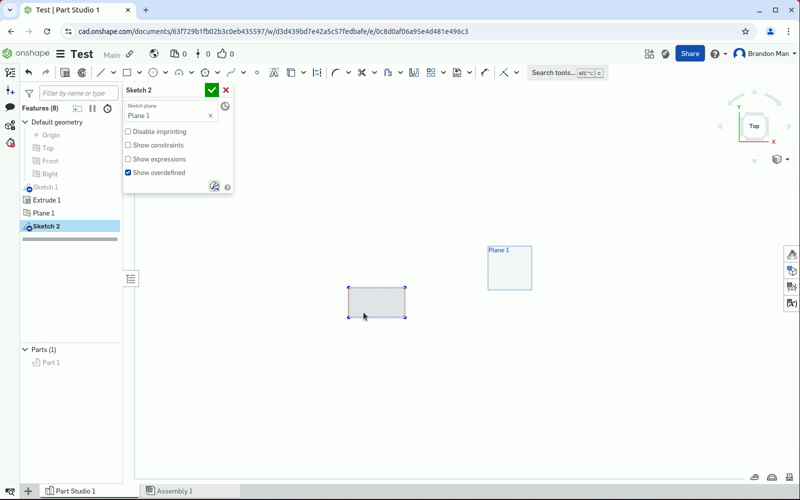
scroll(6)
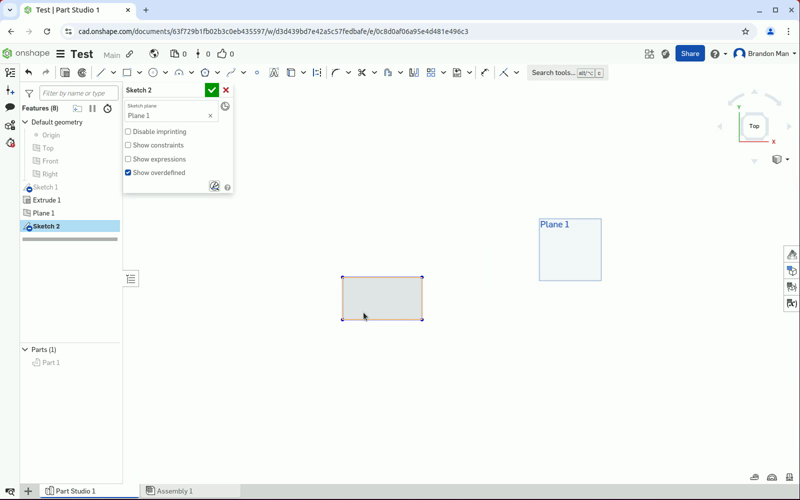
scroll(6)
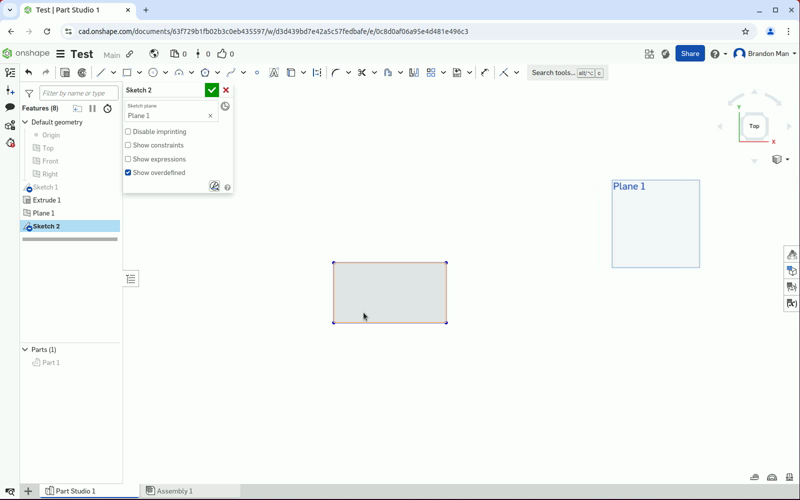
scroll(6)
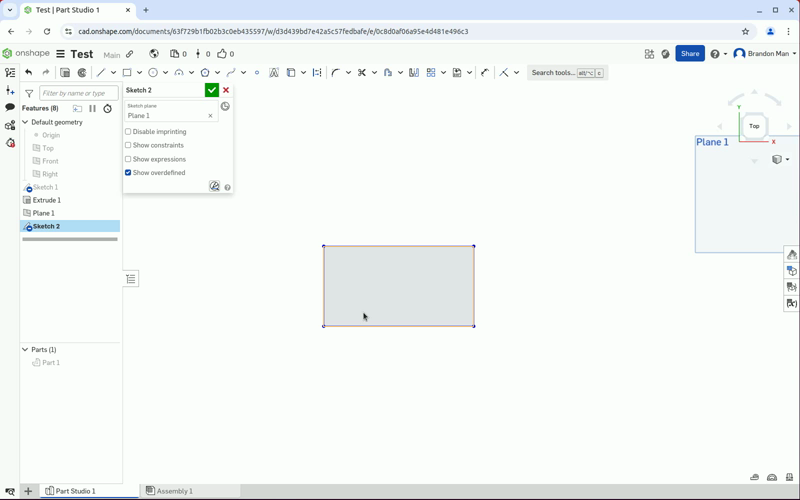
scroll(6)
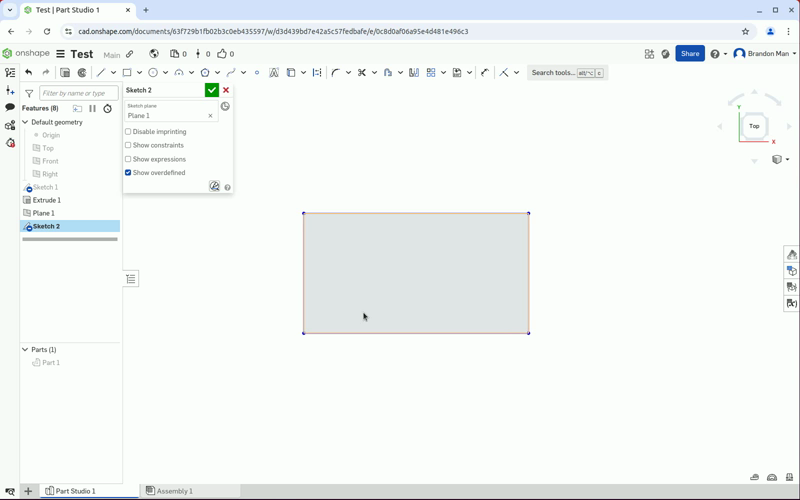
scroll(6)
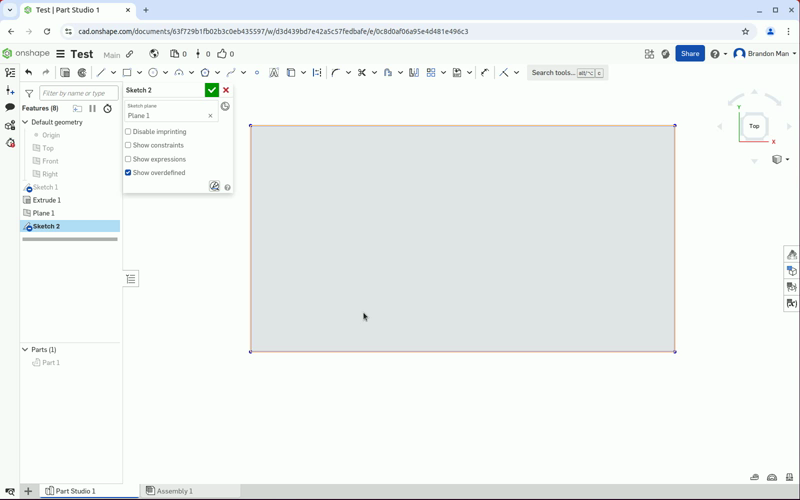
click(363, 312)
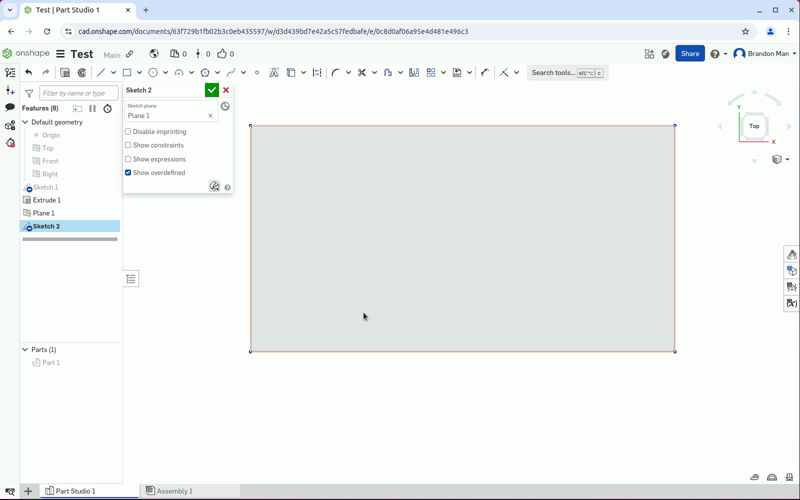
scroll(-6)
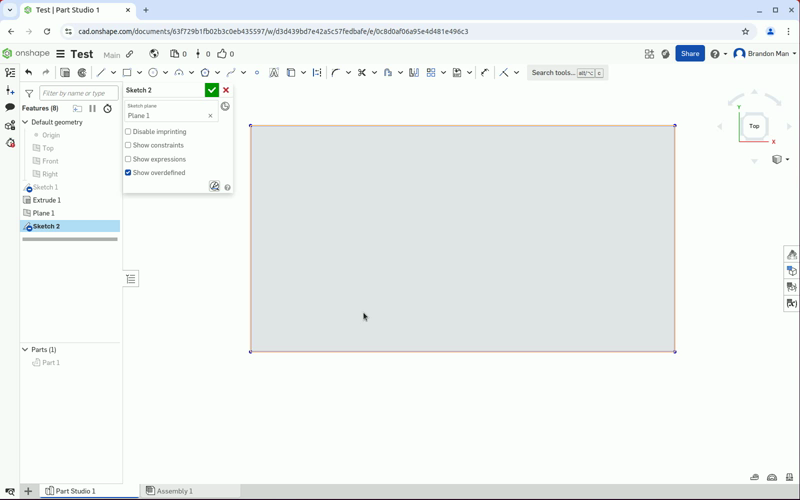
scroll(-6)
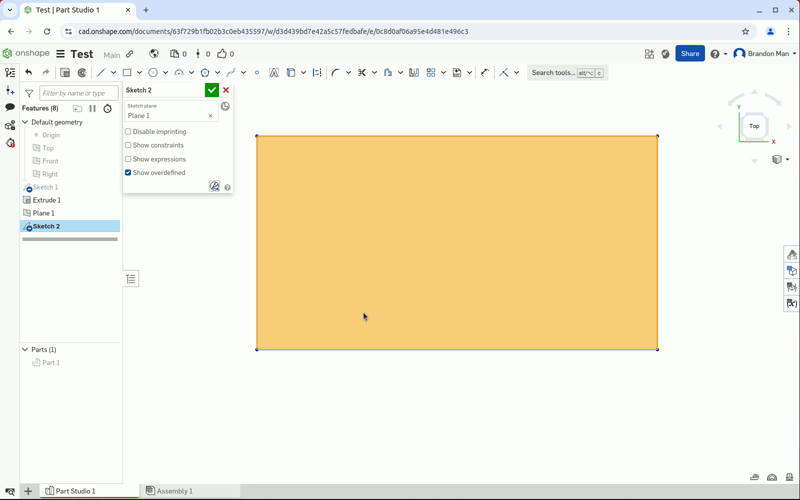
scroll(-6)
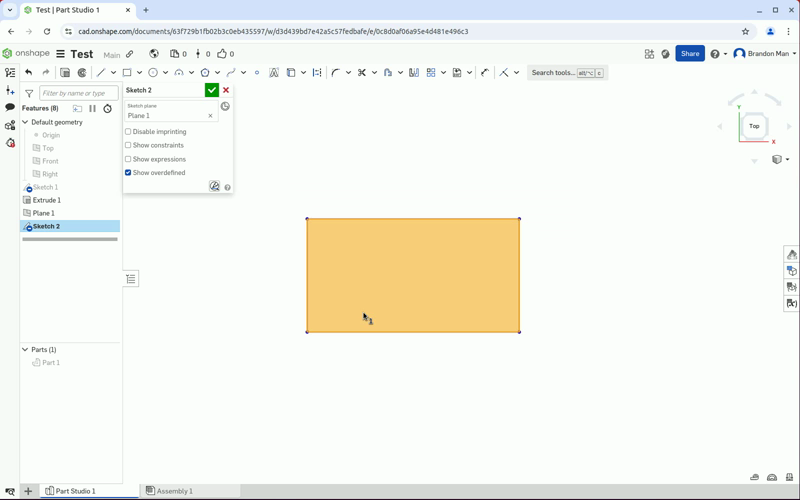
scroll(-6)
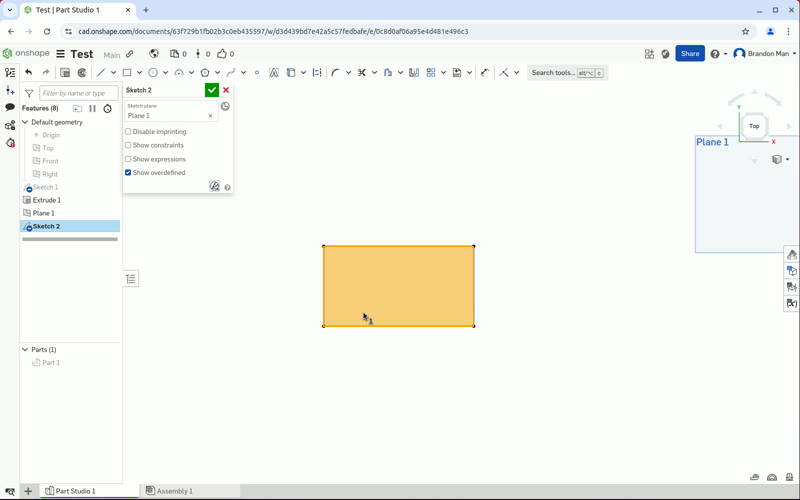
scroll(-6)
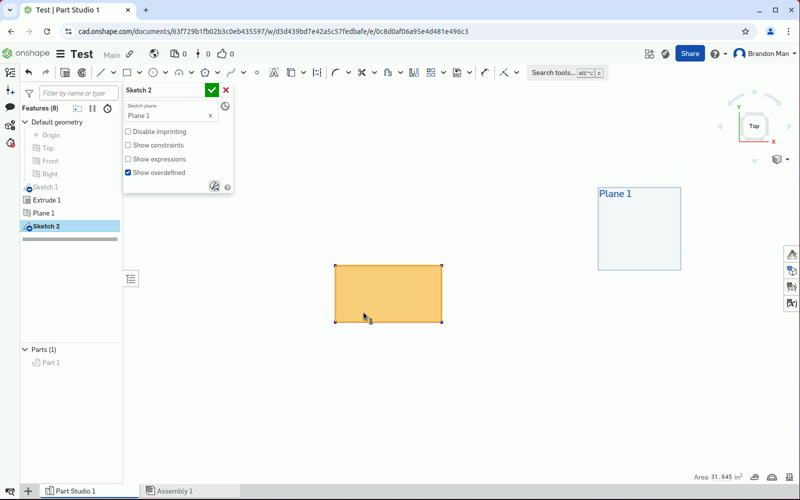
scroll(-6)
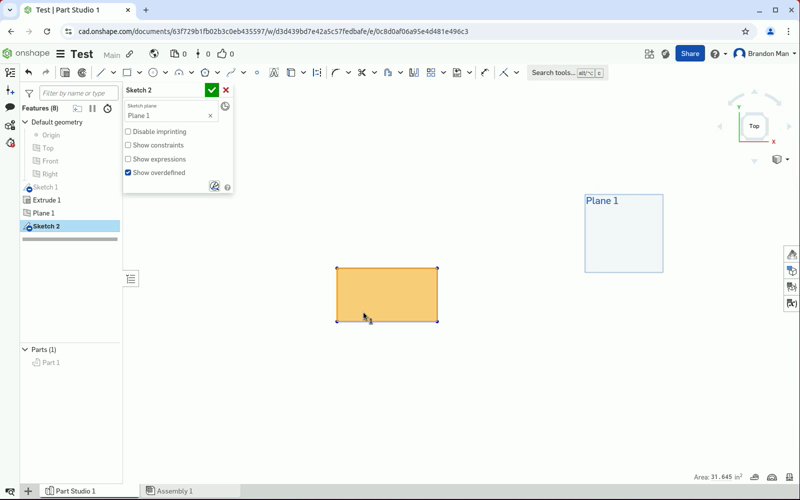
scroll(-6)
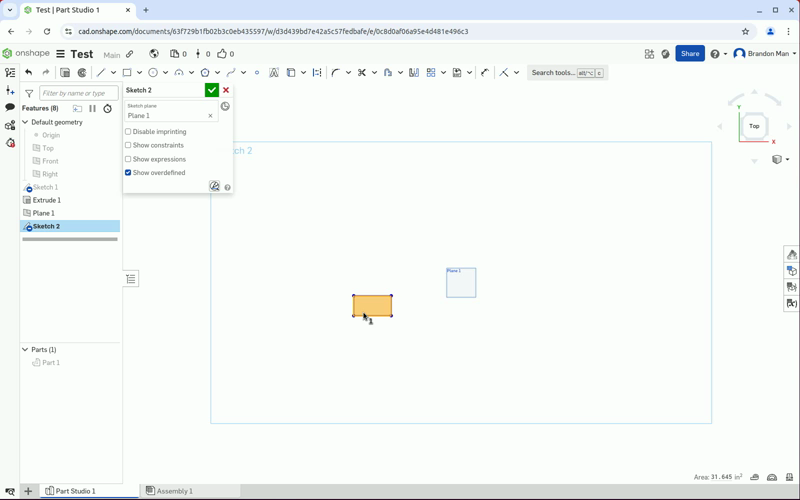
mouse_move(73, 352)
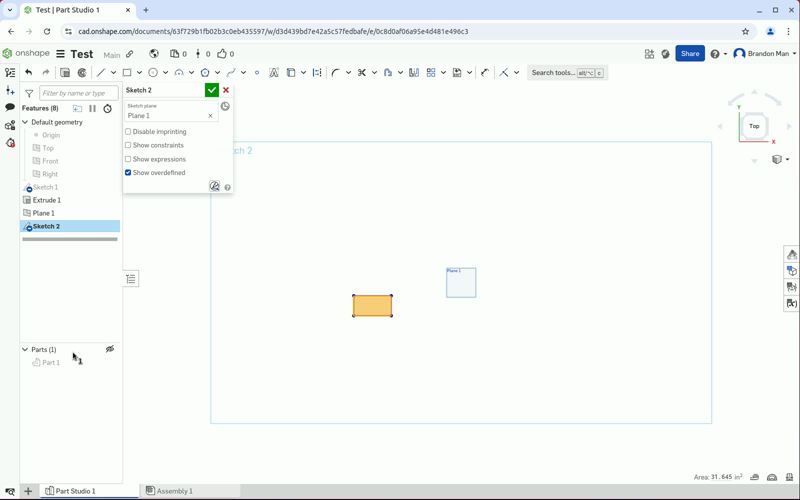
key(shift+y)
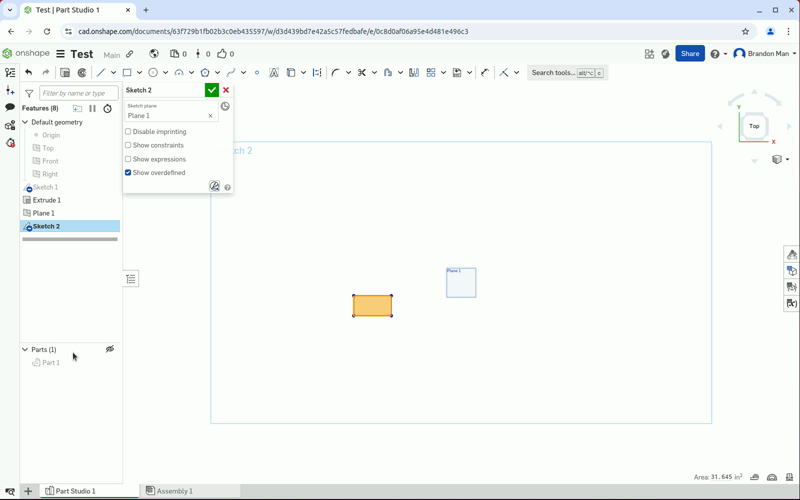
key(shift+e)
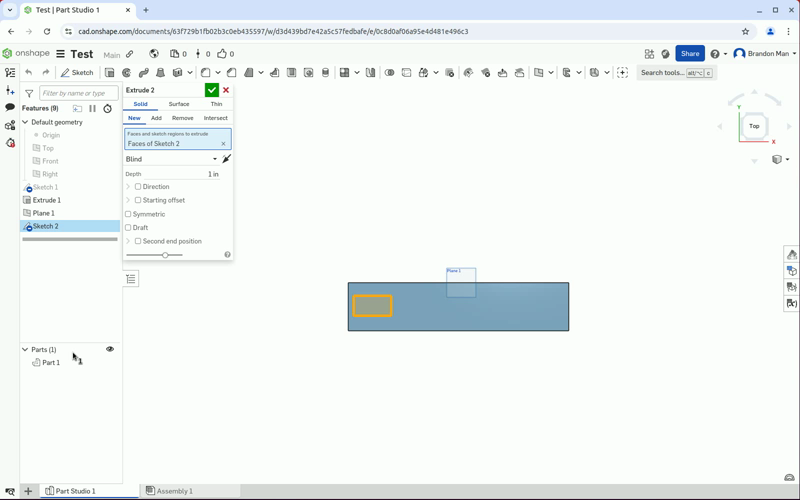
mouse_move(143, 106)
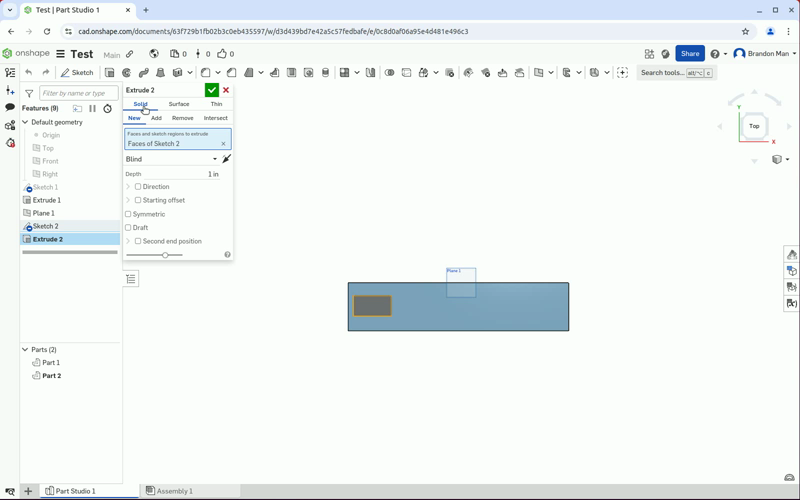
click(143, 106)
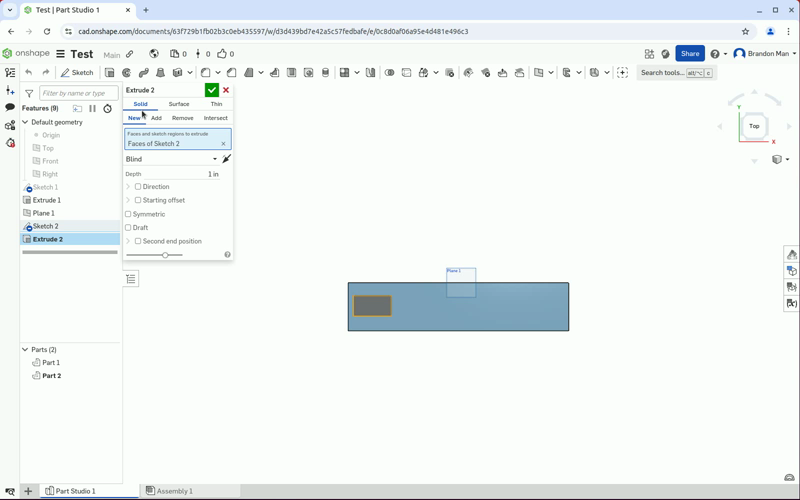
mouse_move(137, 120)
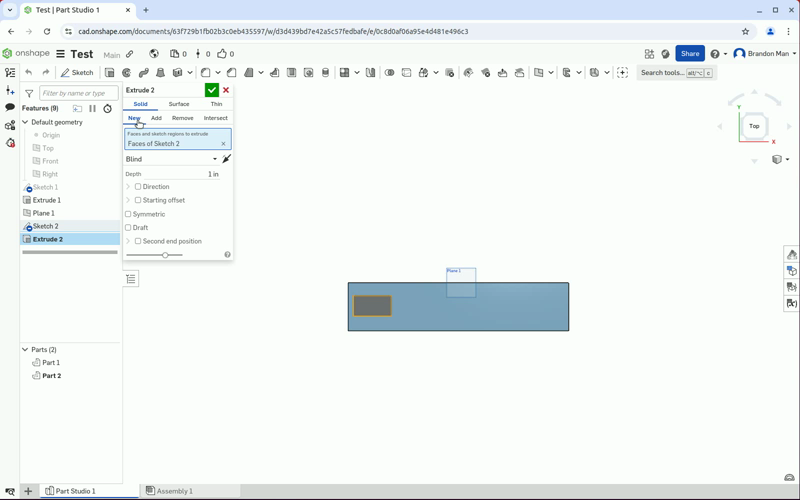
click(137, 120)
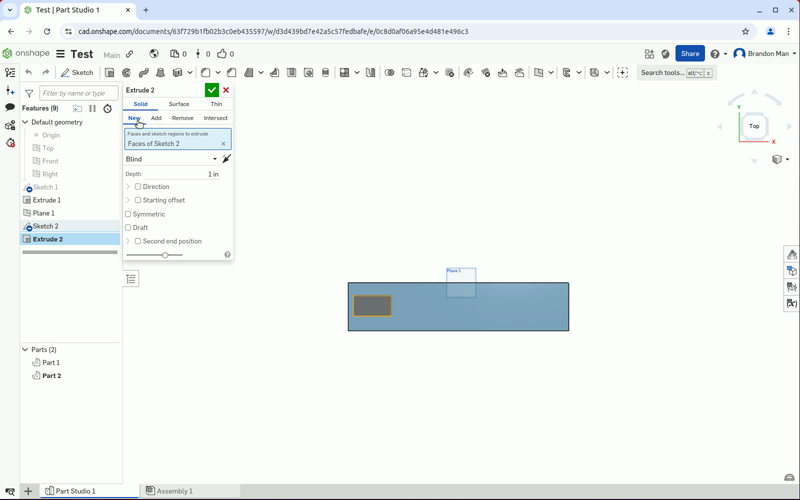
key(tab, 4)
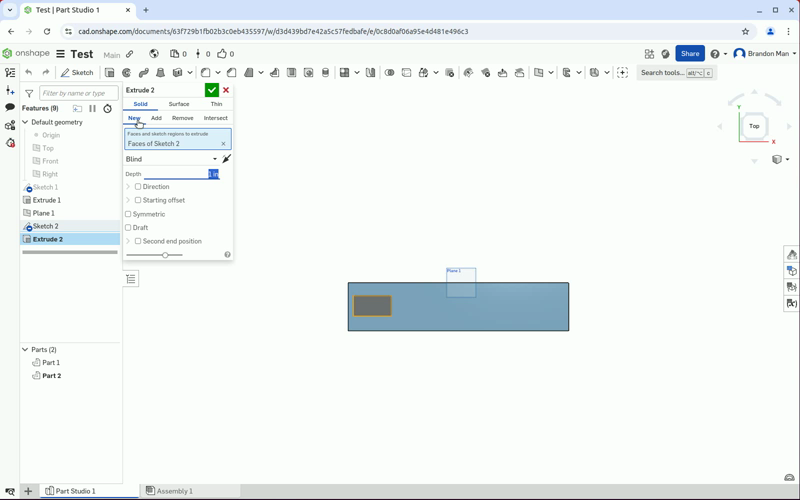
text(4.574)
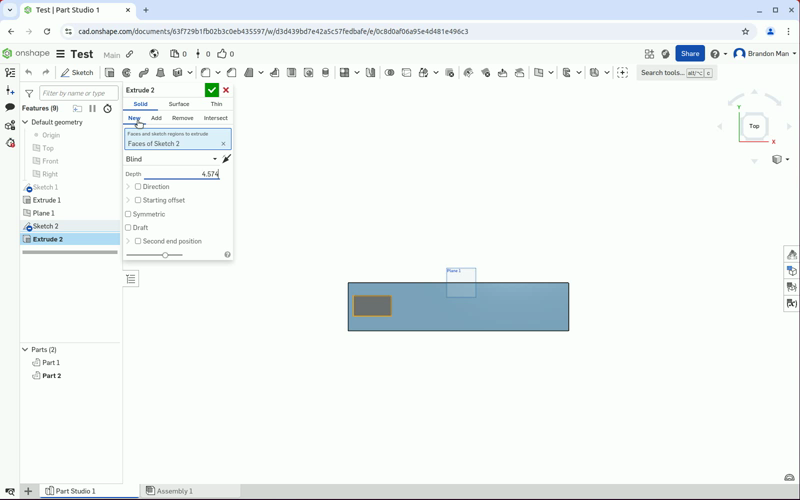
key(enter)
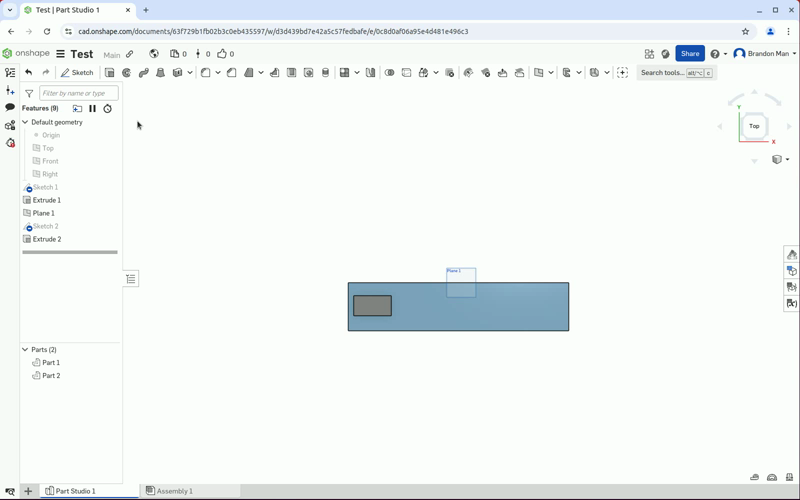
key(shift+h)
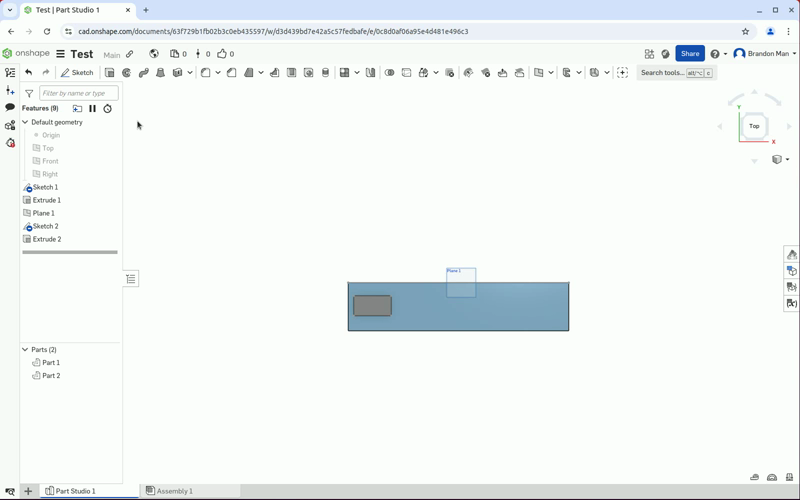
key(shift+h)
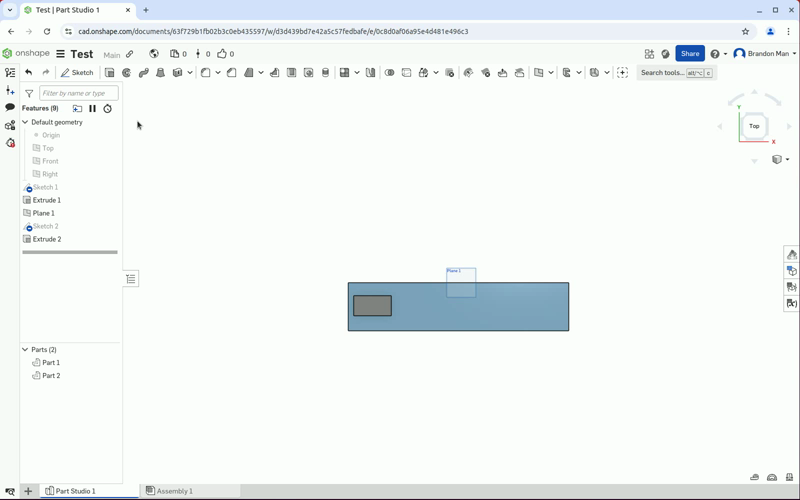
mouse_move(73, 189)
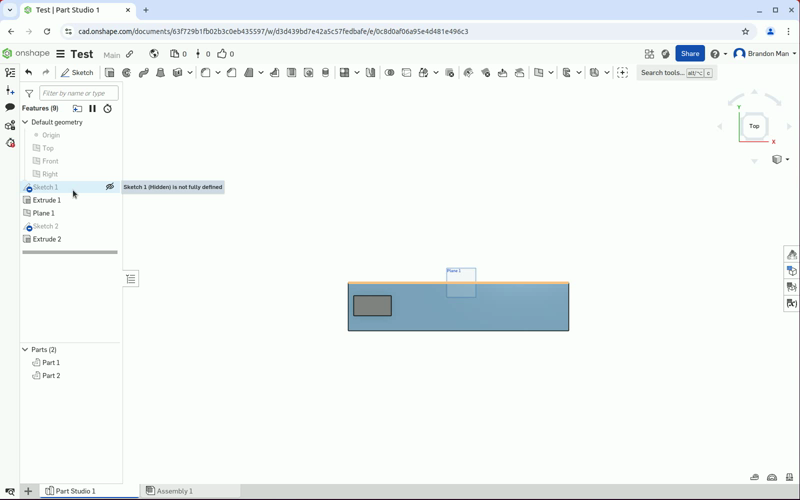
click(73, 189)
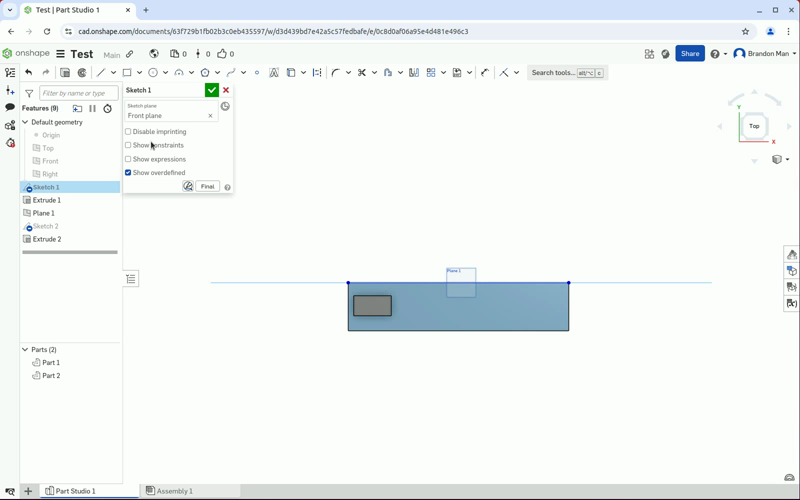
mouse_move(229, 92)
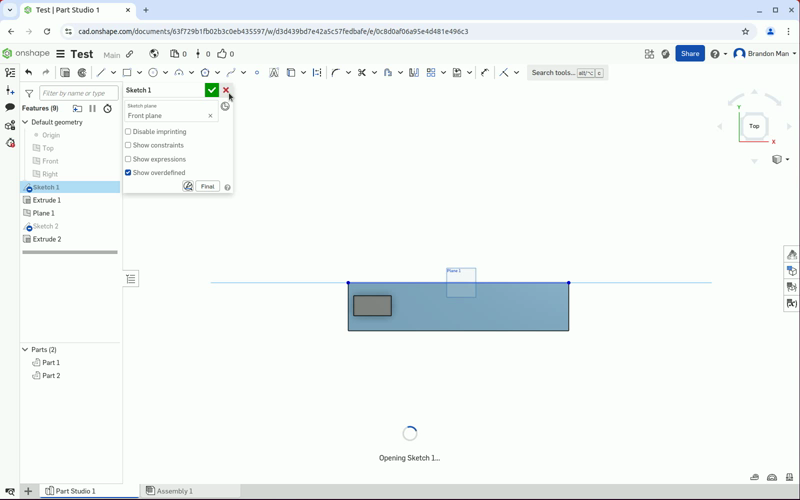
click(229, 92)
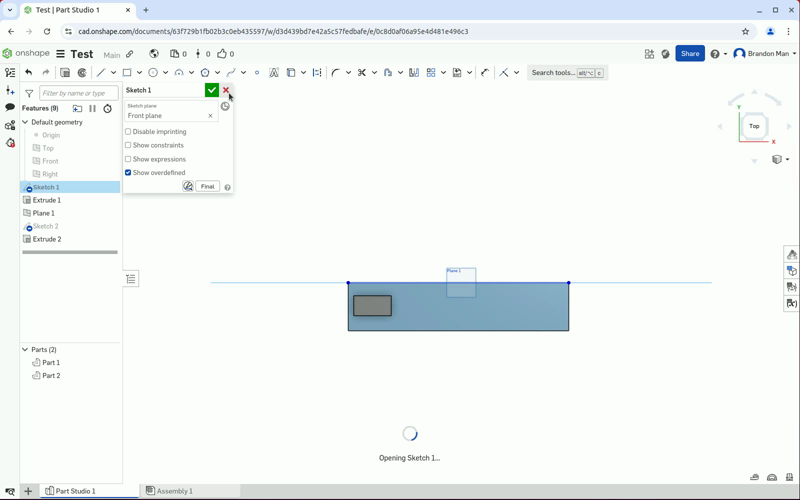
key(shift+s)
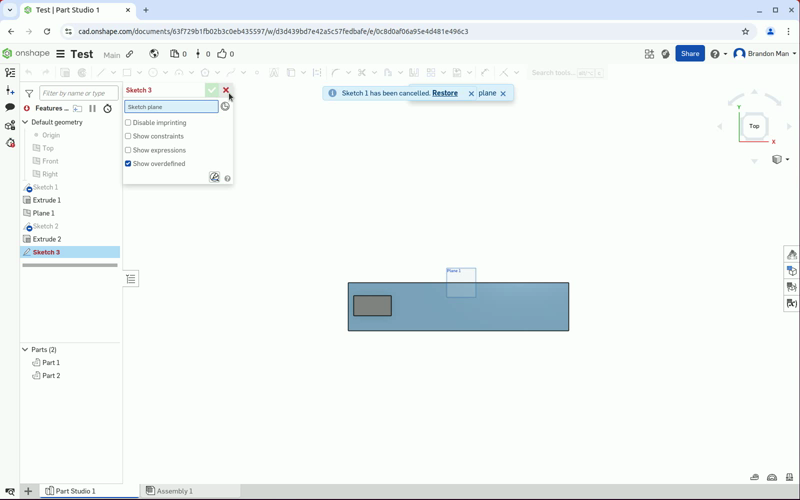
mouse_move(73, 215)
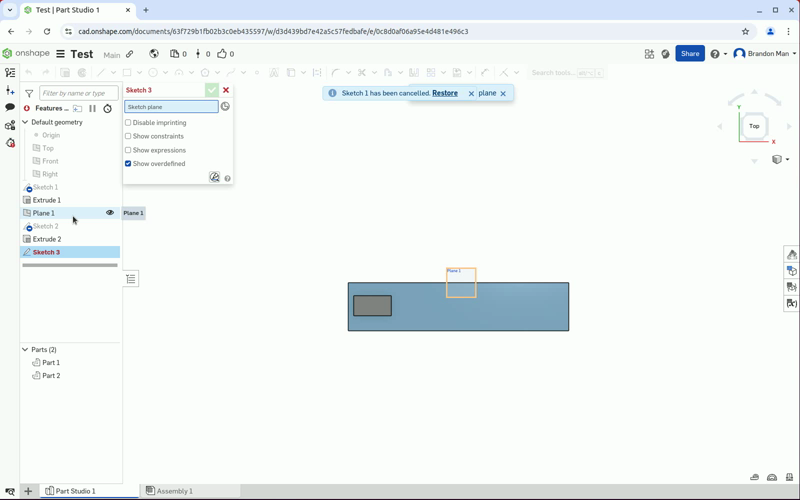
click(73, 215)
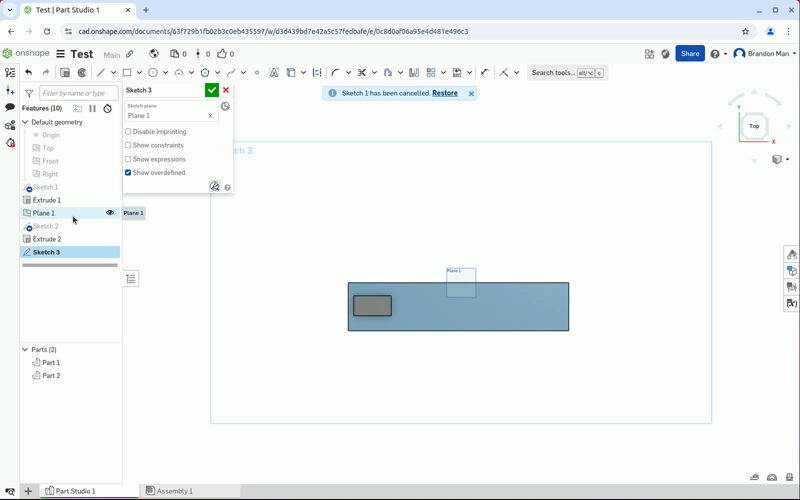
mouse_move(73, 352)
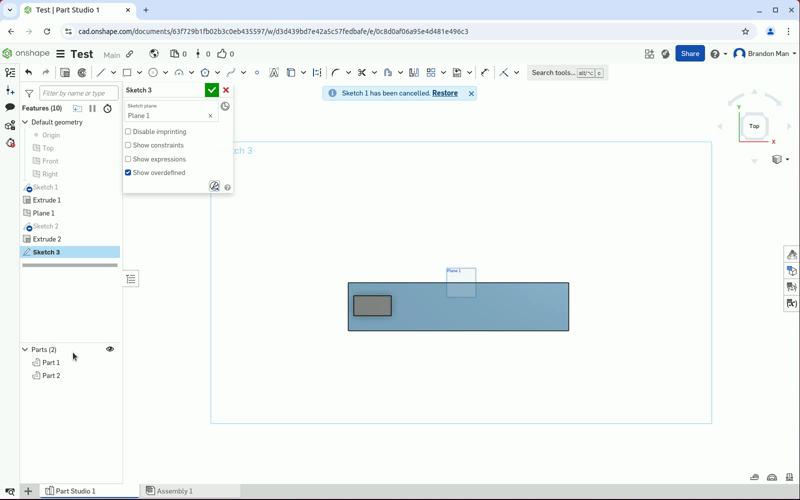
key(y)
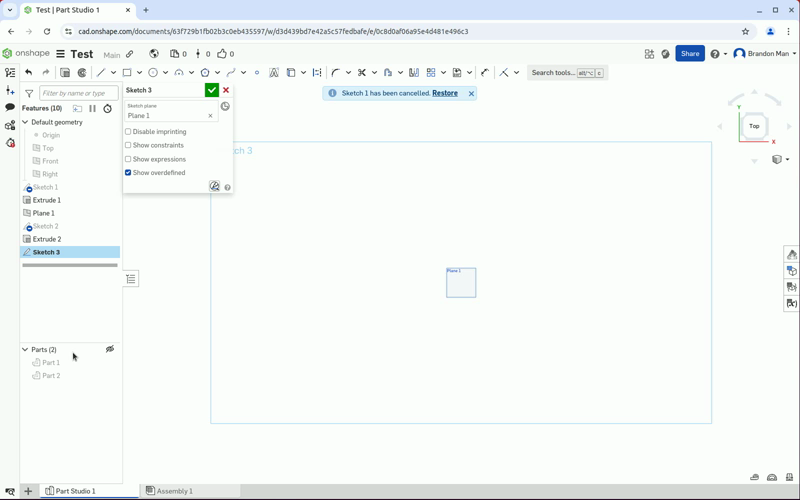
key(l)
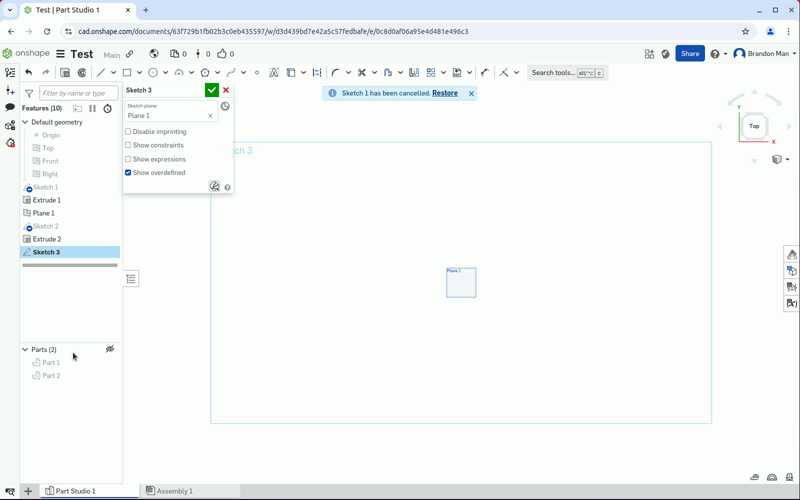
key_down(shift)
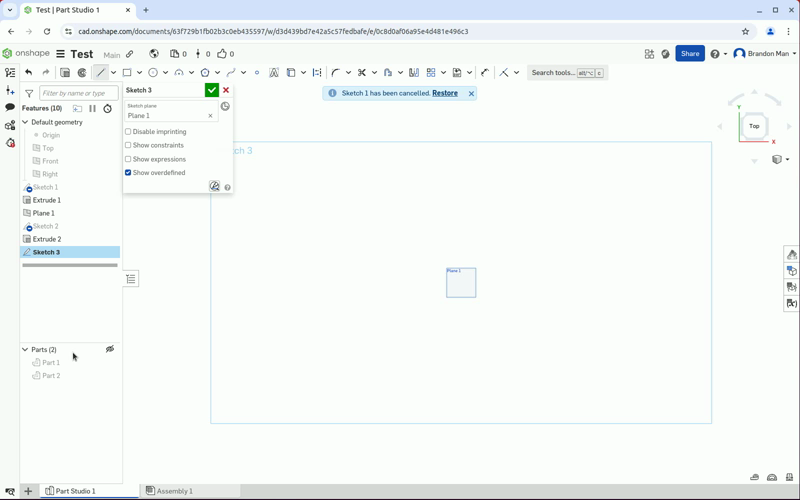
mouse_move(397, 315)
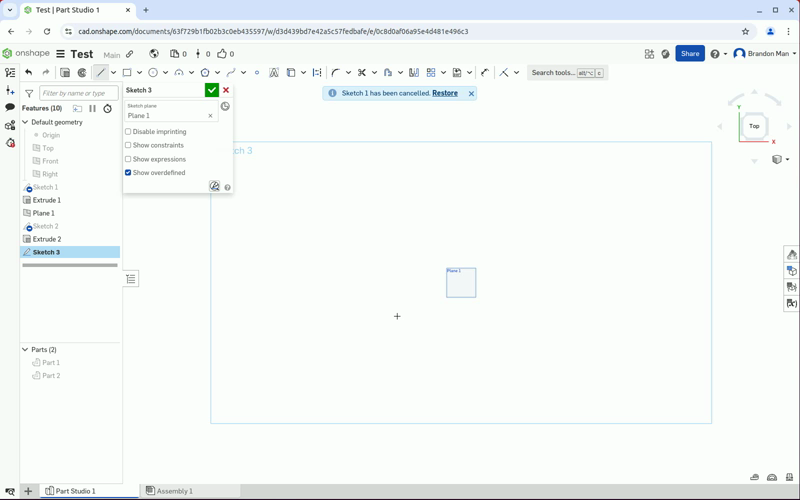
click(397, 315)
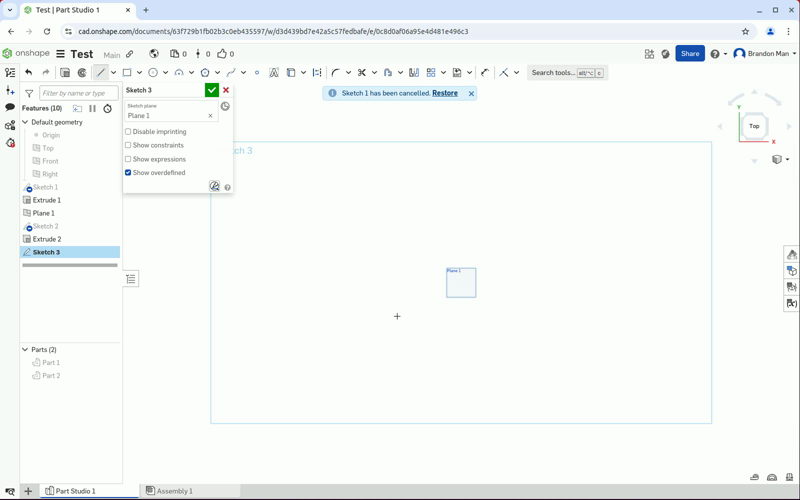
key_up(shift)
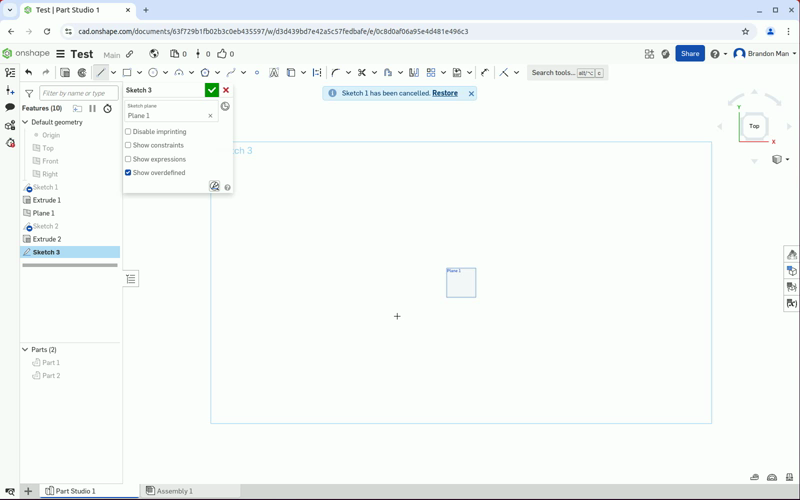
key_down(shift)
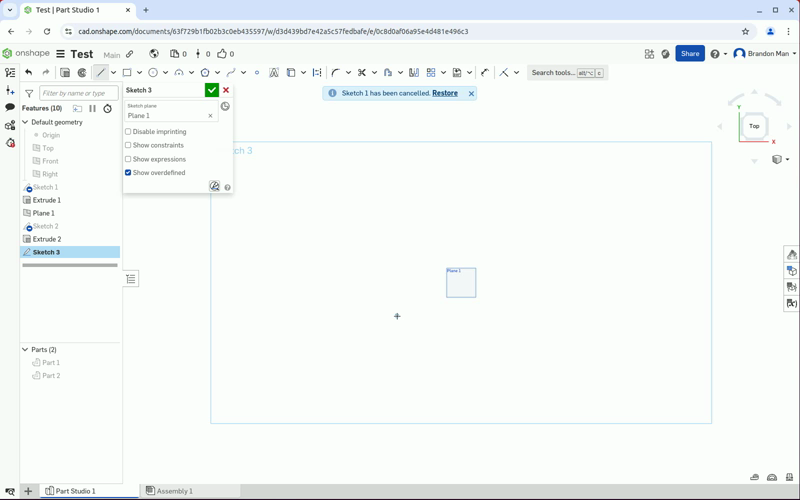
mouse_move(427, 315)
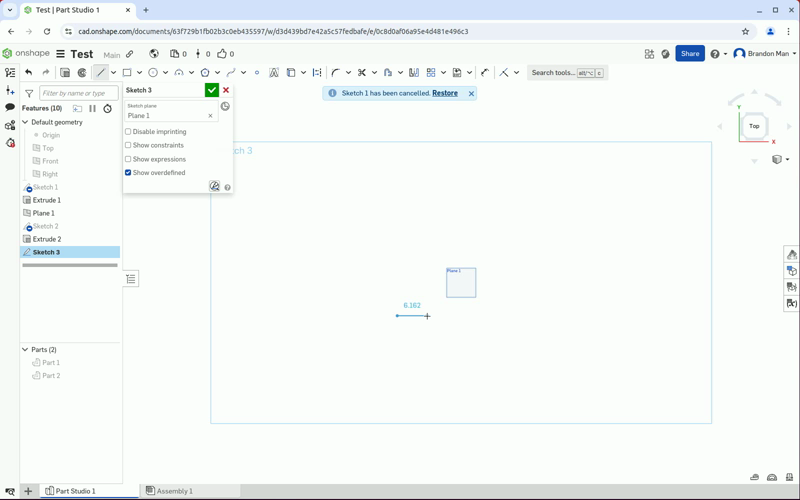
mouse_move(431, 315)
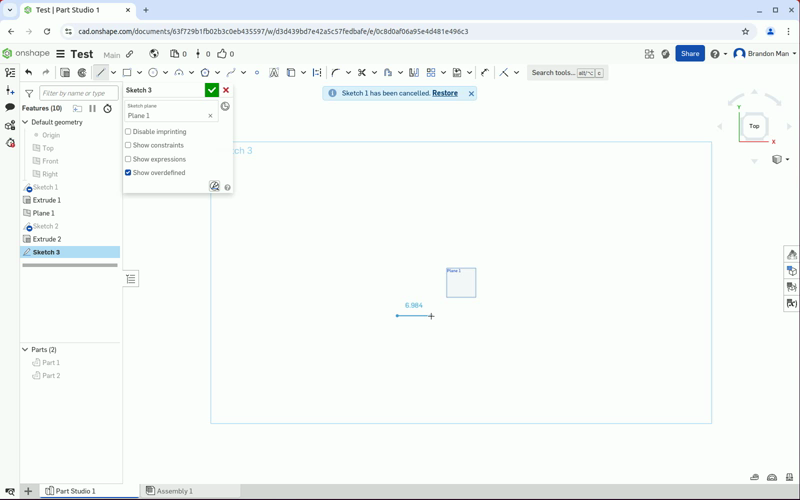
click(431, 315)
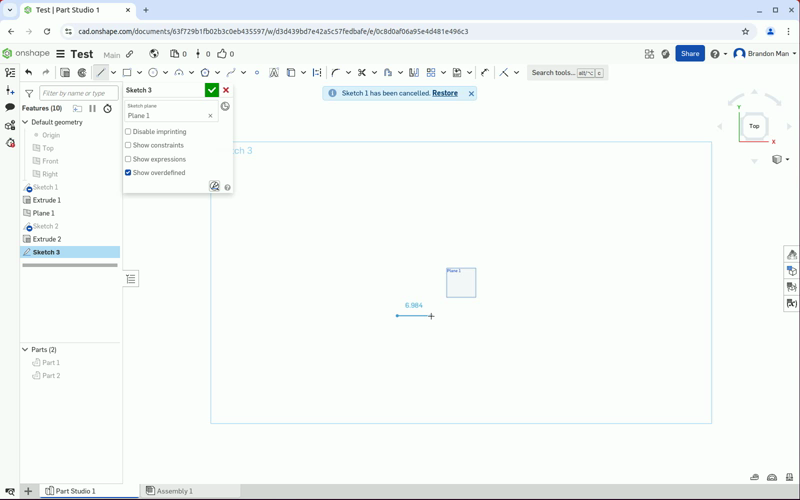
key_up(shift)
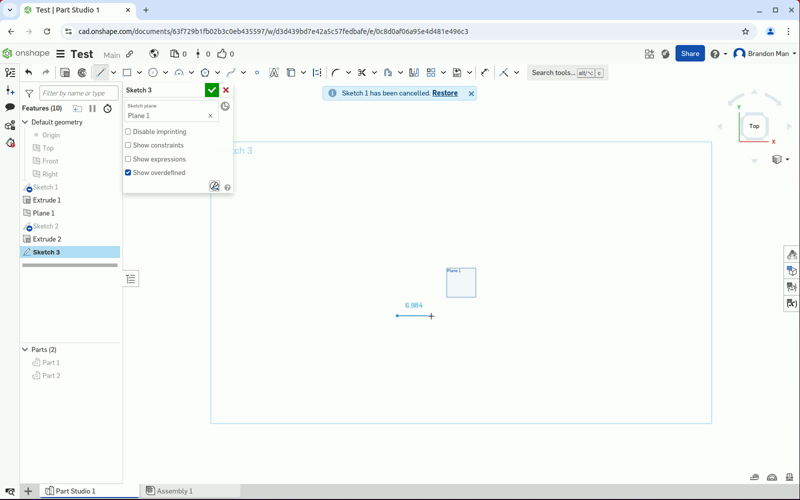
key_down(shift)
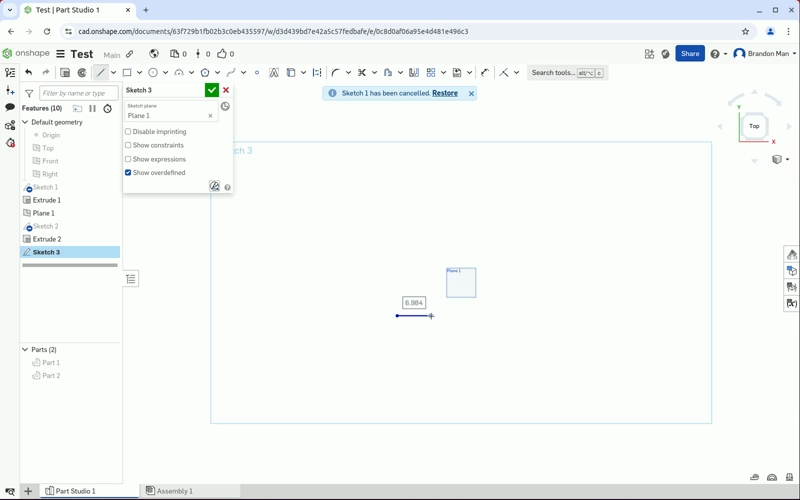
mouse_move(461, 315)
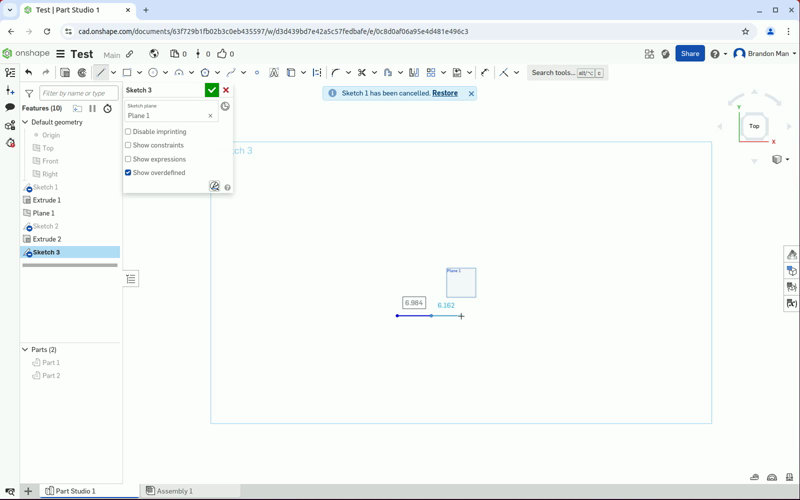
mouse_move(431, 295)
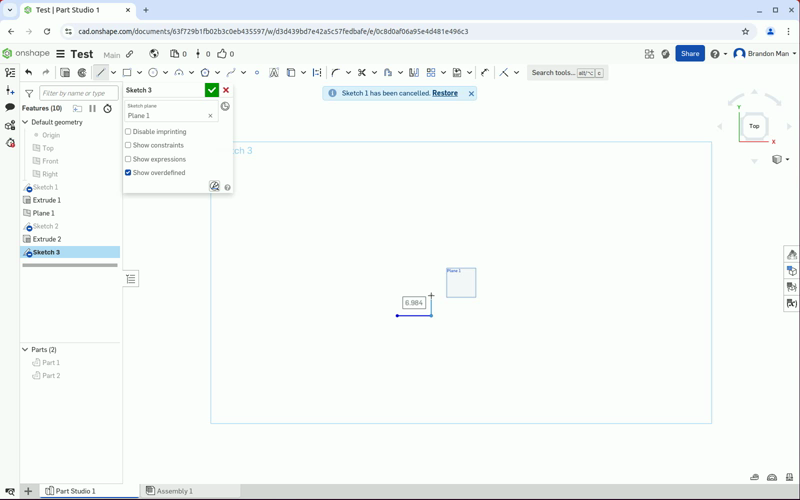
click(431, 295)
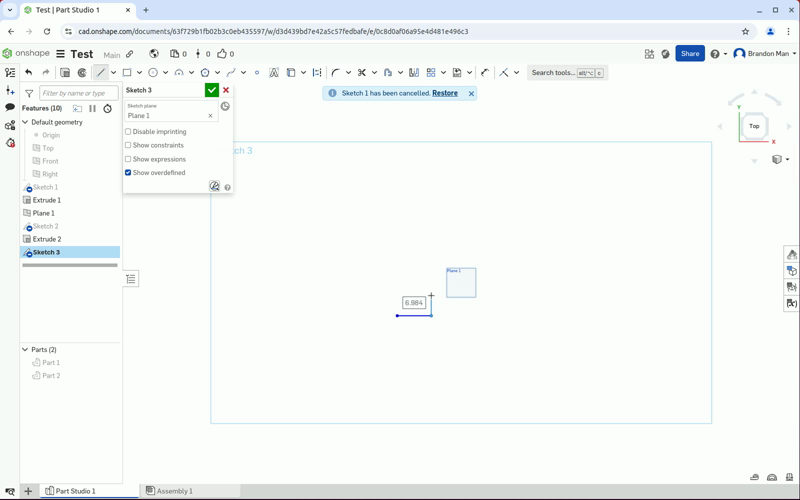
key_up(shift)
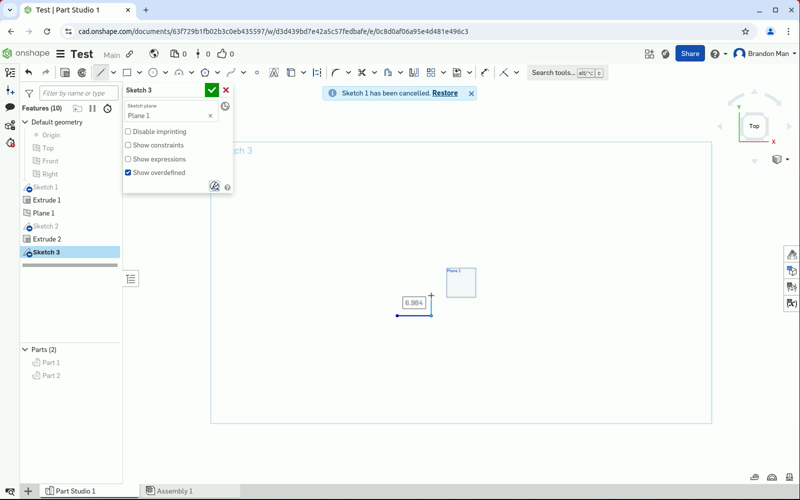
key_down(shift)
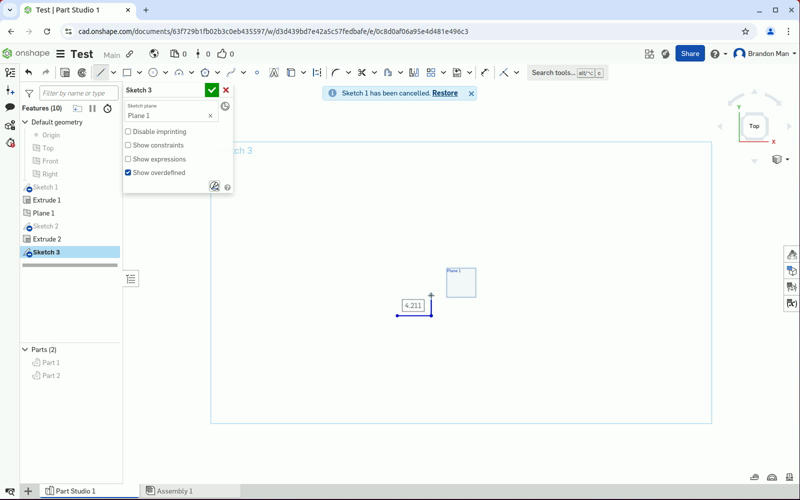
mouse_move(461, 295)
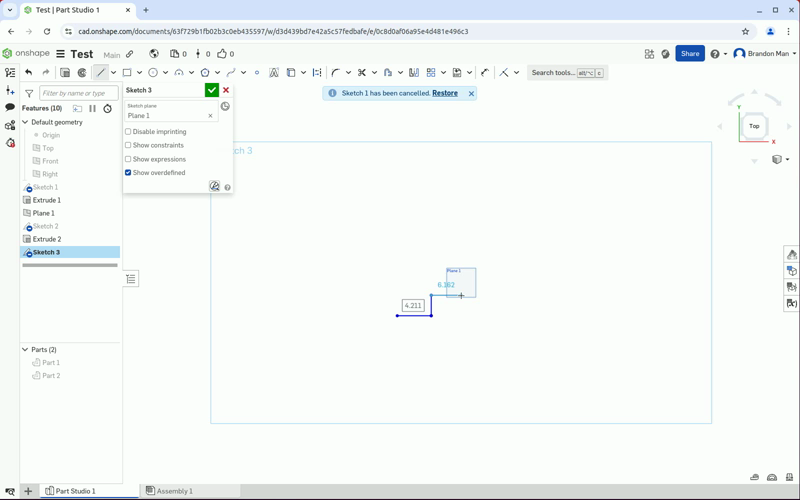
mouse_move(397, 295)
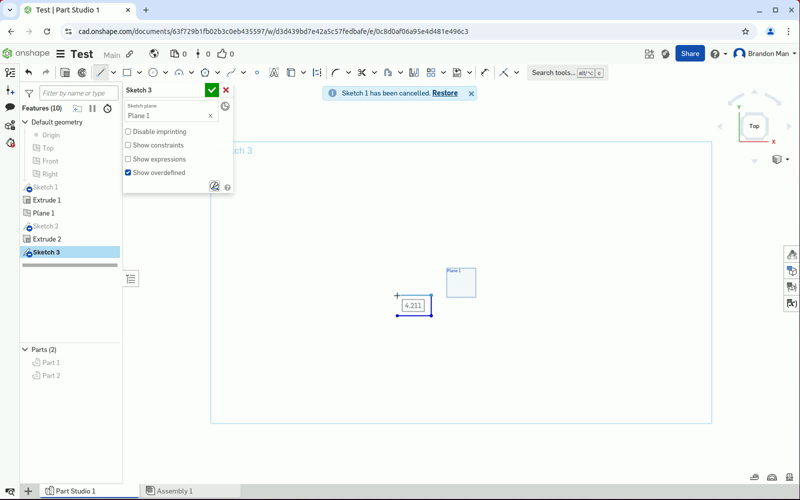
click(397, 295)
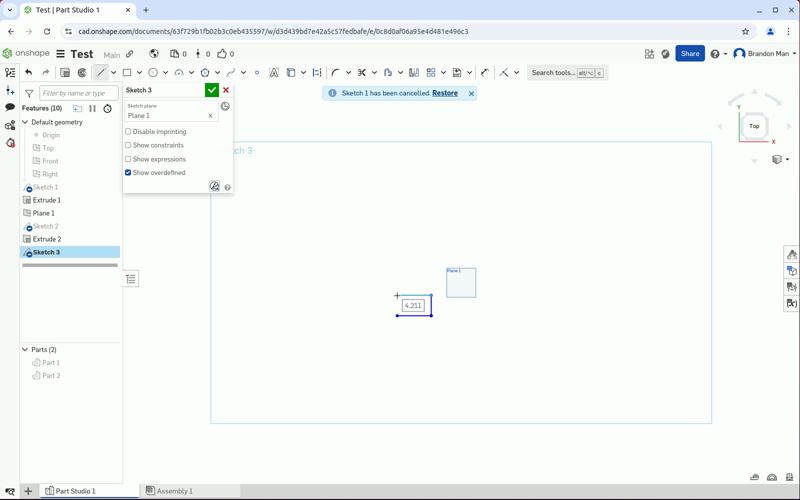
key_up(shift)
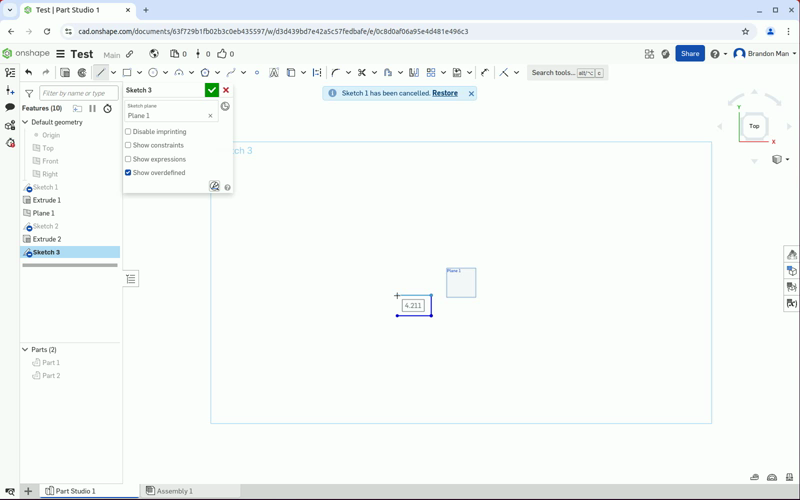
mouse_move(427, 295)
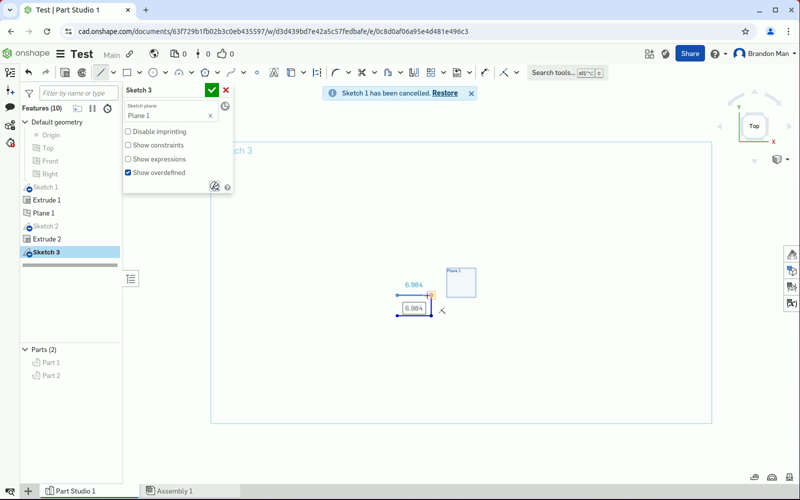
key_down(shift)
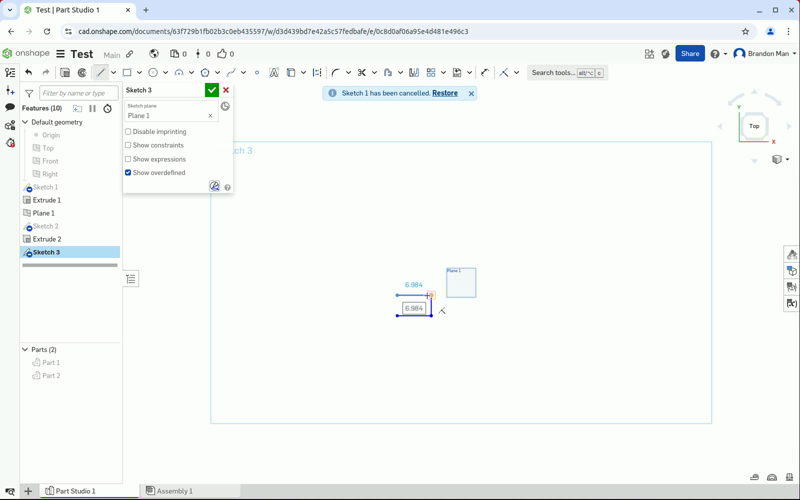
mouse_move(397, 315)
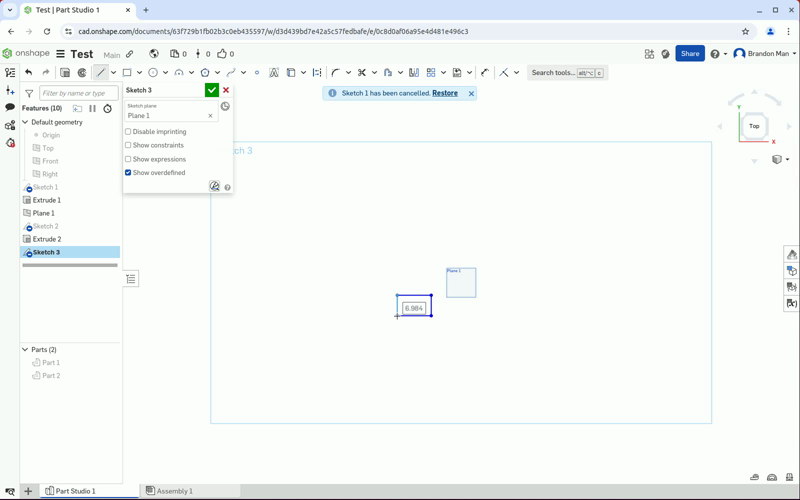
key_up(shift)
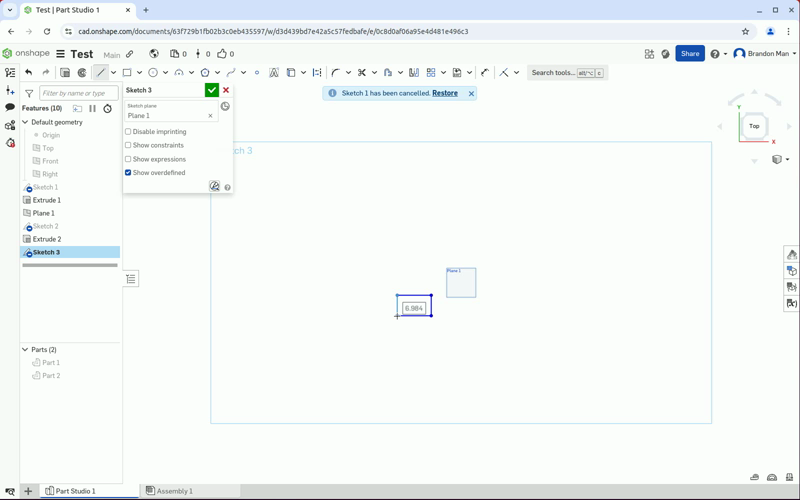
click(397, 315)
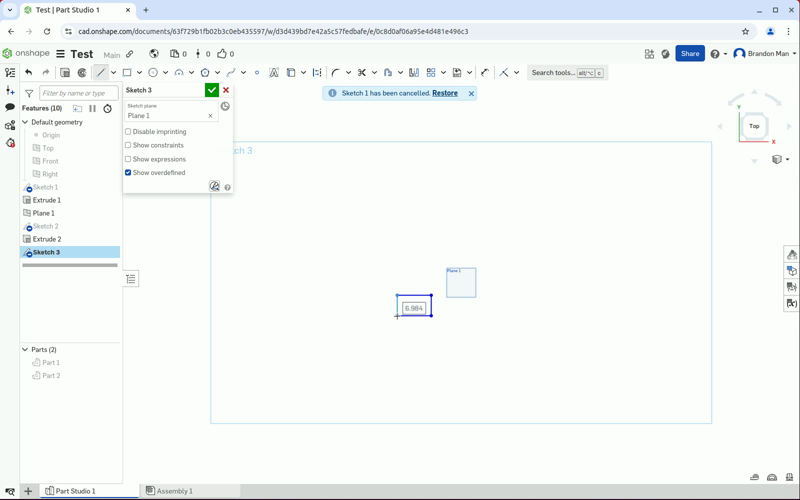
key(esc)
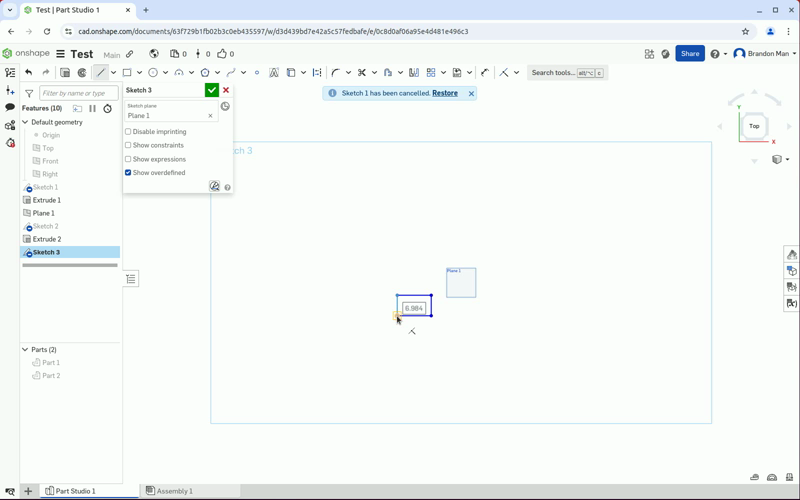
mouse_move(407, 295)
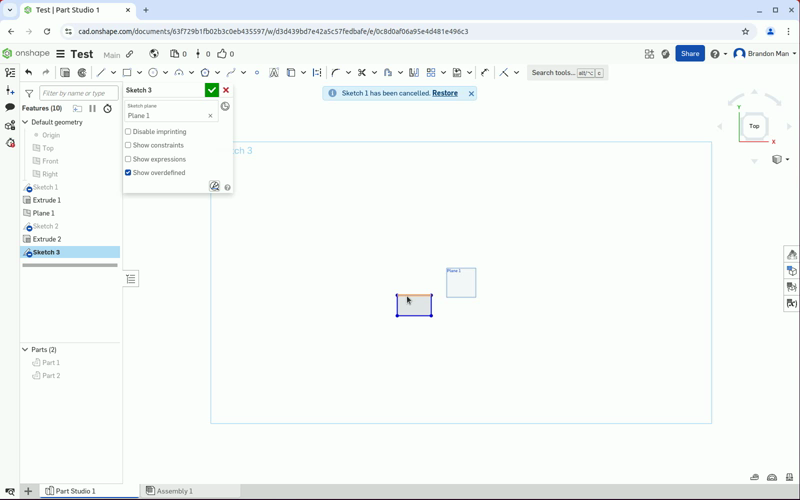
scroll(6)
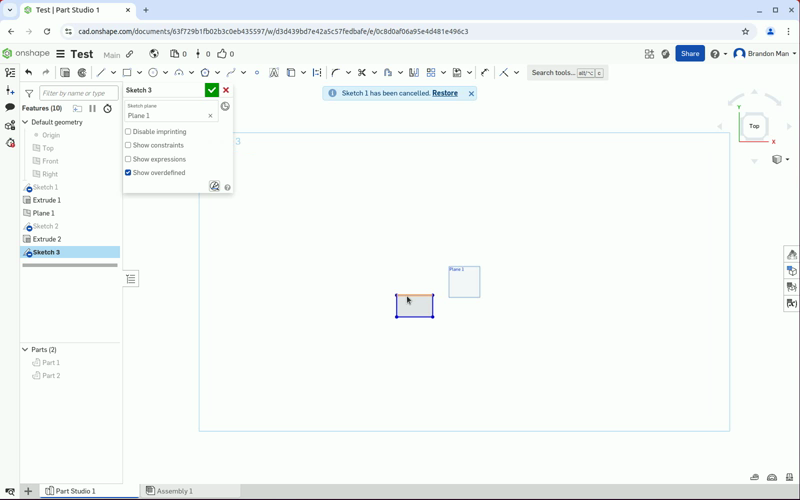
scroll(6)
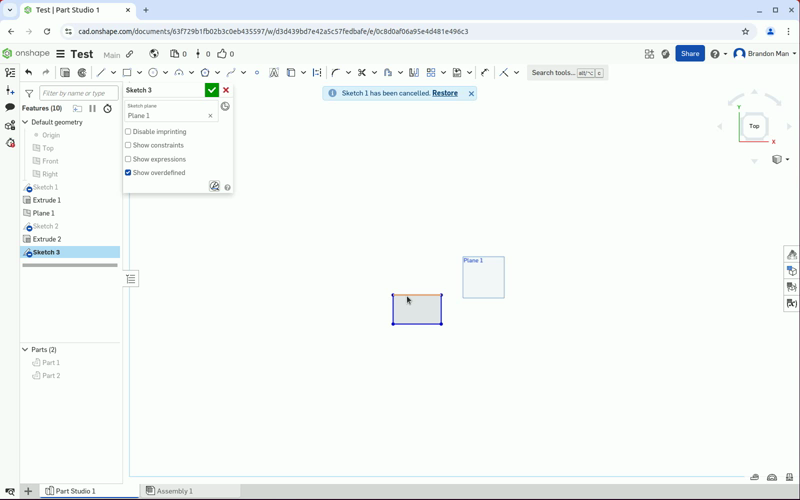
scroll(6)
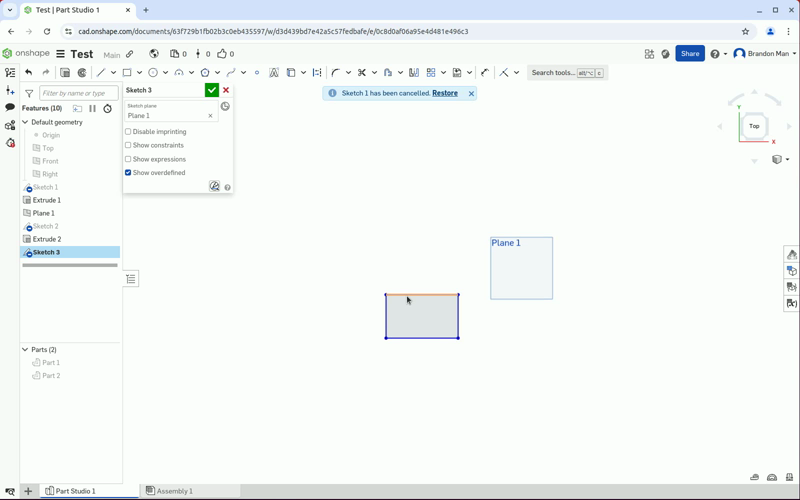
scroll(6)
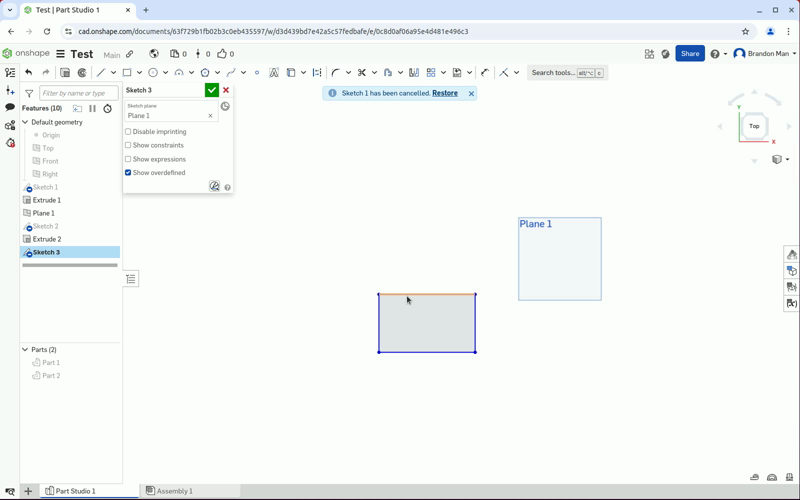
scroll(6)
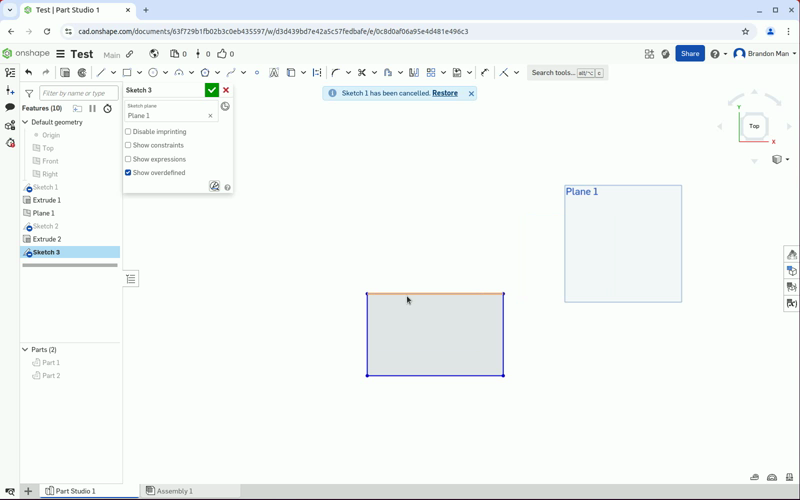
scroll(6)
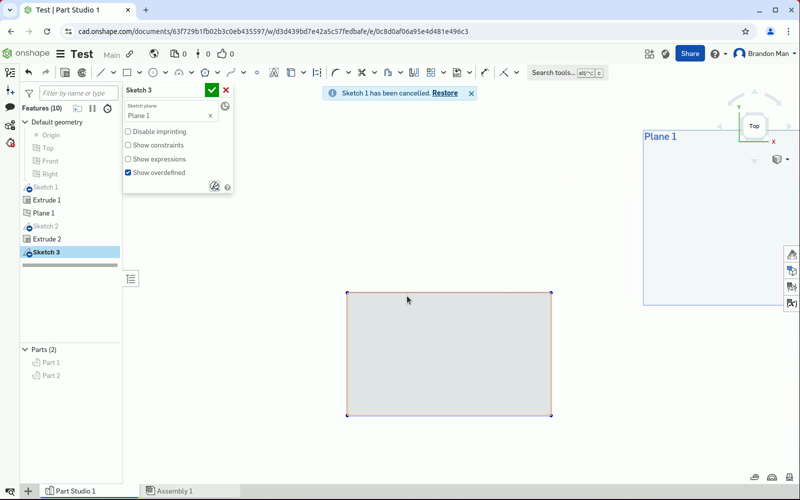
scroll(6)
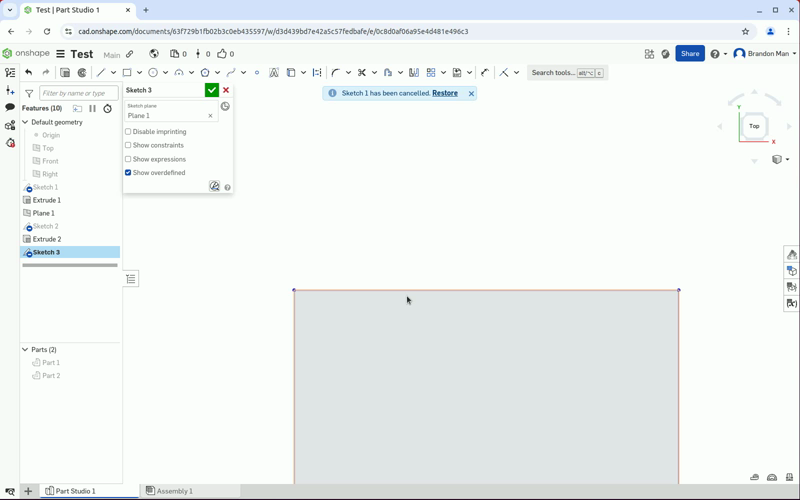
click(407, 295)
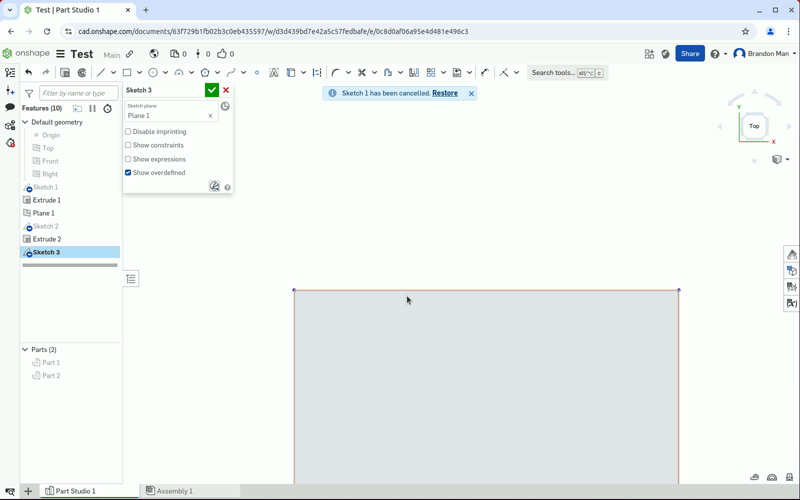
scroll(-6)
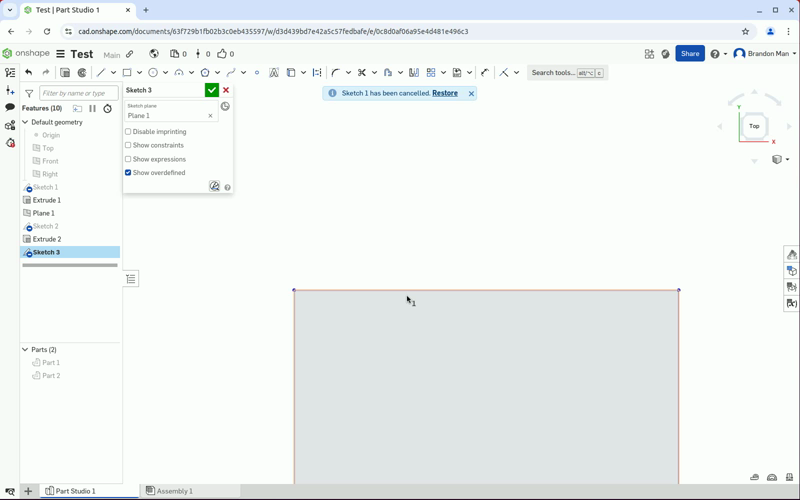
scroll(-6)
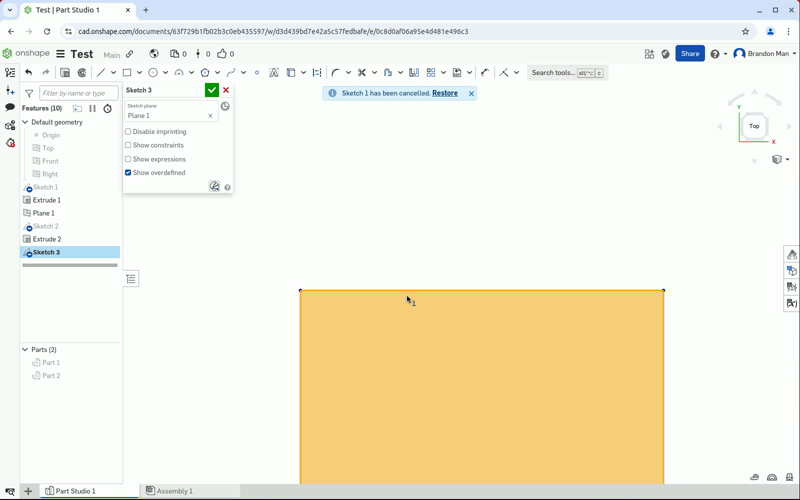
scroll(-6)
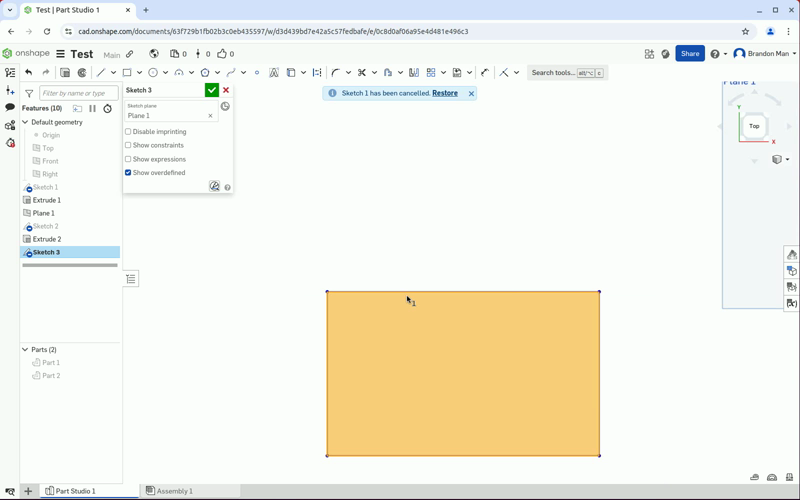
scroll(-6)
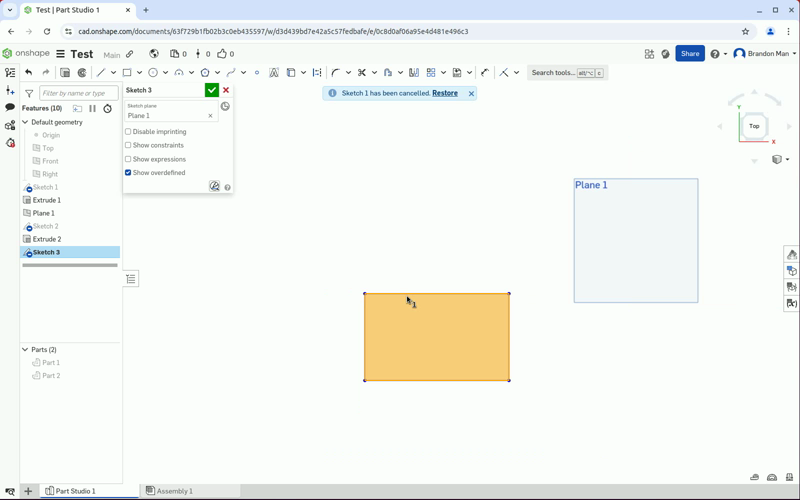
scroll(-6)
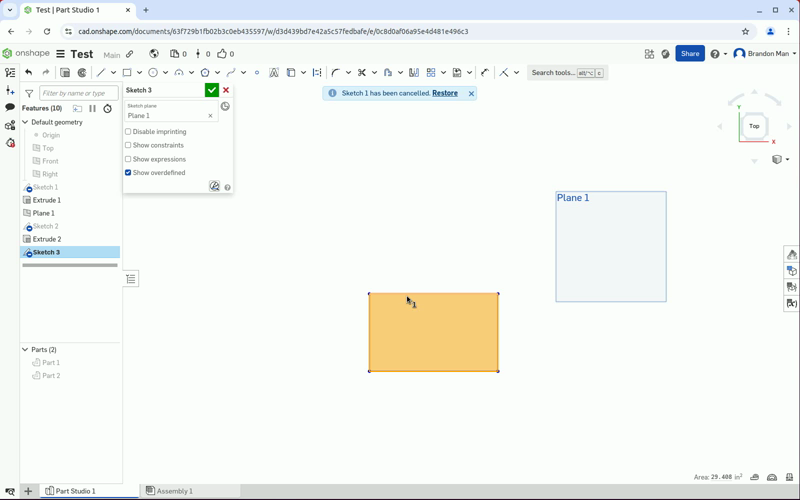
scroll(-6)
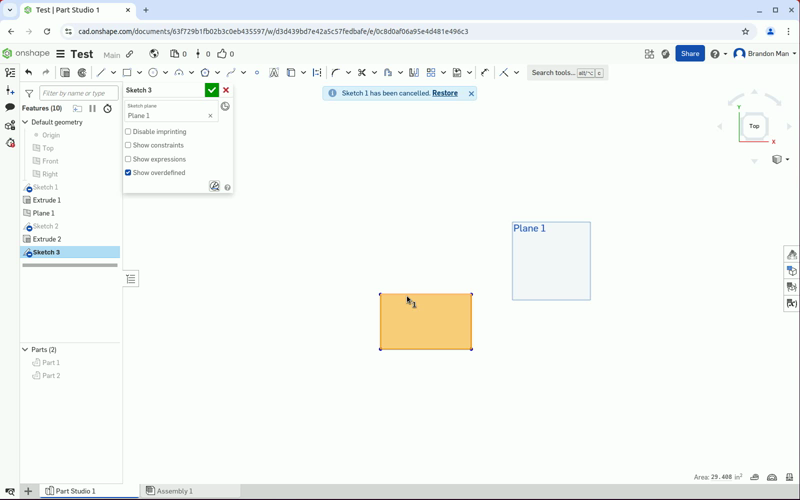
scroll(-6)
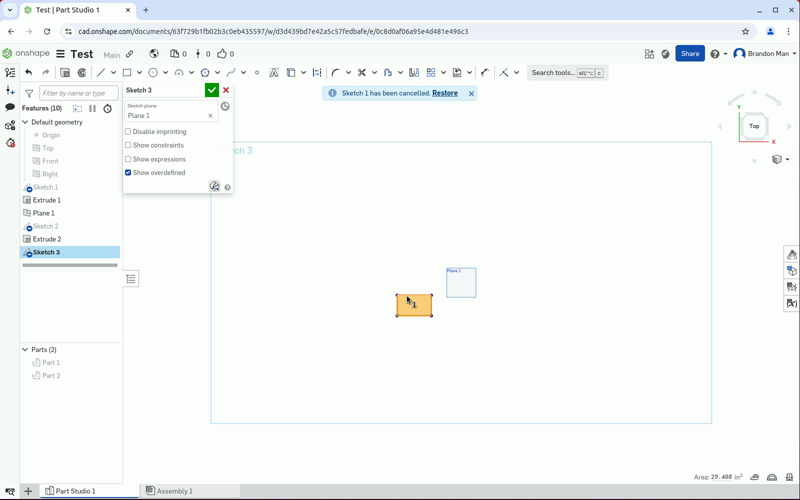
mouse_move(73, 352)
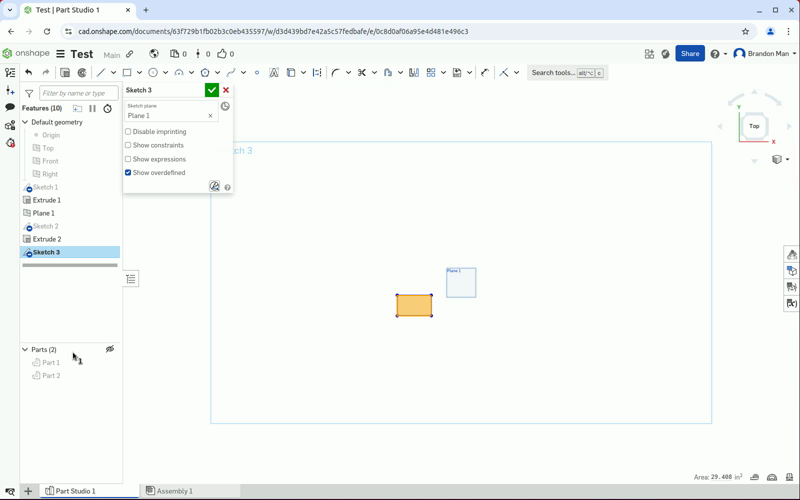
key(shift+y)
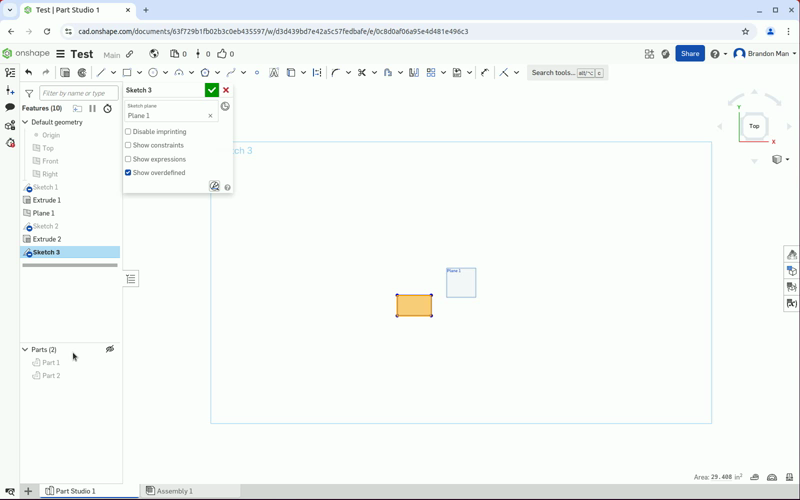
key(shift+e)
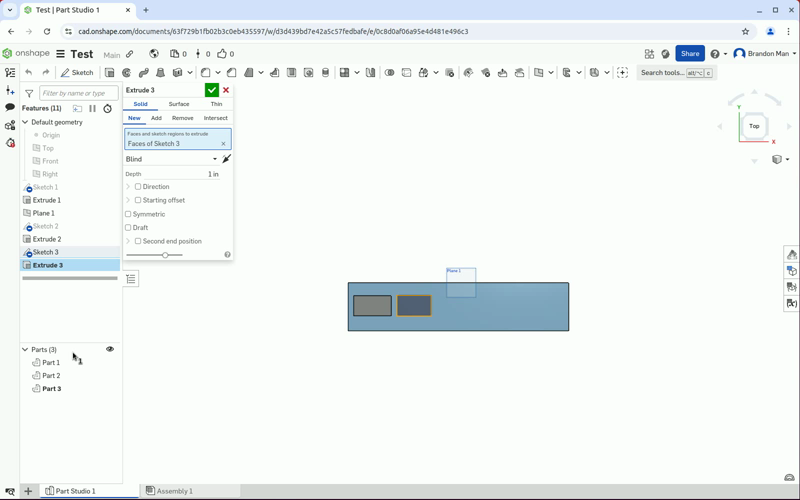
mouse_move(143, 106)
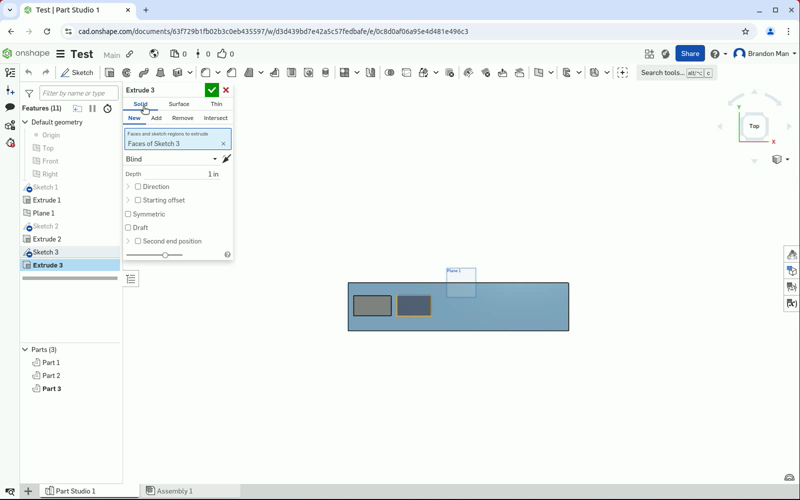
click(143, 106)
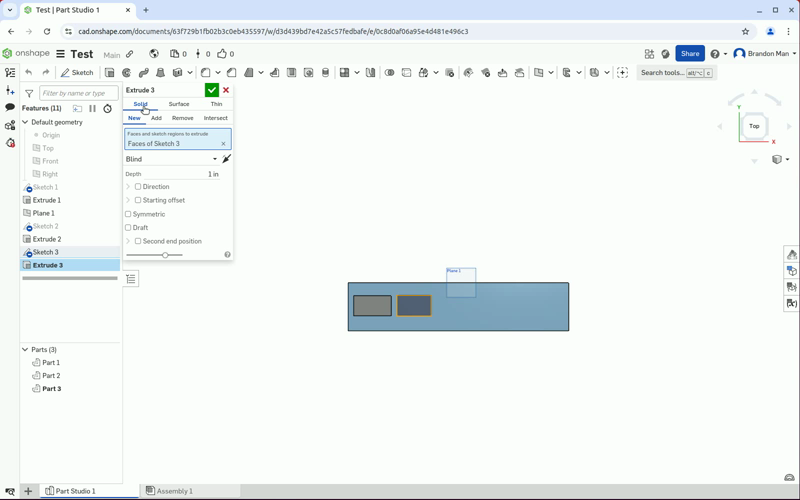
mouse_move(137, 120)
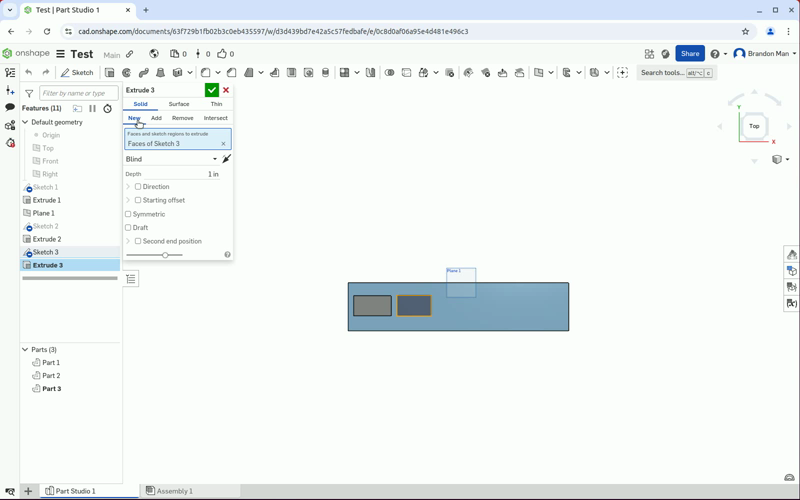
click(137, 120)
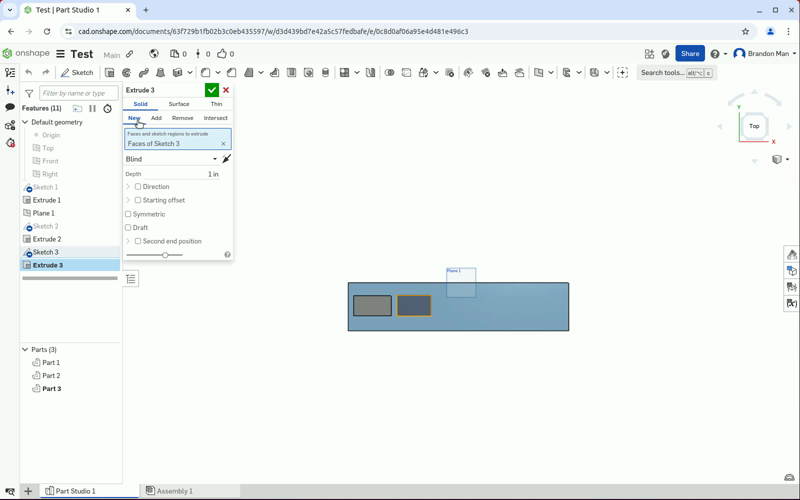
key(tab, 4)
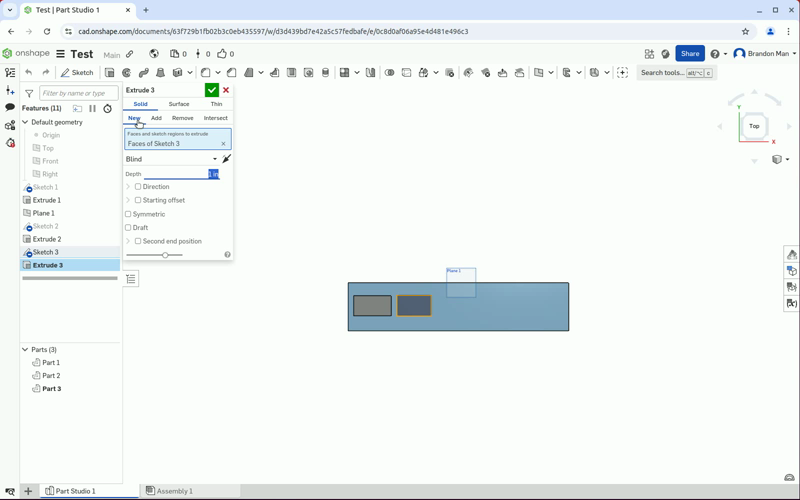
text(1.926)
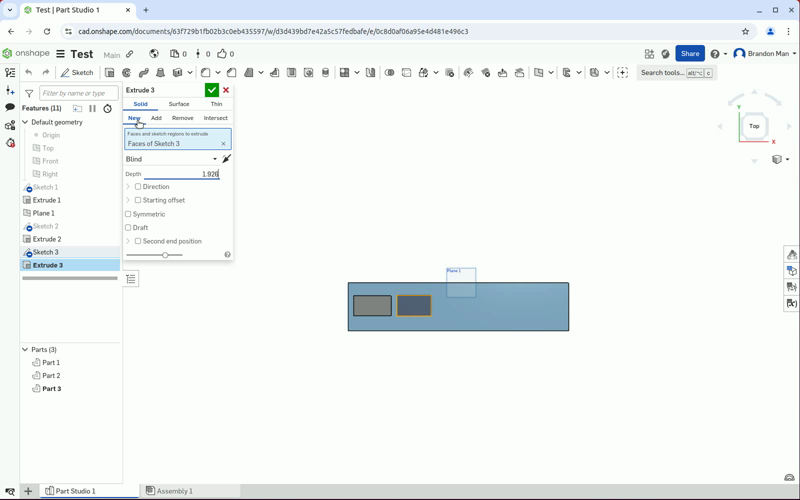
key(enter)
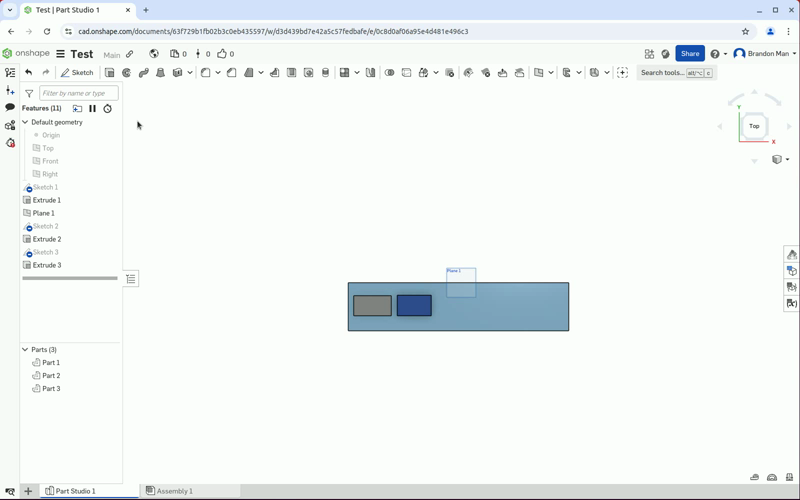
key(shift+h)
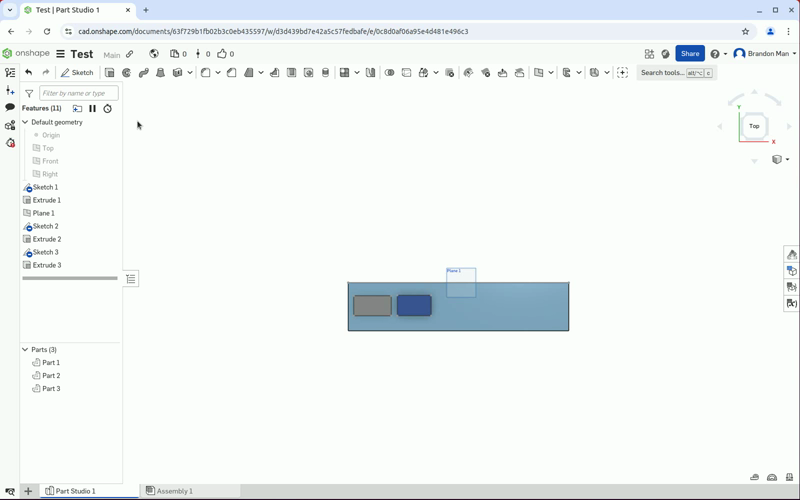
key(shift+h)
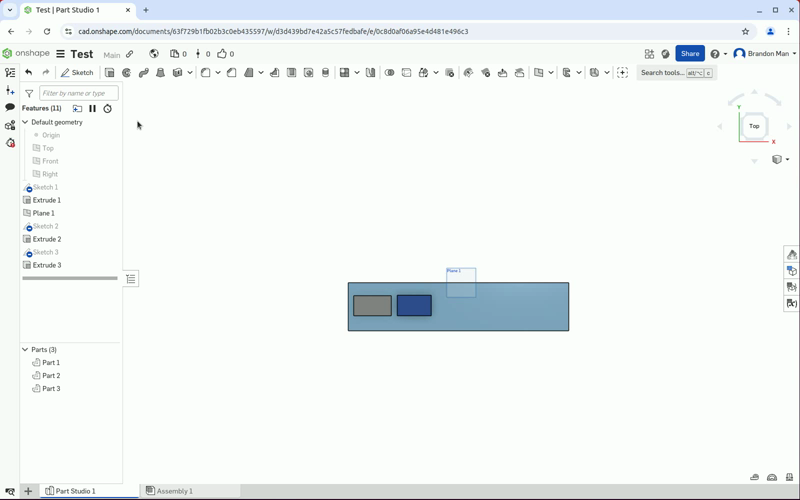
mouse_move(73, 189)
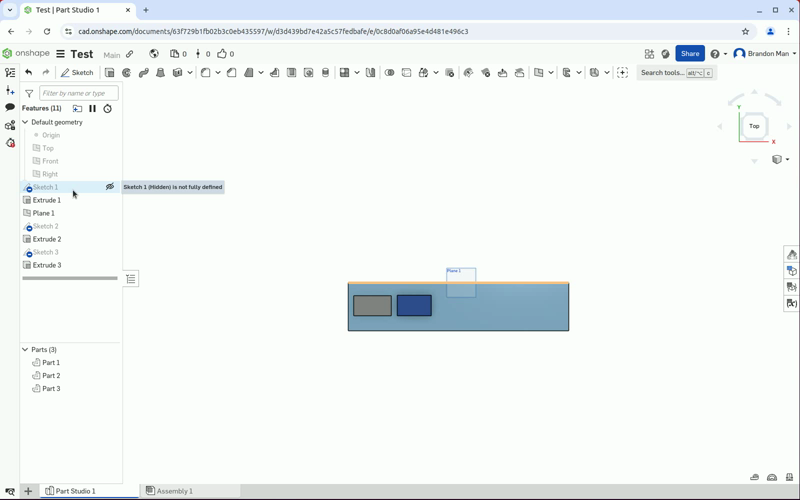
click(73, 189)
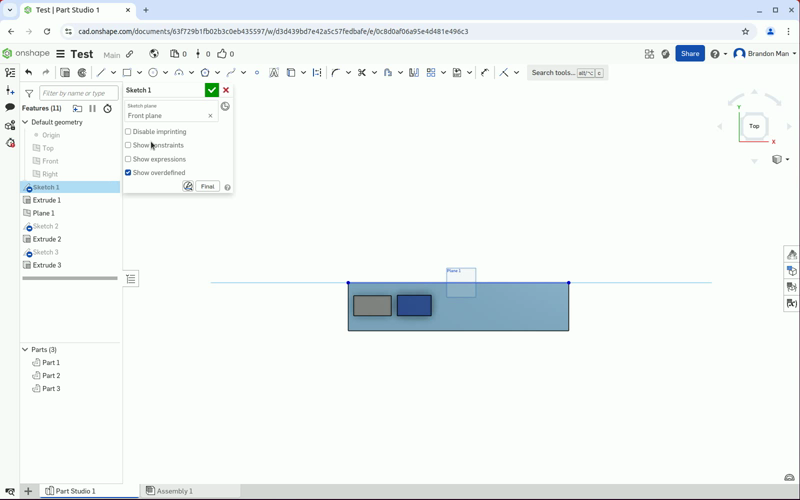
mouse_move(229, 92)
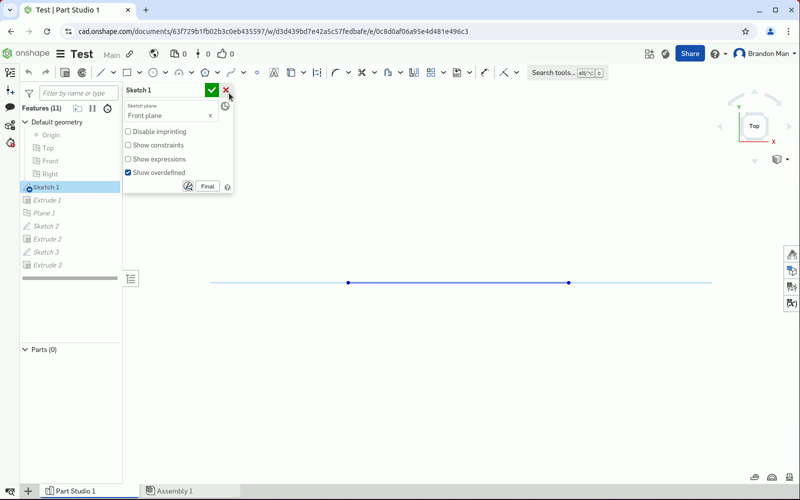
click(229, 92)
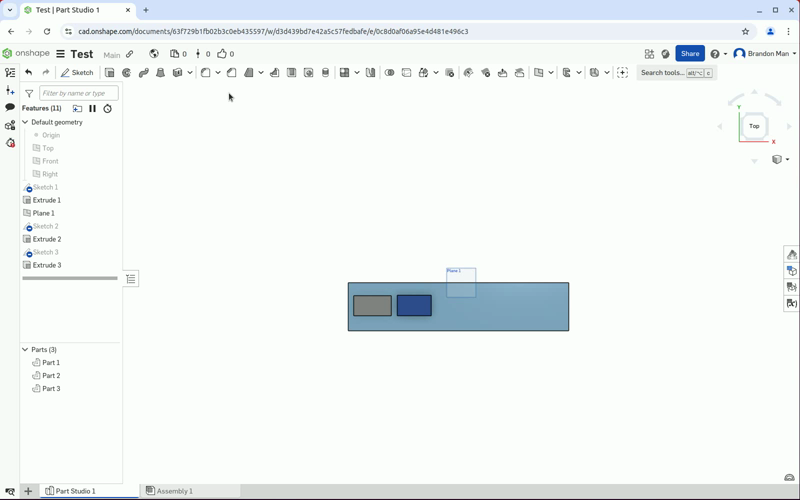
mouse_move(73, 352)
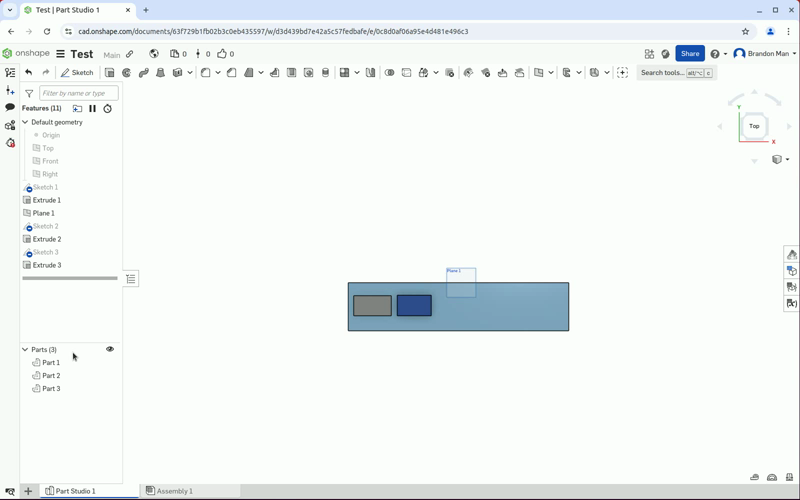
key(y)
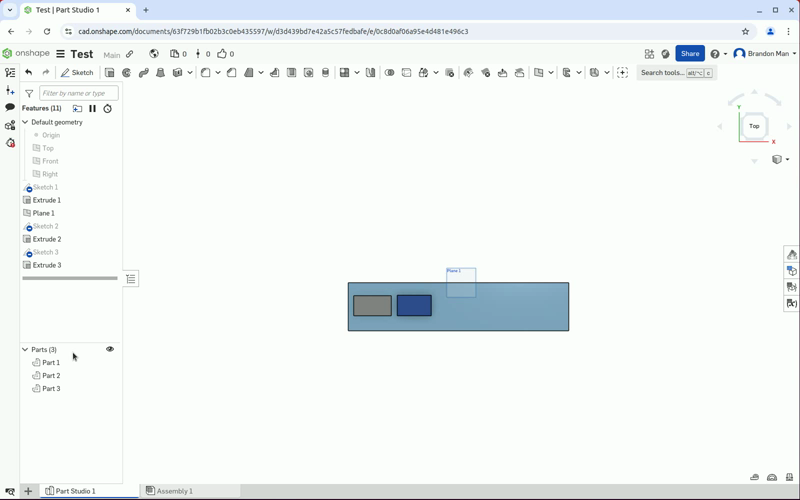
key(shift+p)
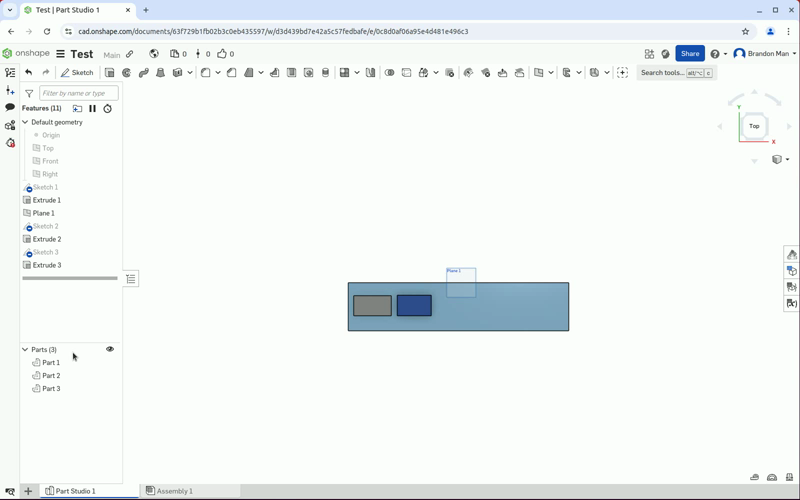
key(space)
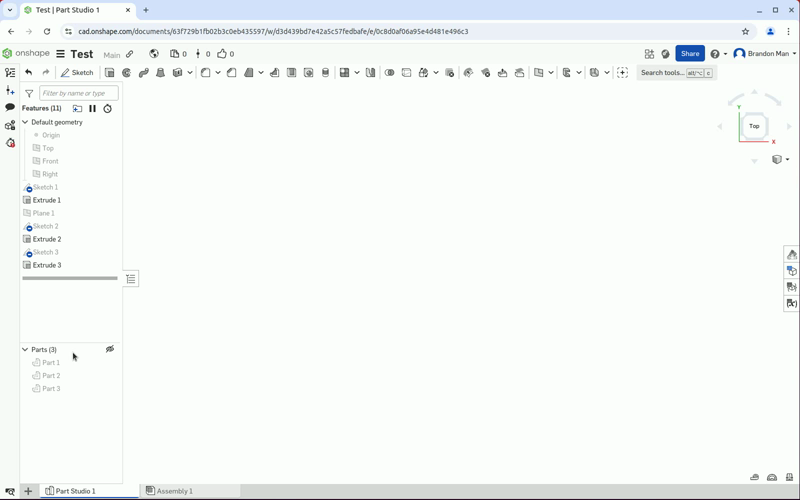
key_down(shift)
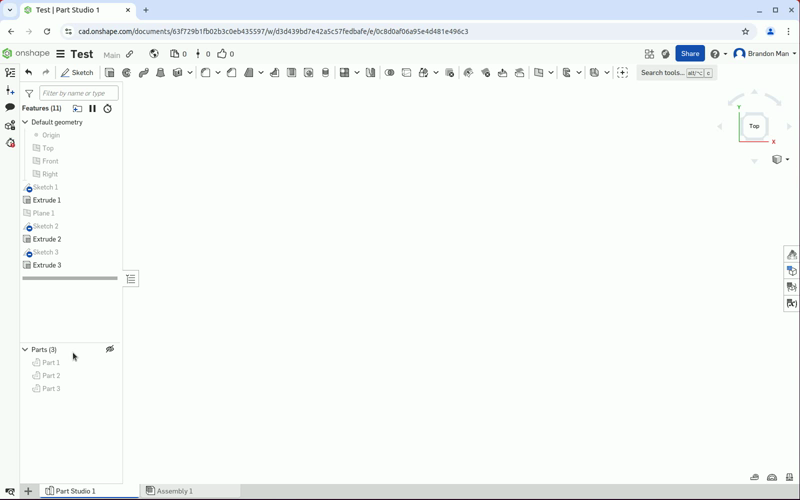
key(up)
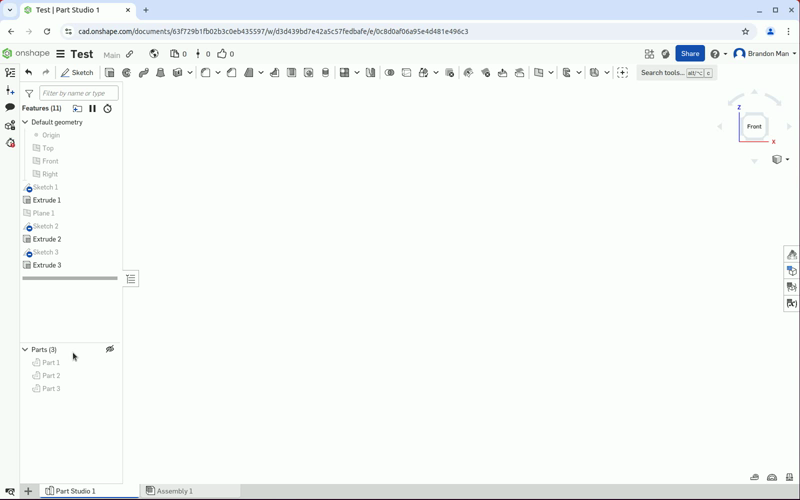
key_up(shift)
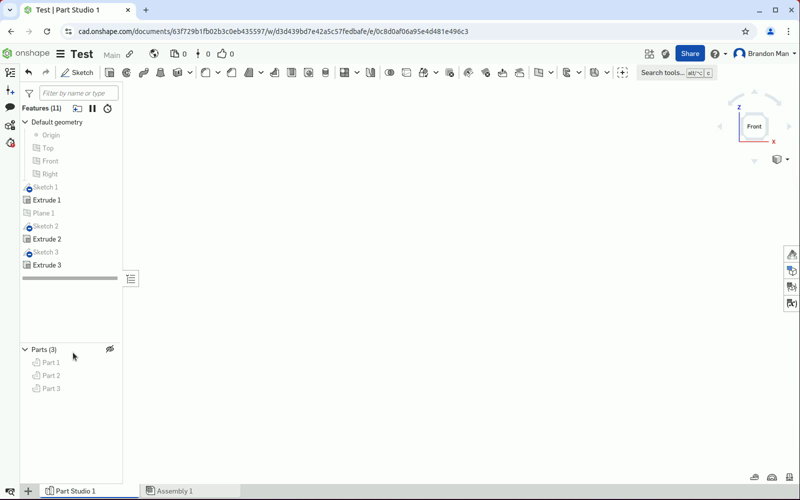
mouse_move(73, 352)
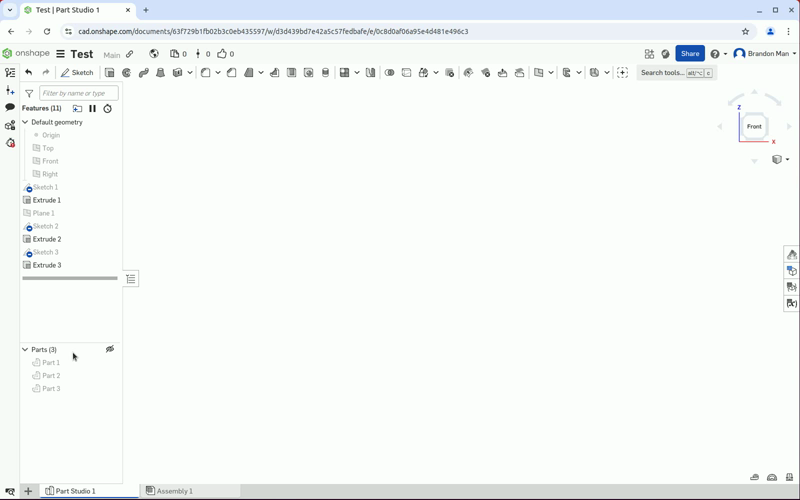
key(shift+y)
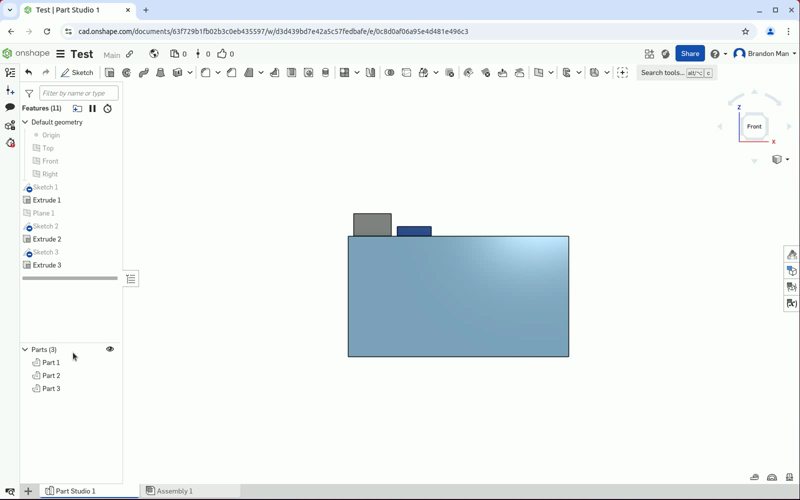
mouse_move(541, 75)
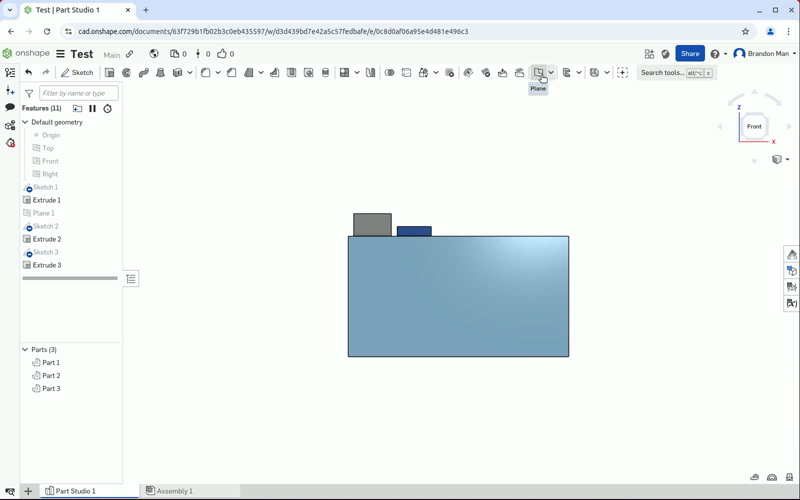
click(541, 75)
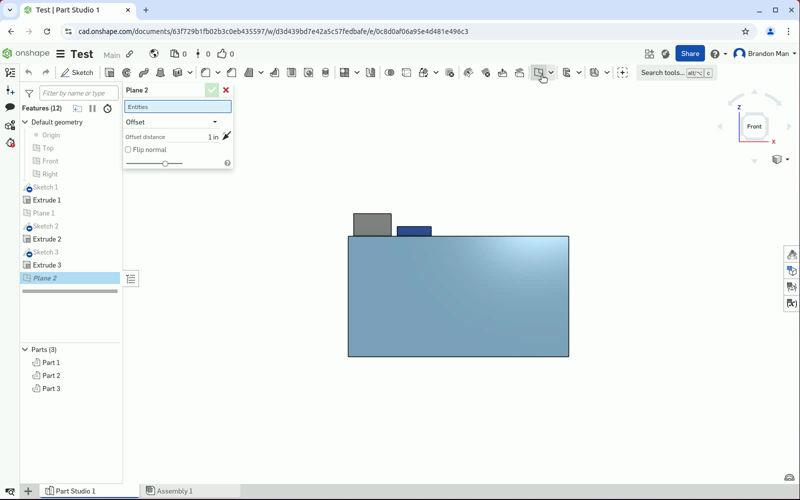
mouse_move(73, 163)
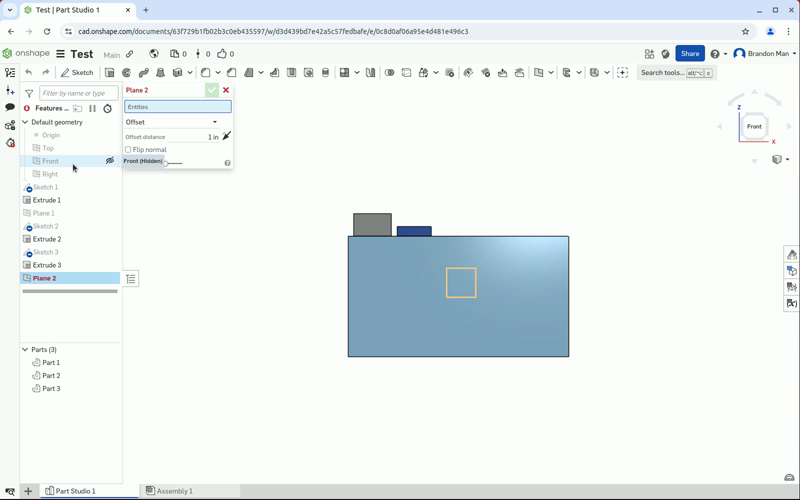
click(73, 163)
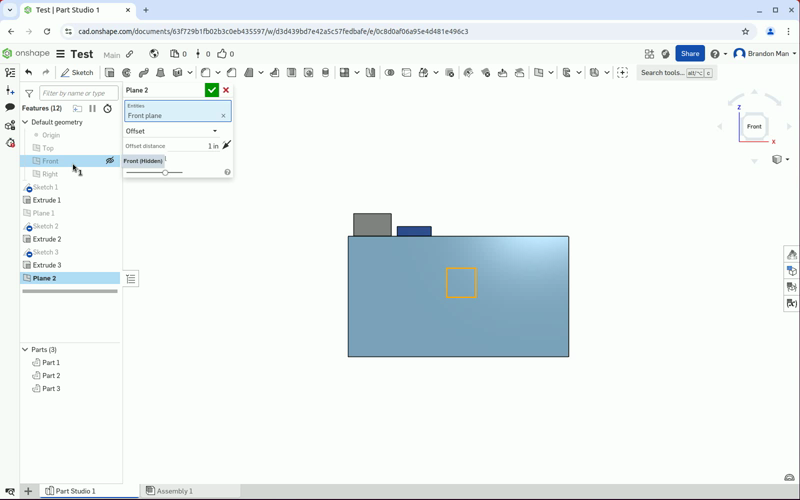
key(tab, 2)
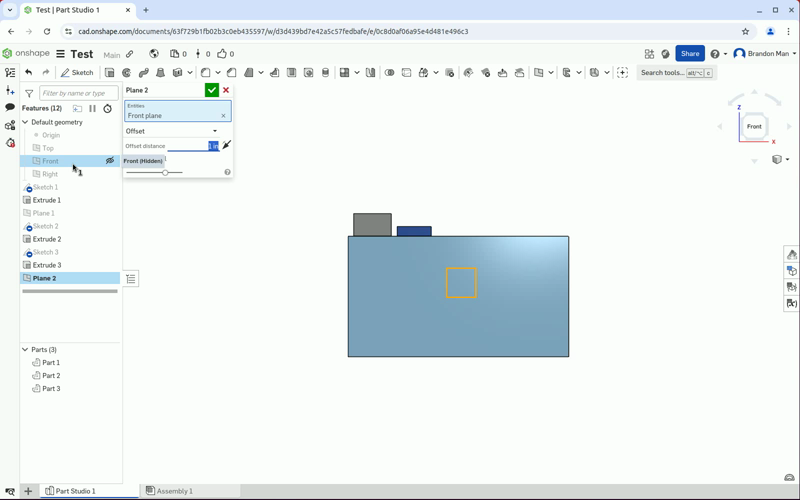
text(9.86)
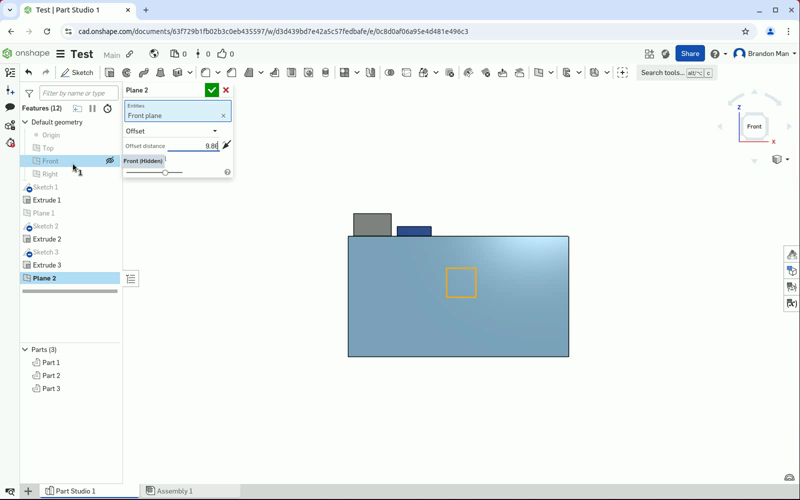
key(enter, 2)
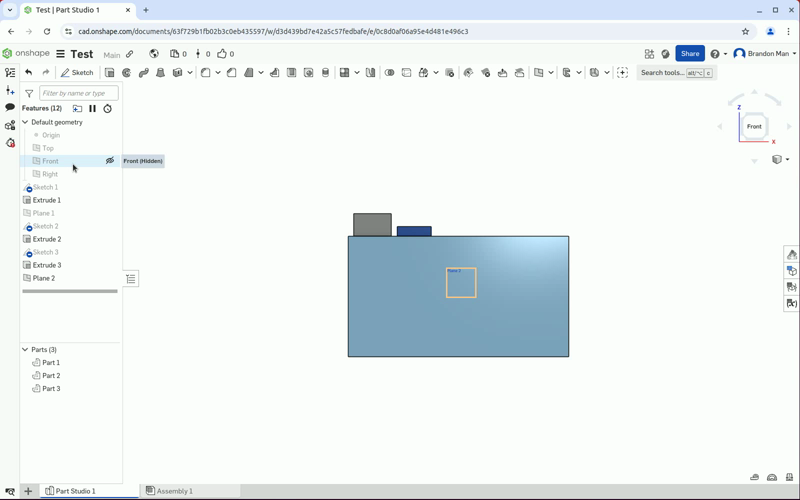
key(shift+s)
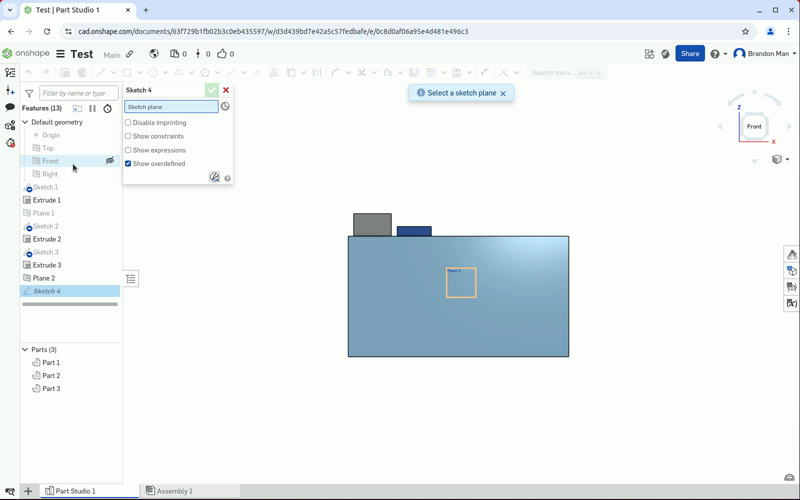
mouse_move(73, 280)
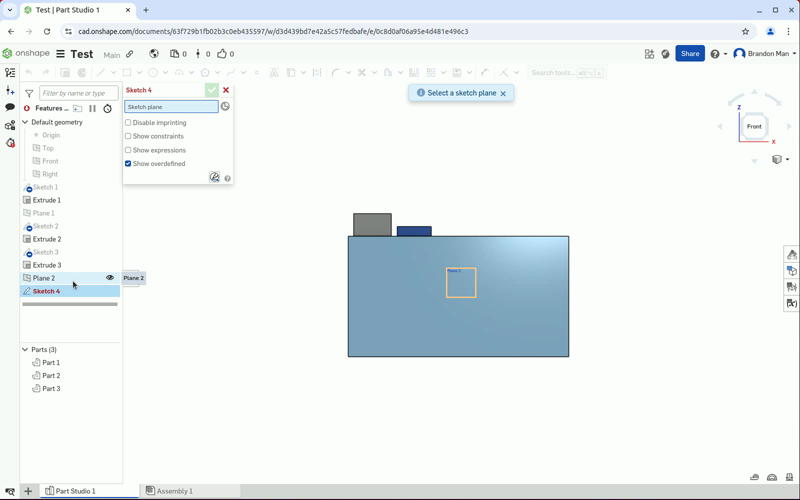
click(73, 280)
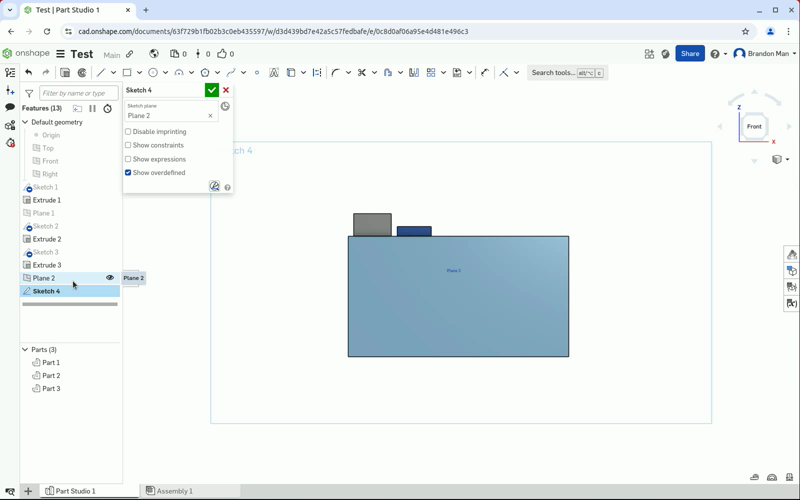
mouse_move(73, 352)
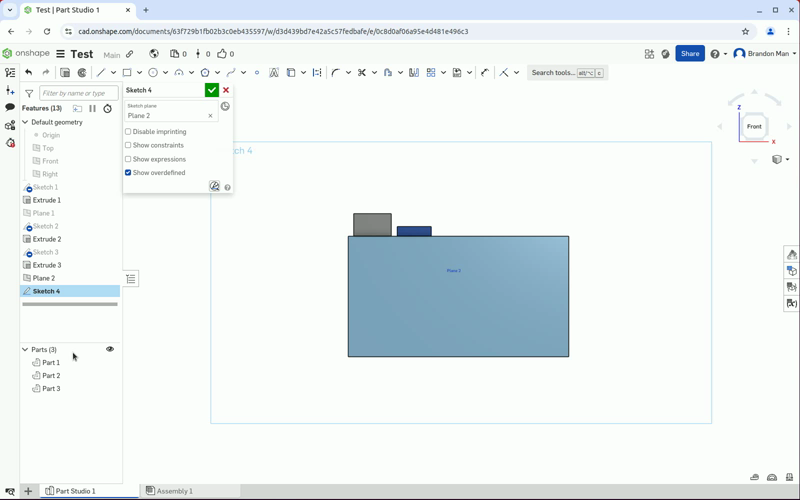
key(y)
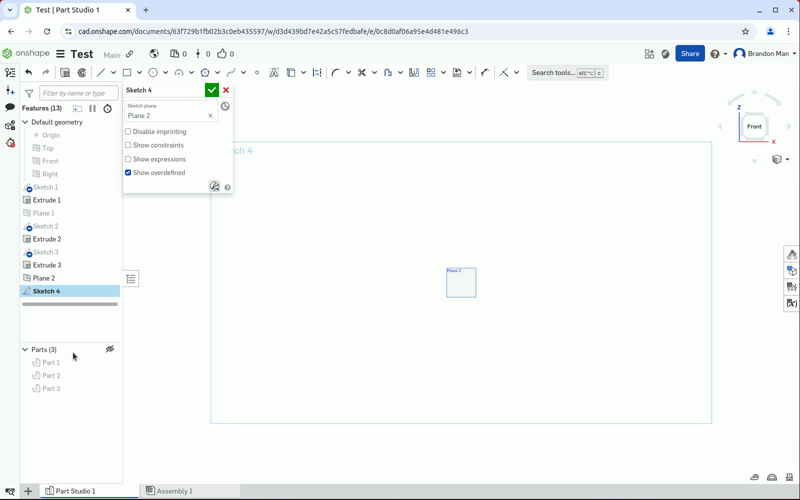
key(c)
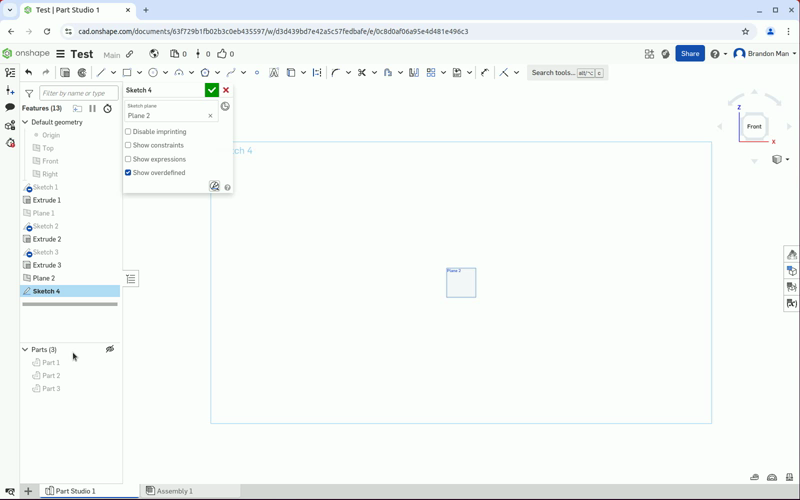
key_down(shift)
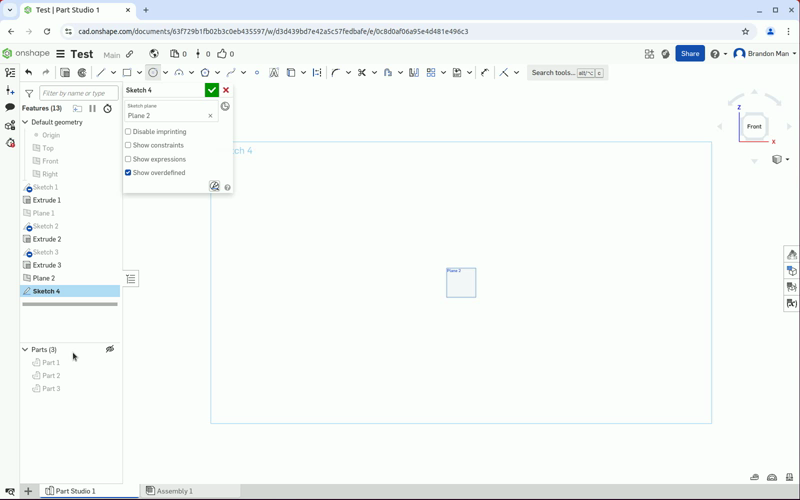
mouse_move(404, 294)
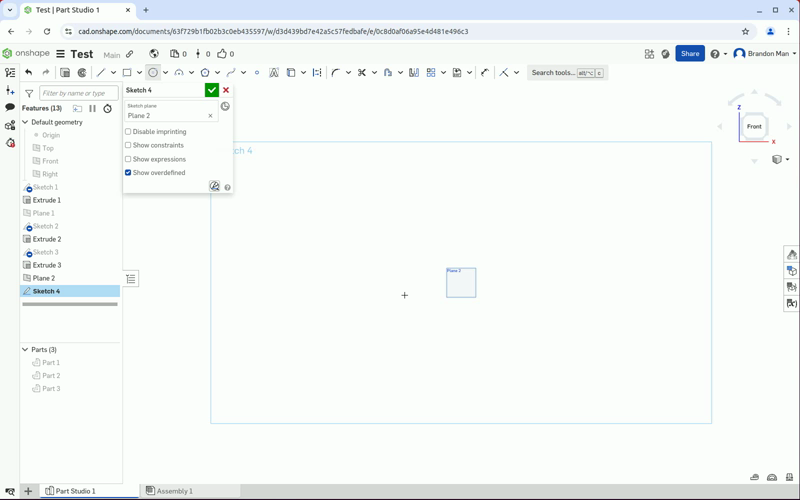
click(404, 294)
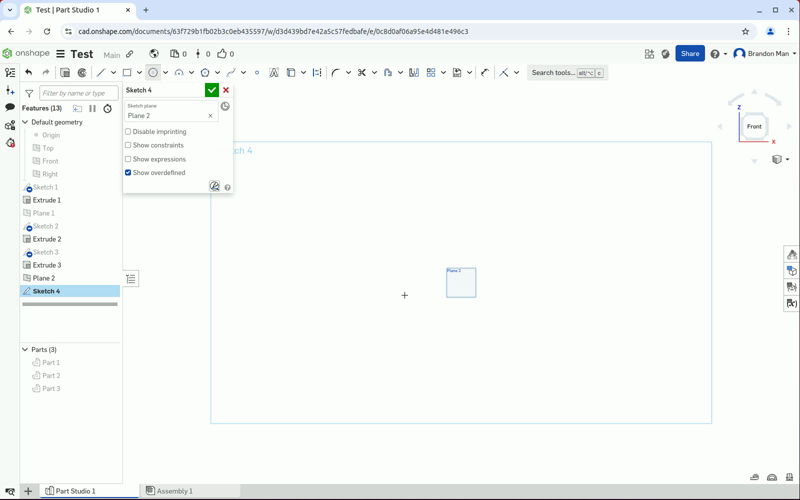
key_up(shift)
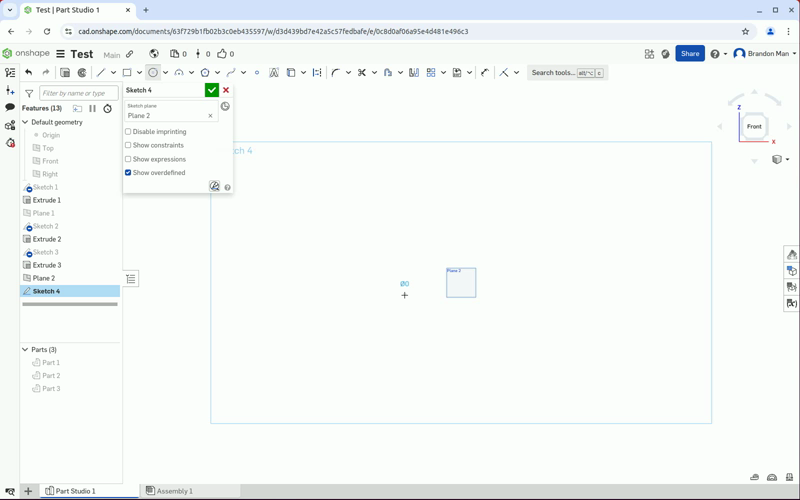
mouse_move(442, 294)
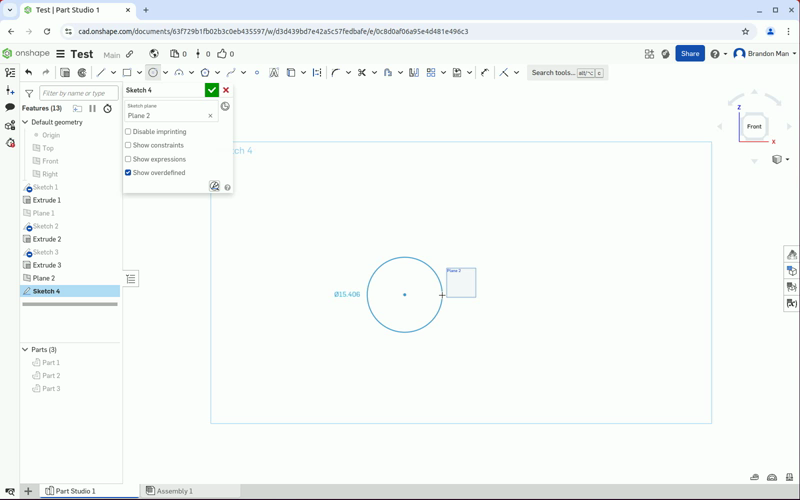
click(442, 294)
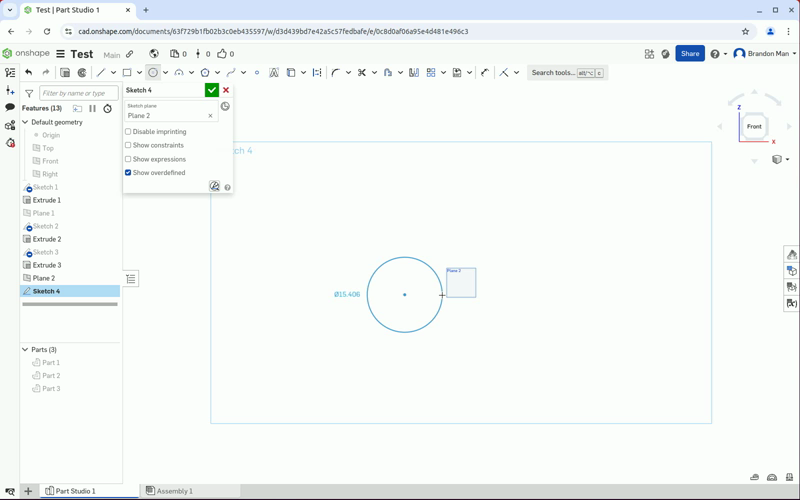
key(esc)
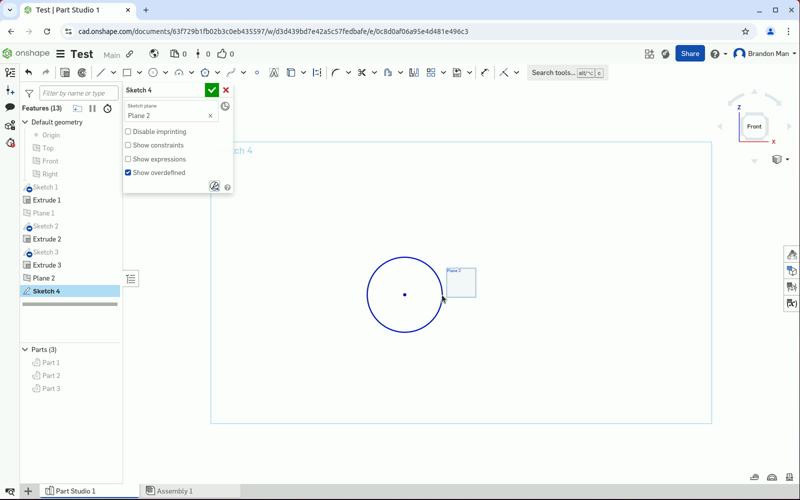
mouse_move(386, 315)
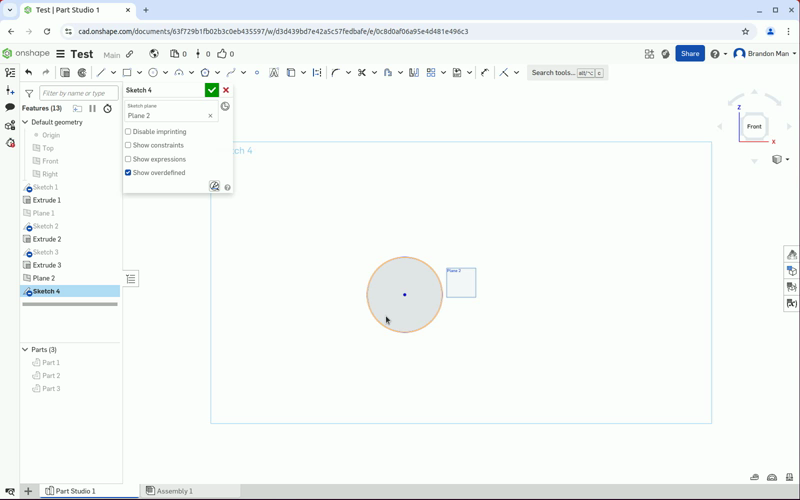
click(386, 315)
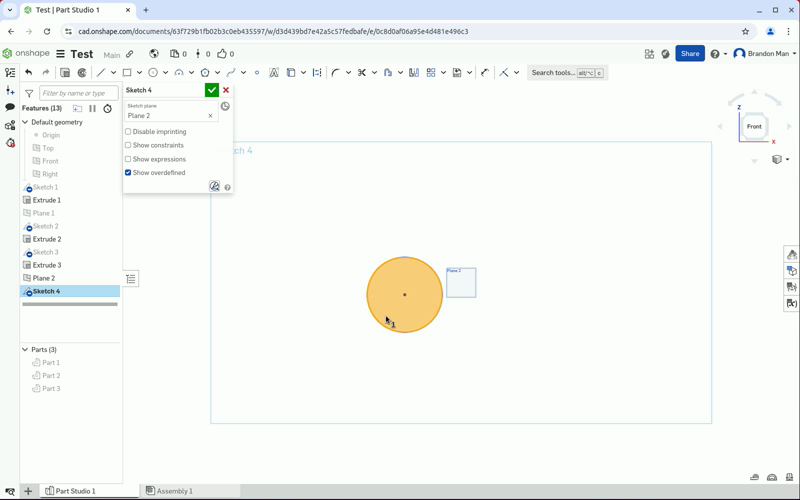
mouse_move(73, 352)
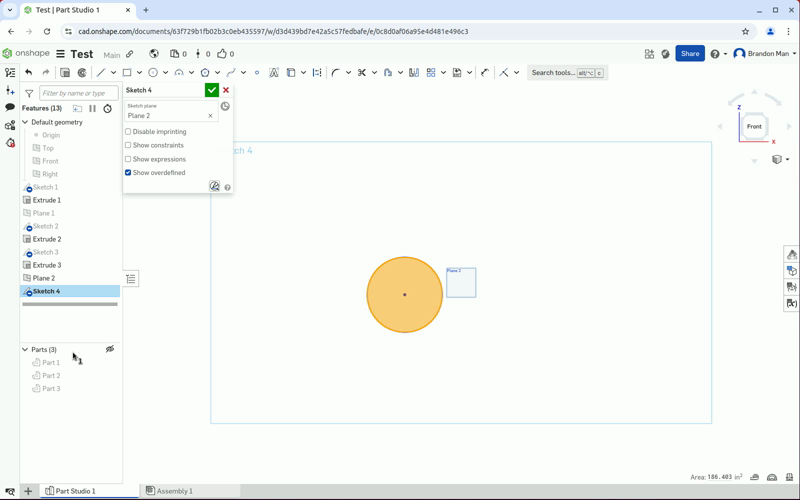
key(shift+y)
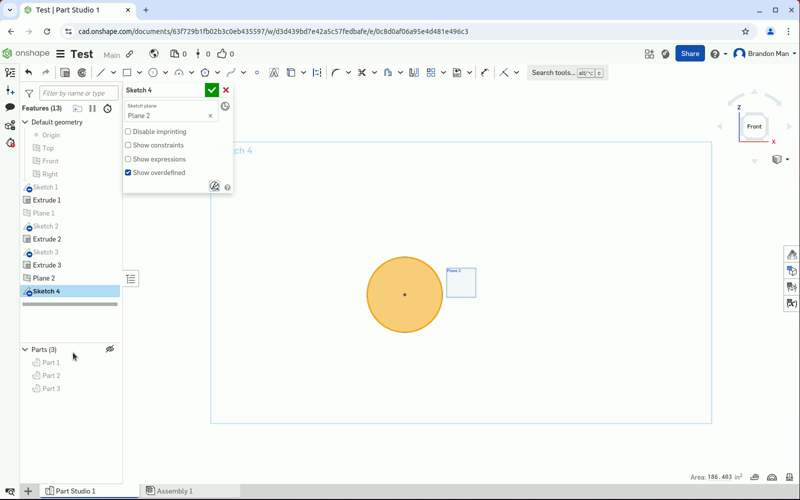
key(shift+e)
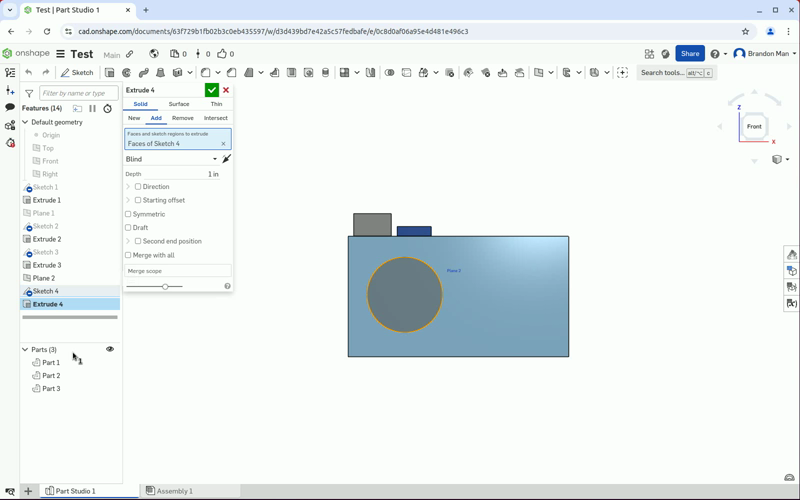
mouse_move(143, 106)
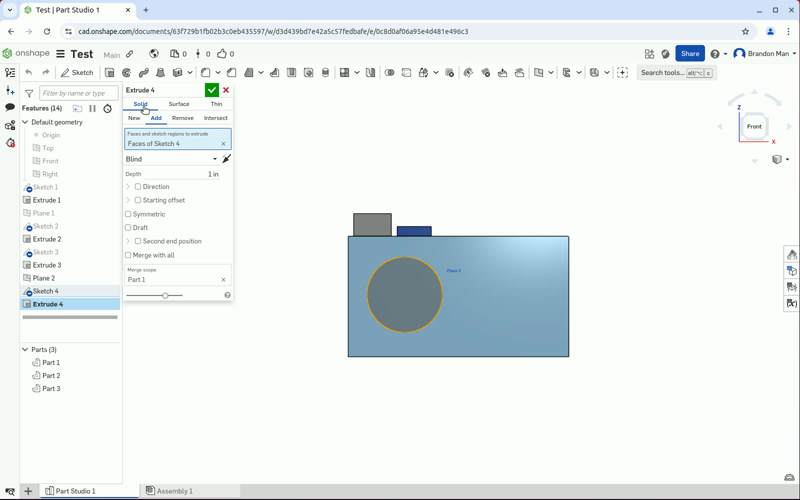
click(143, 106)
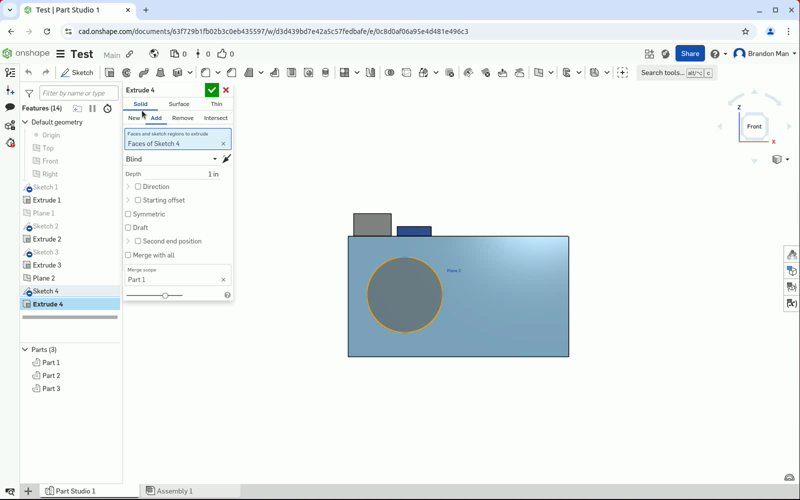
mouse_move(137, 120)
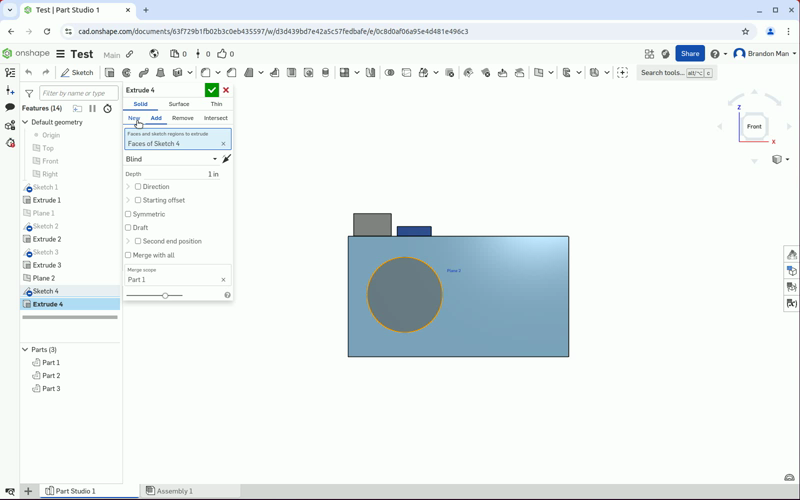
click(137, 120)
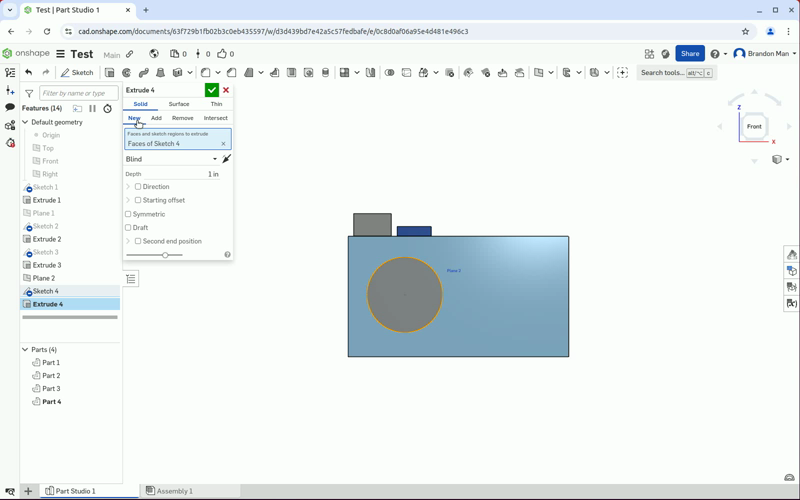
key(tab, 4)
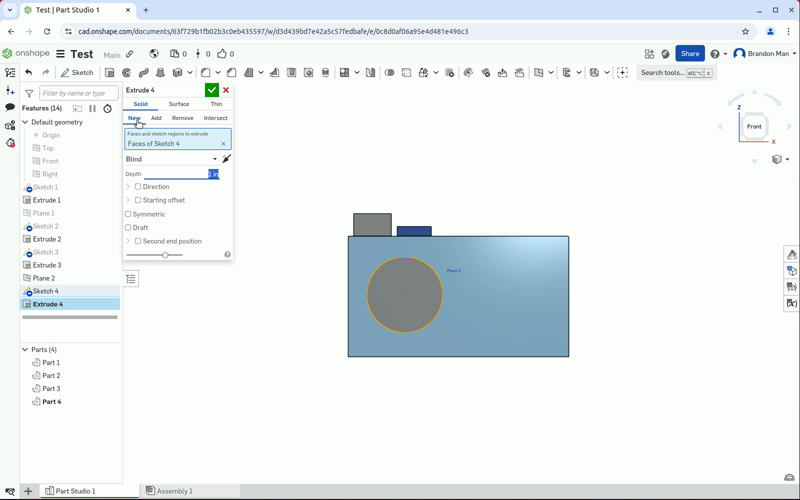
text(4.814)
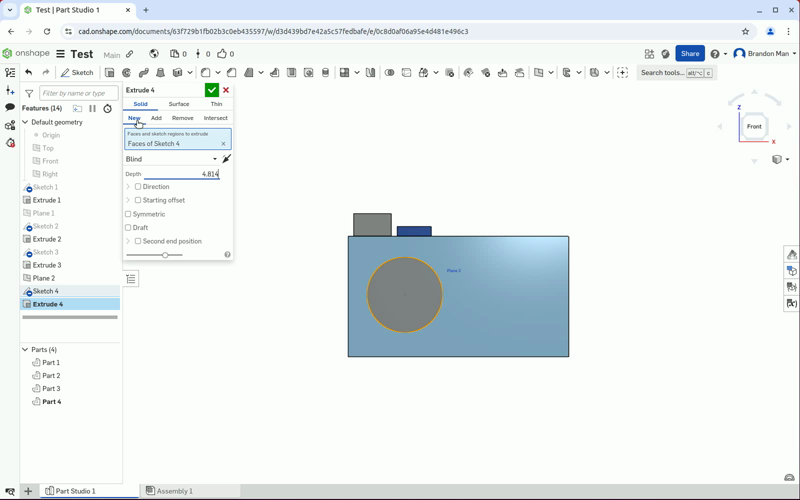
key(enter)
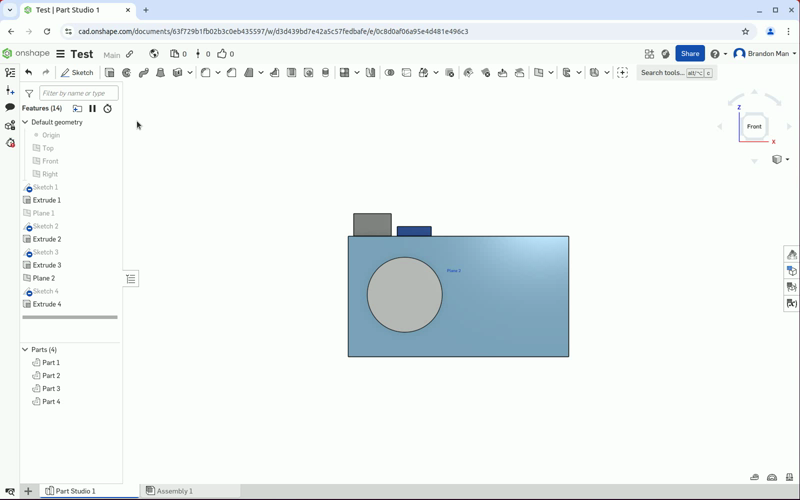
key(shift+h)
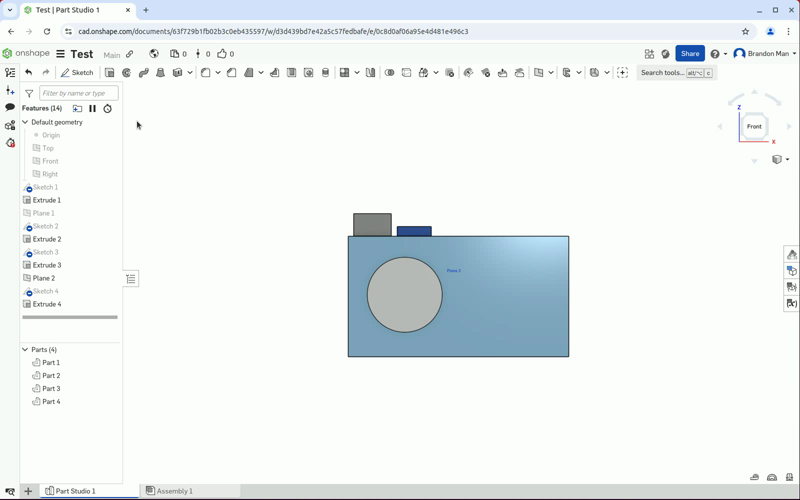
key(shift+h)
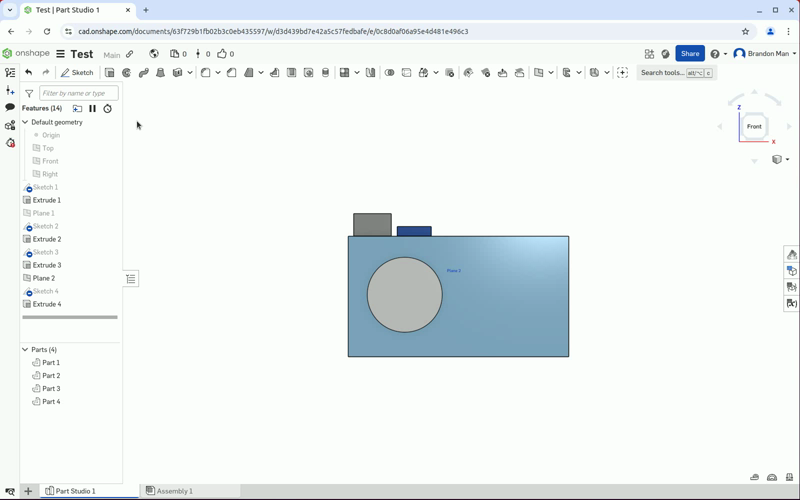
mouse_move(73, 189)
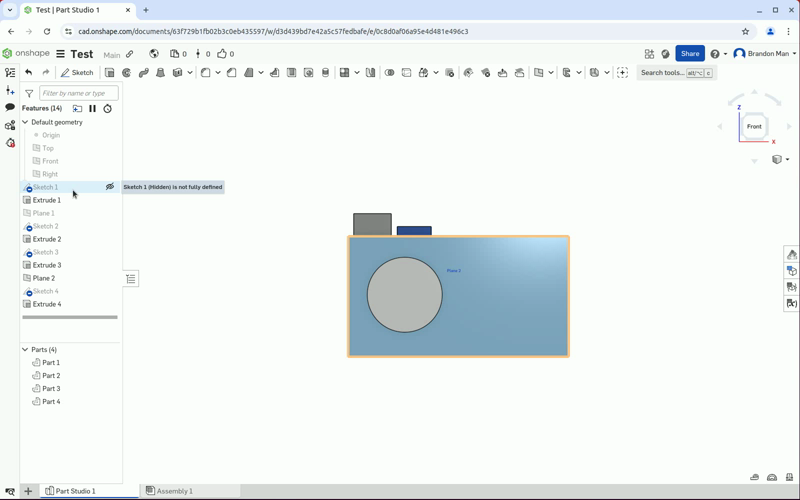
click(73, 189)
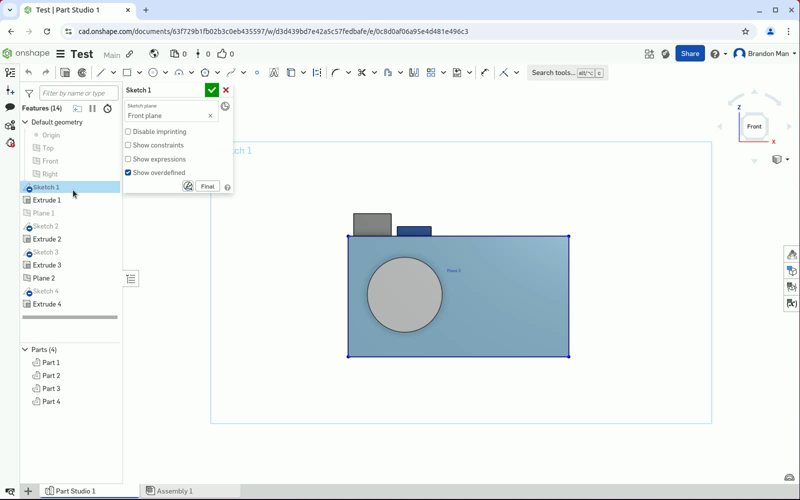
mouse_move(229, 92)
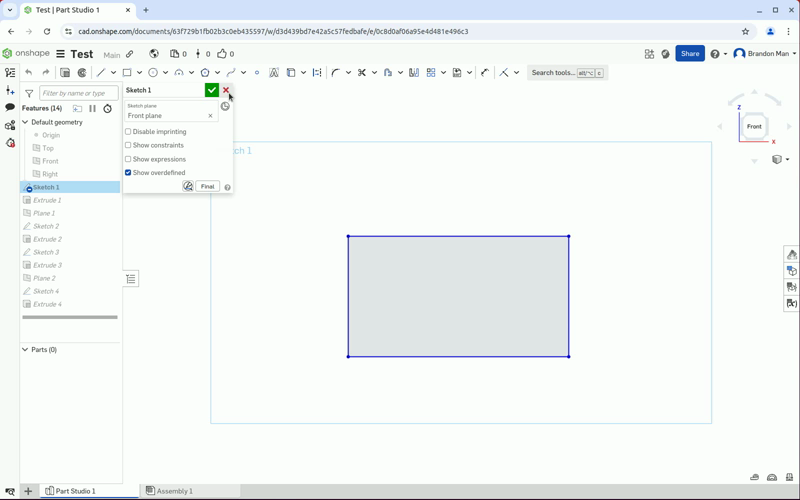
click(229, 92)
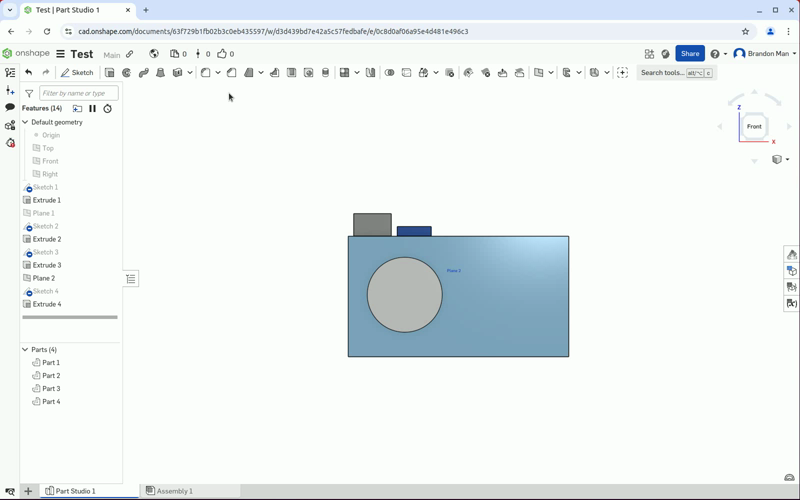
mouse_move(541, 75)
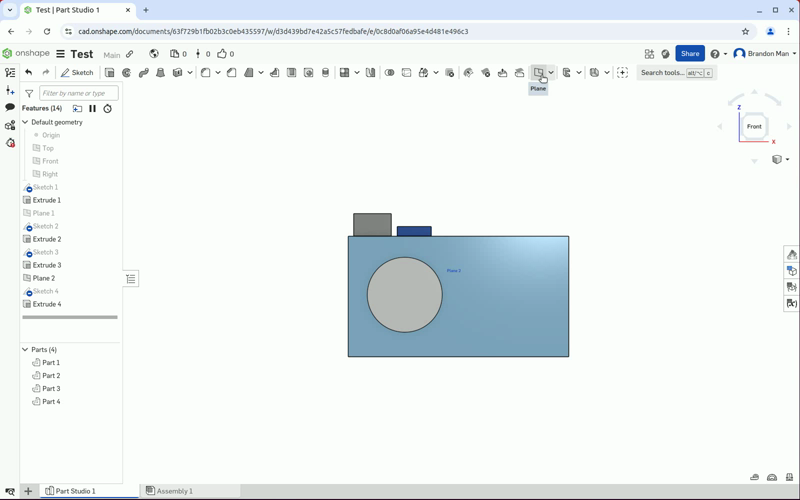
click(541, 75)
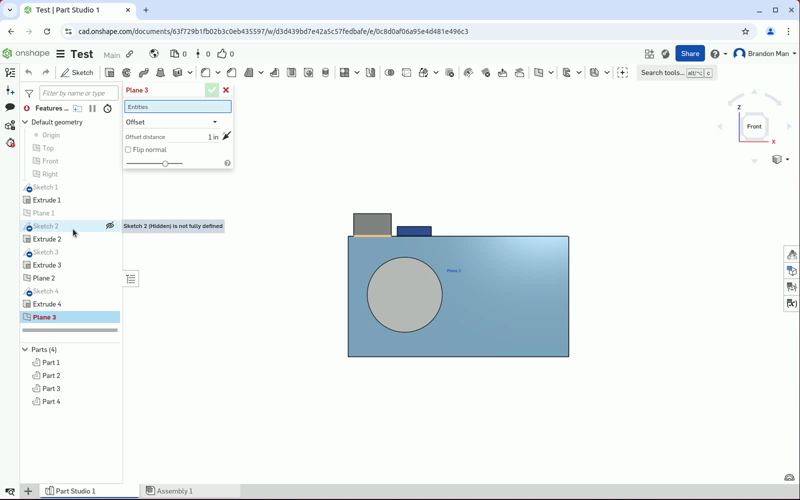
scroll(3)
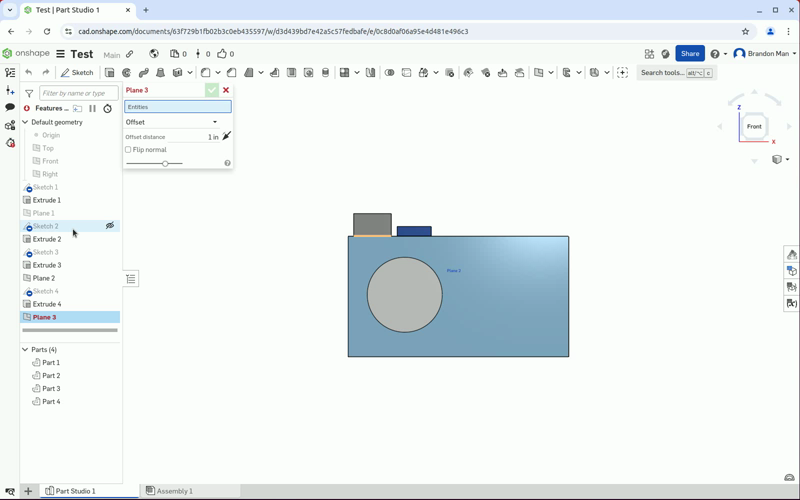
mouse_move(73, 163)
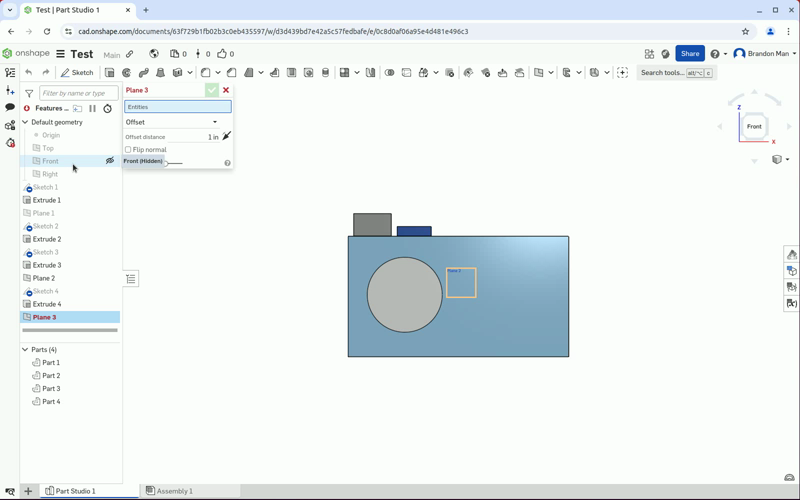
click(73, 163)
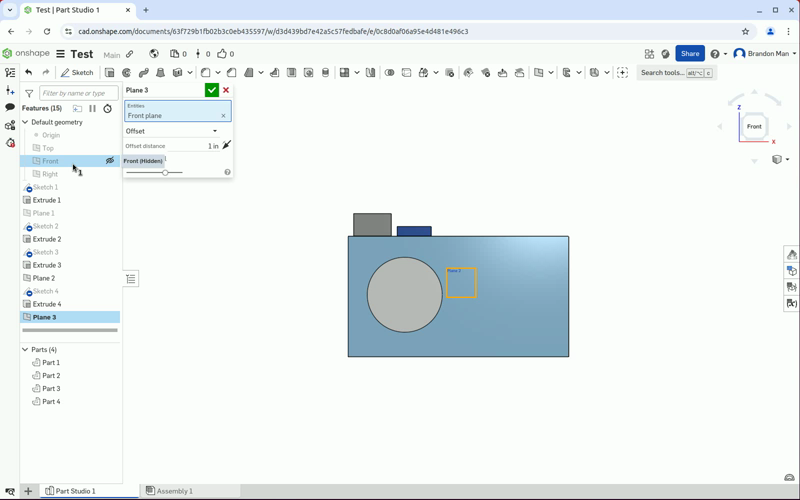
key(tab, 2)
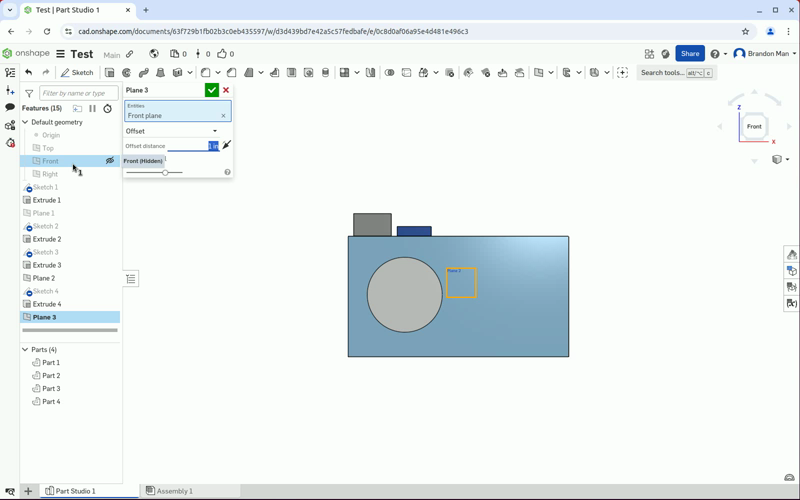
text(14.697)
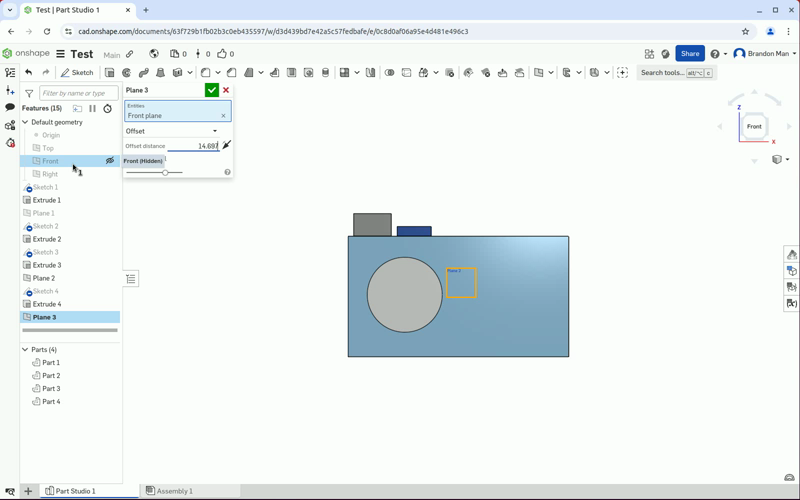
key(enter, 2)
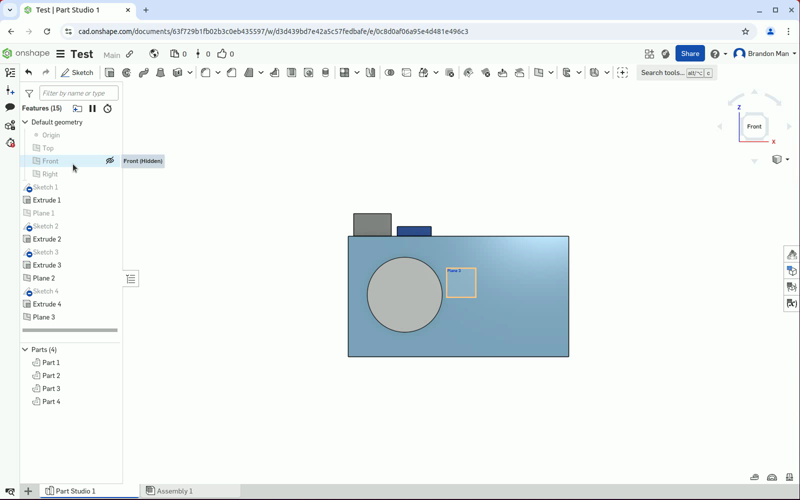
key(shift+s)
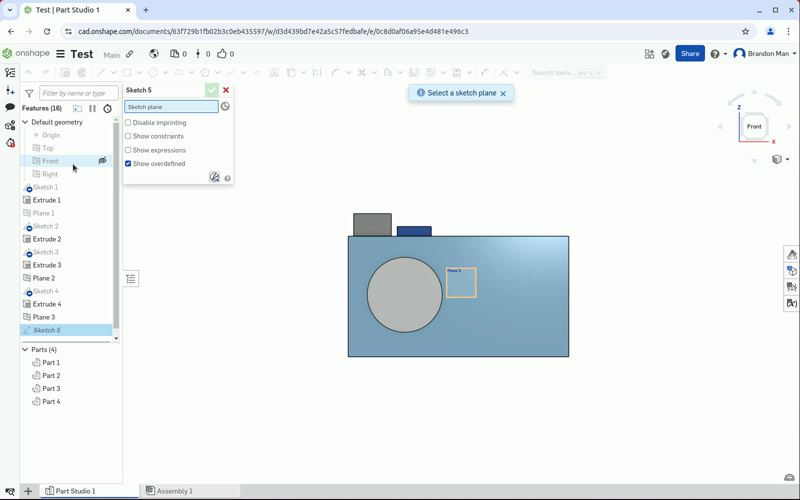
mouse_move(69, 319)
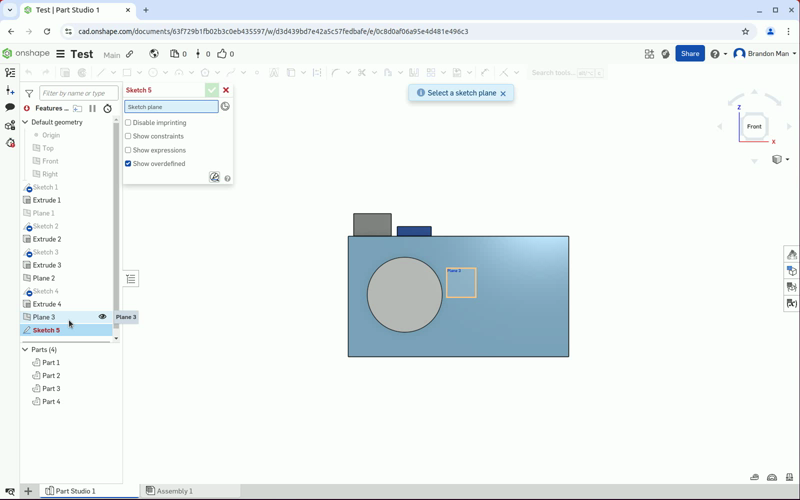
click(69, 319)
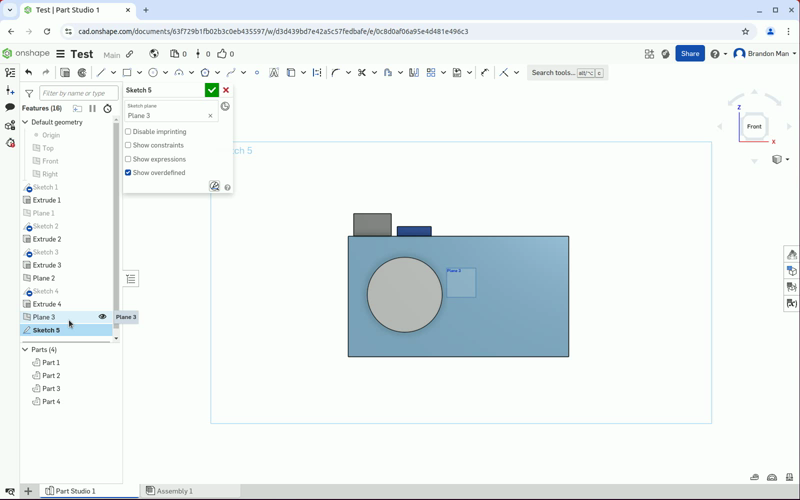
mouse_move(73, 352)
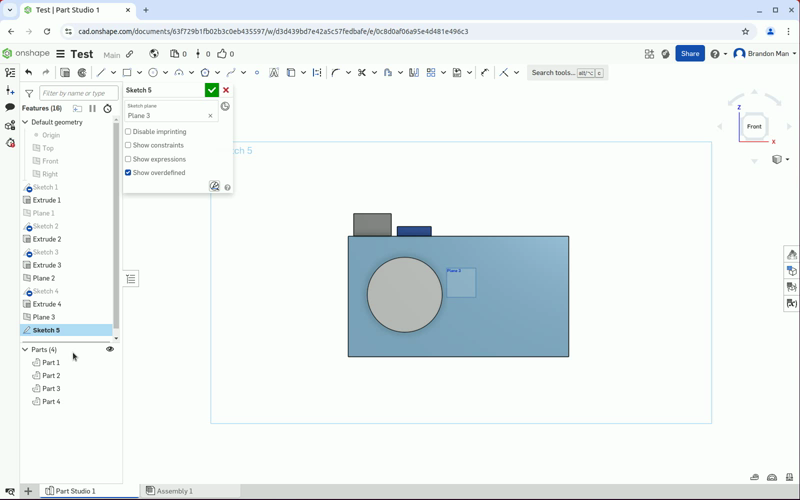
key(y)
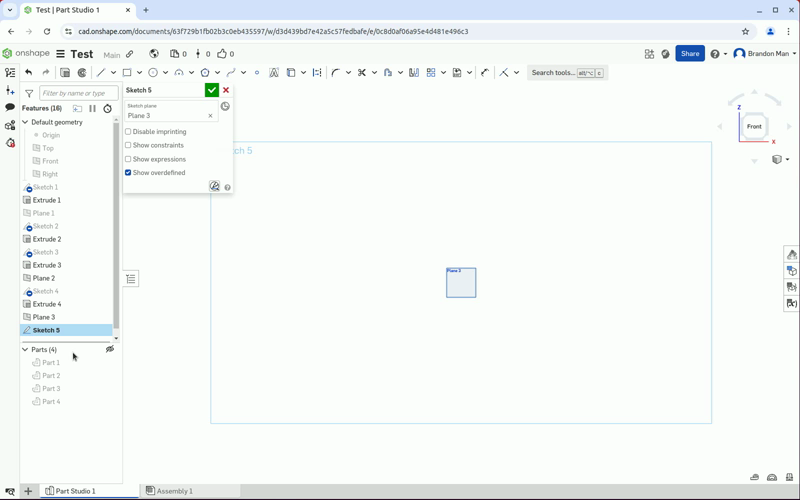
key(c)
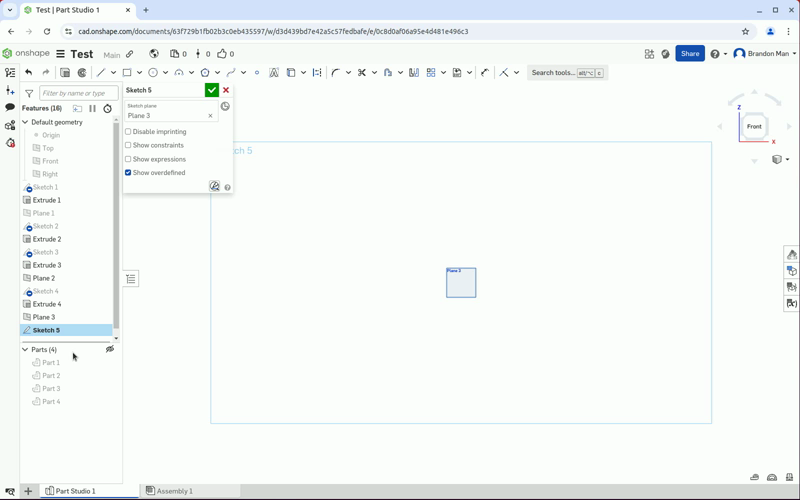
key_down(shift)
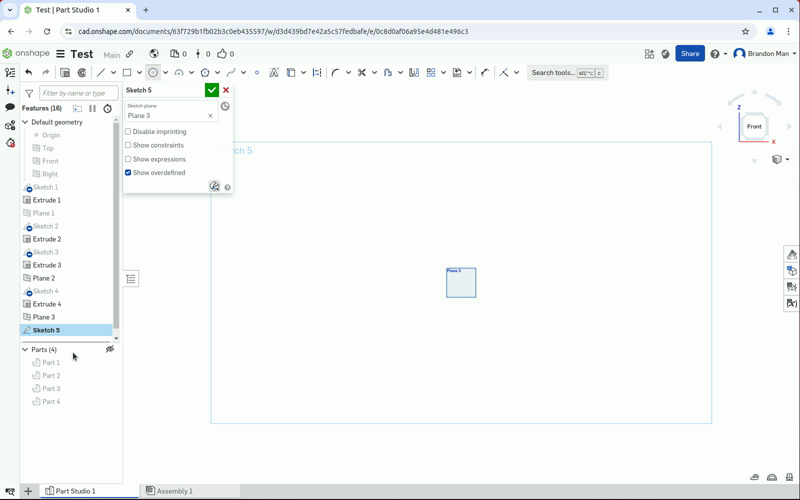
mouse_move(406, 294)
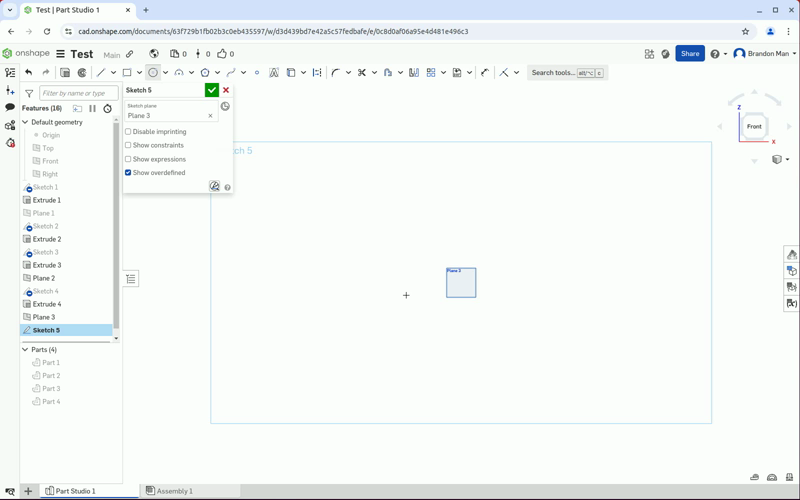
click(406, 294)
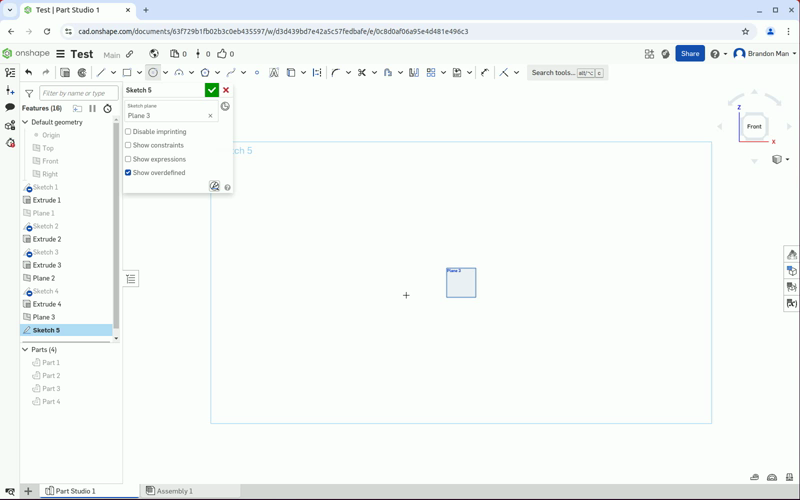
key_up(shift)
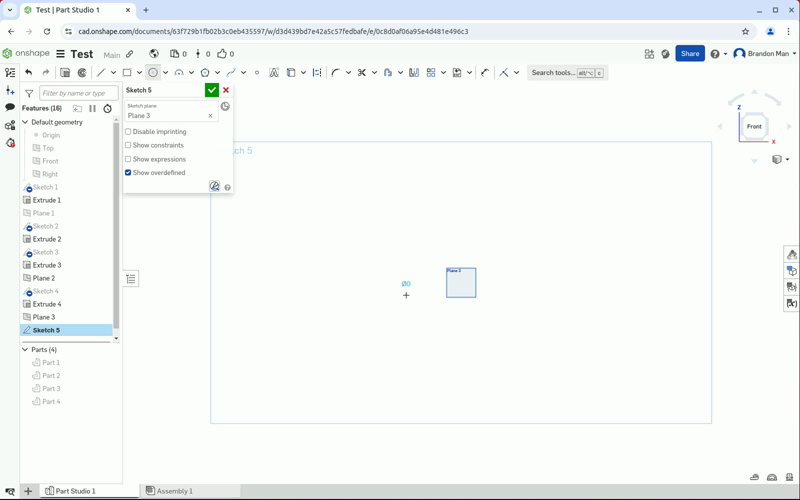
mouse_move(429, 294)
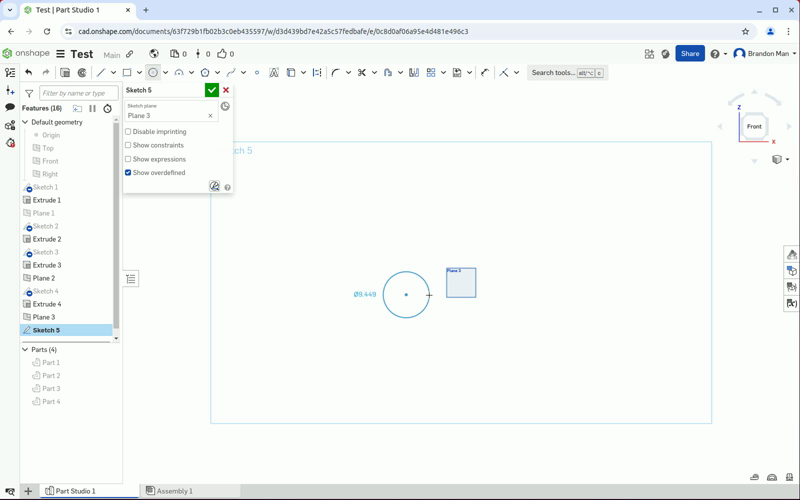
click(429, 294)
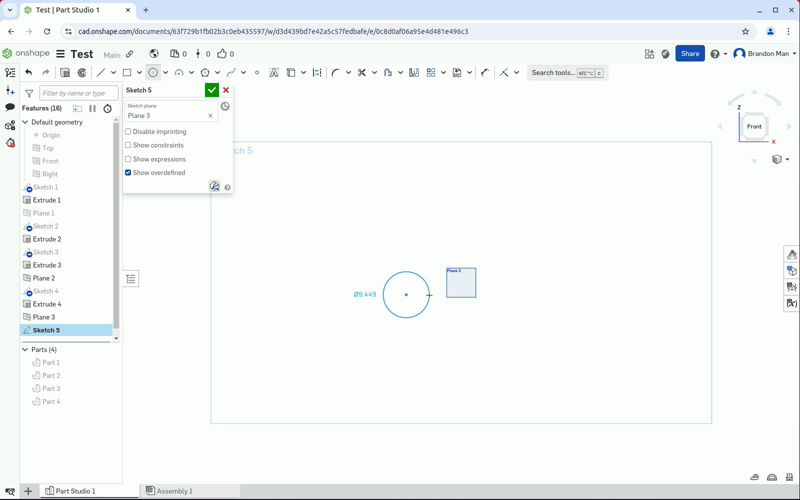
key(esc)
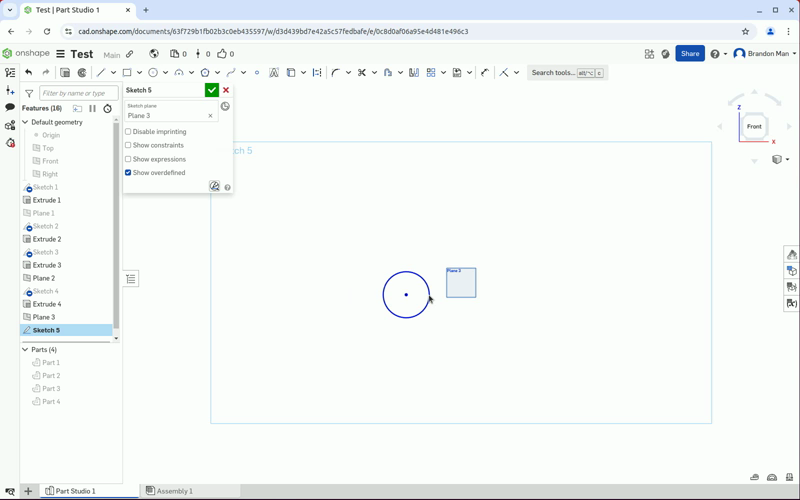
mouse_move(399, 310)
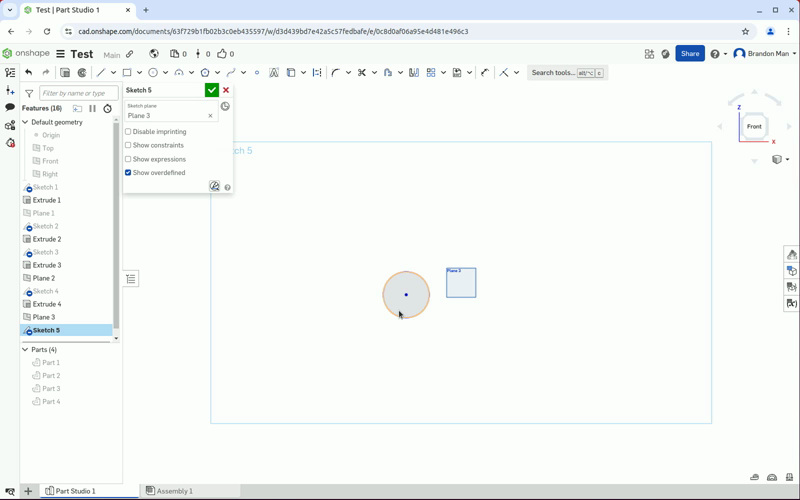
scroll(6)
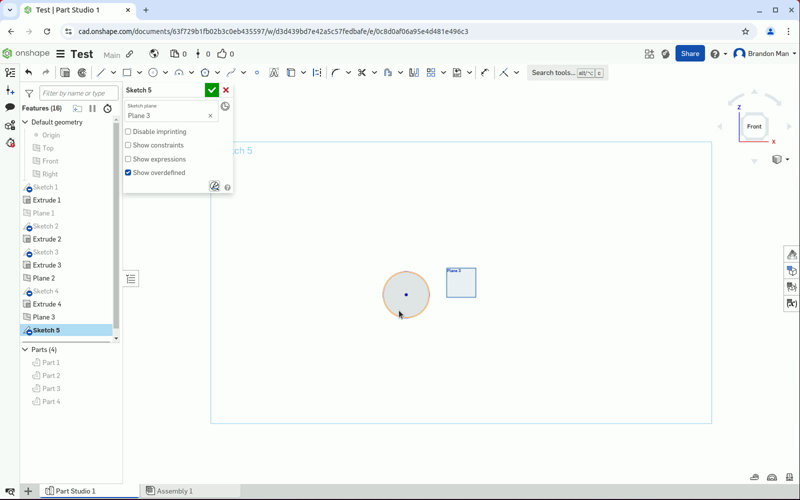
scroll(6)
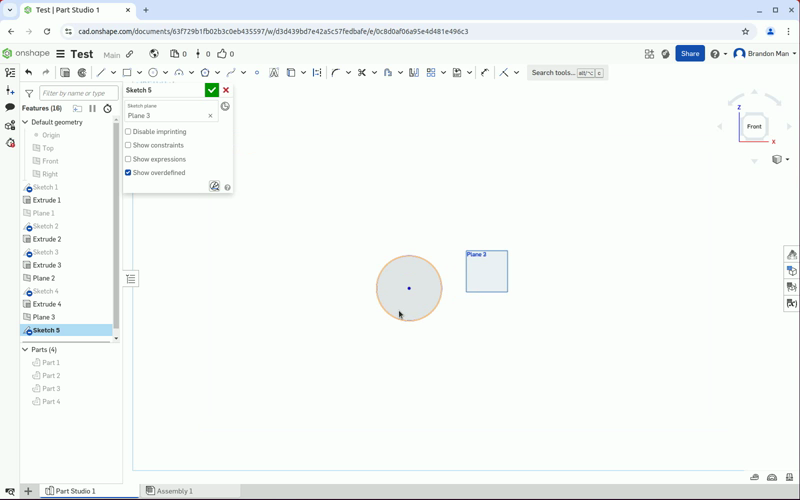
scroll(6)
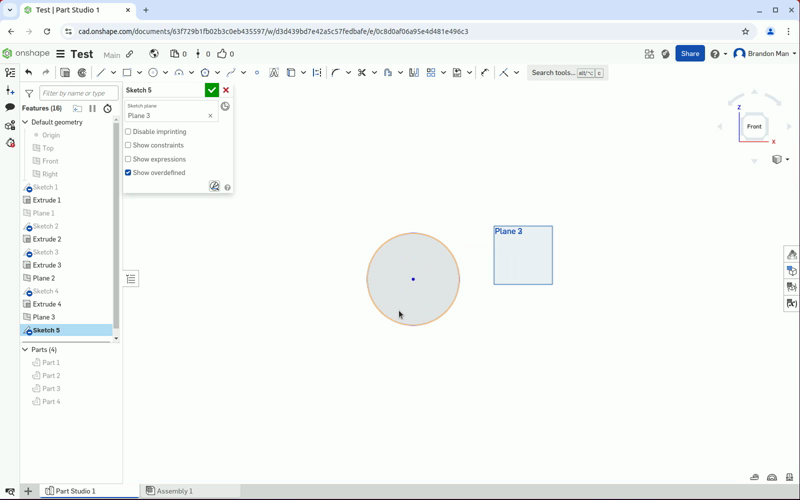
scroll(6)
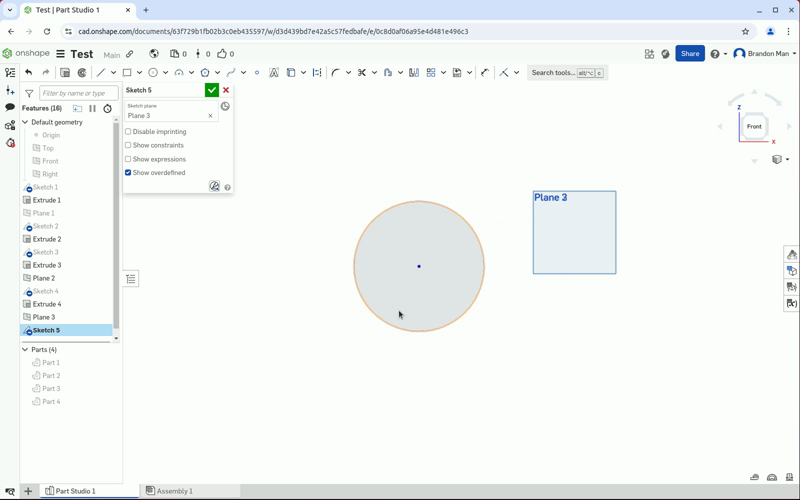
scroll(6)
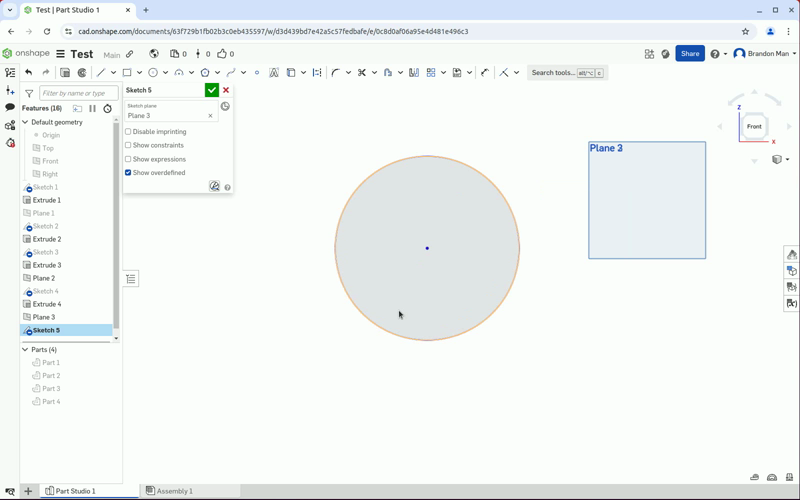
scroll(6)
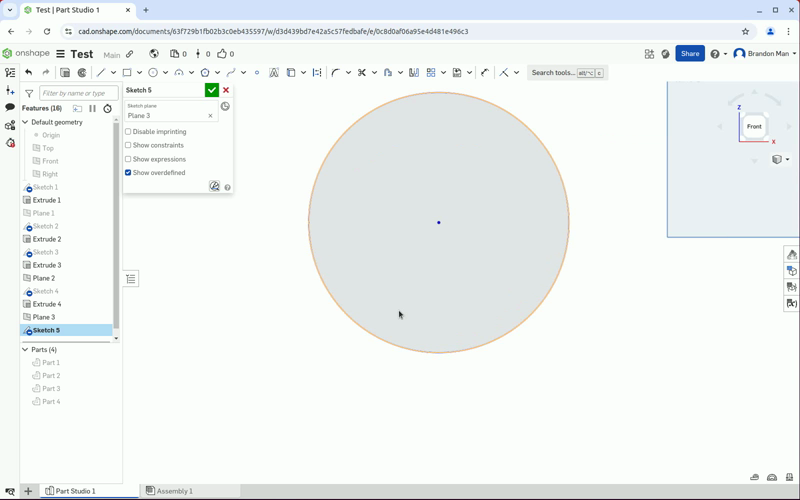
scroll(6)
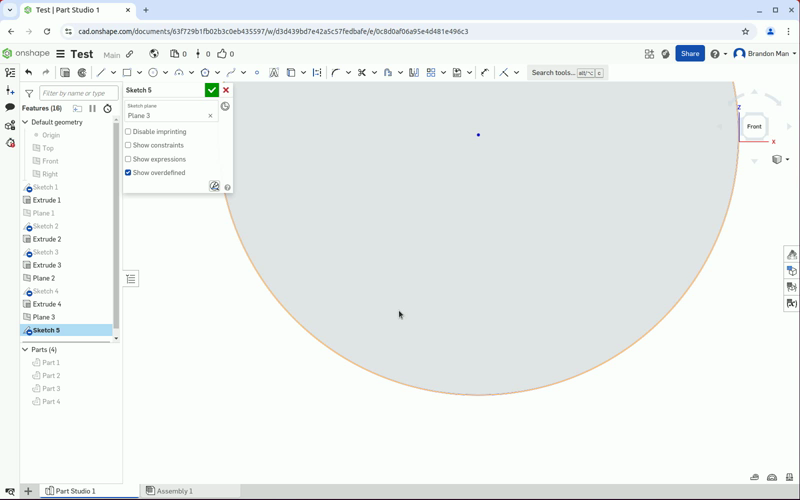
click(399, 310)
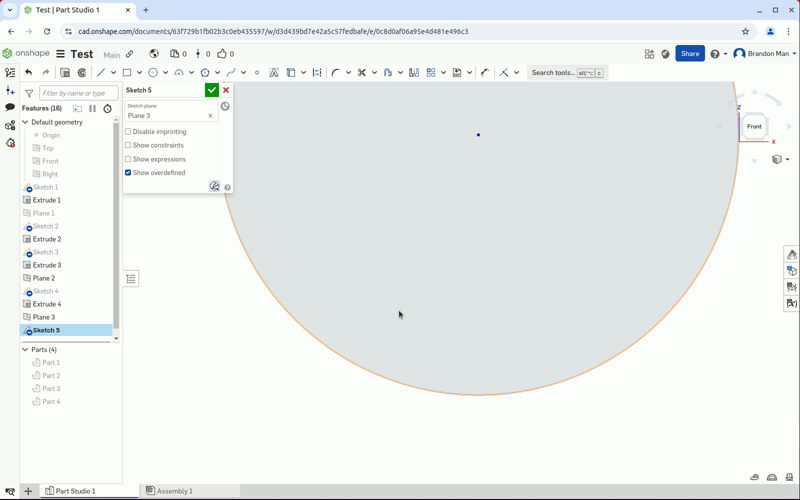
scroll(-6)
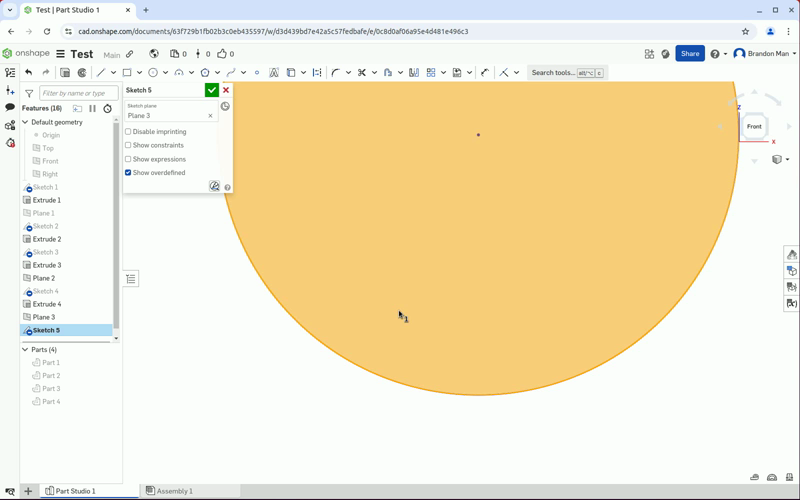
scroll(-6)
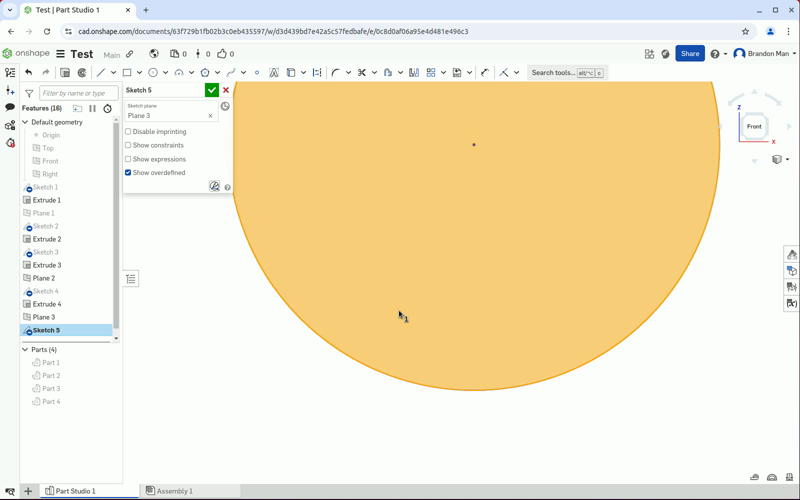
scroll(-6)
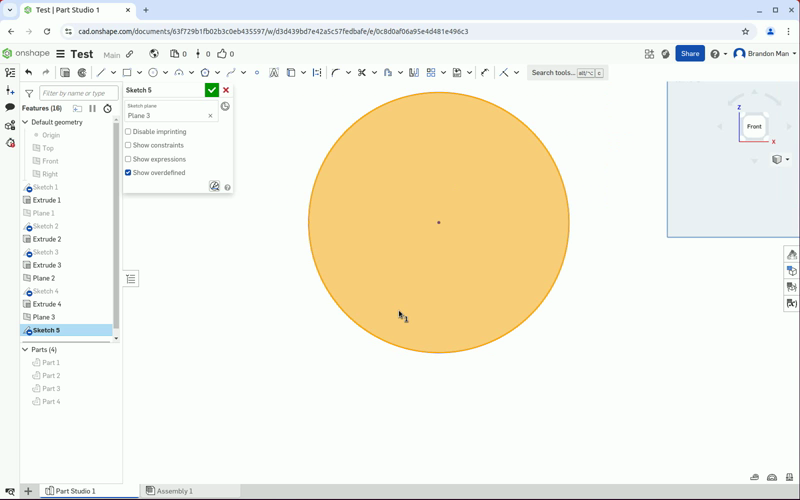
scroll(-6)
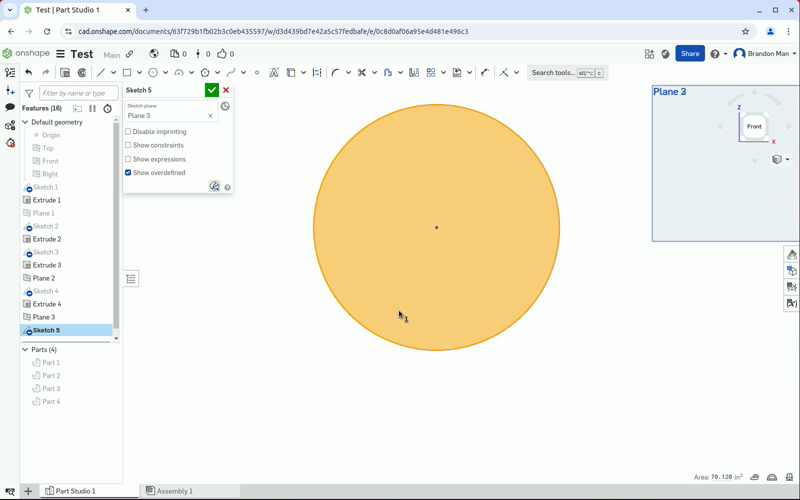
scroll(-6)
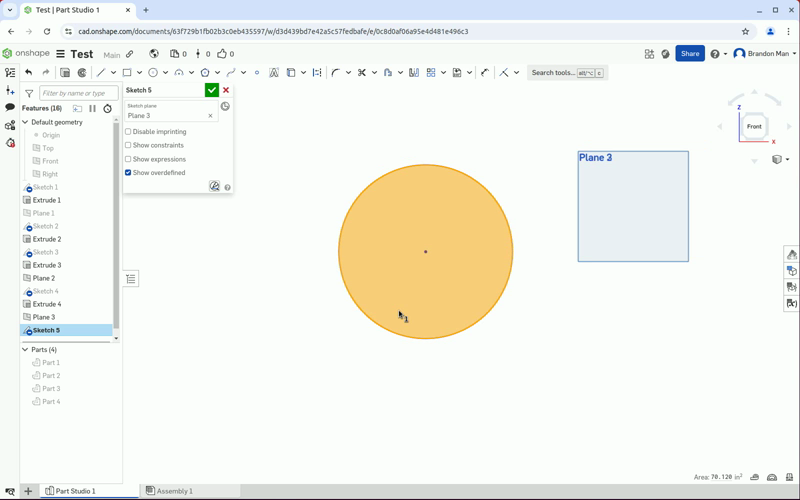
scroll(-6)
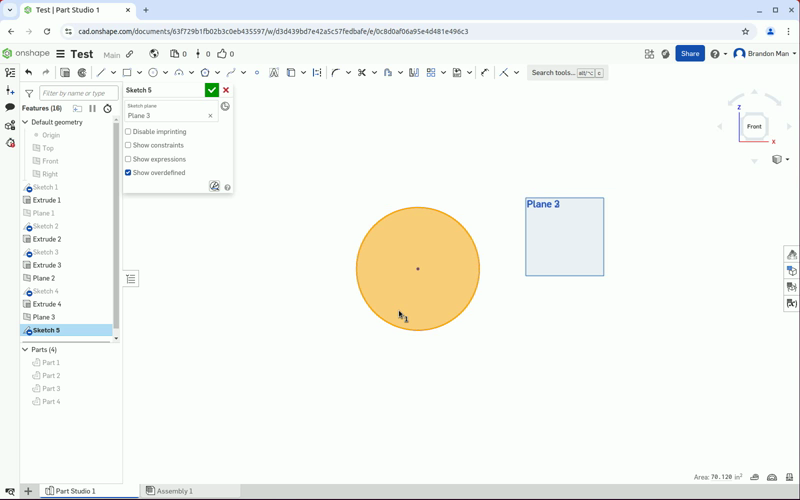
scroll(-6)
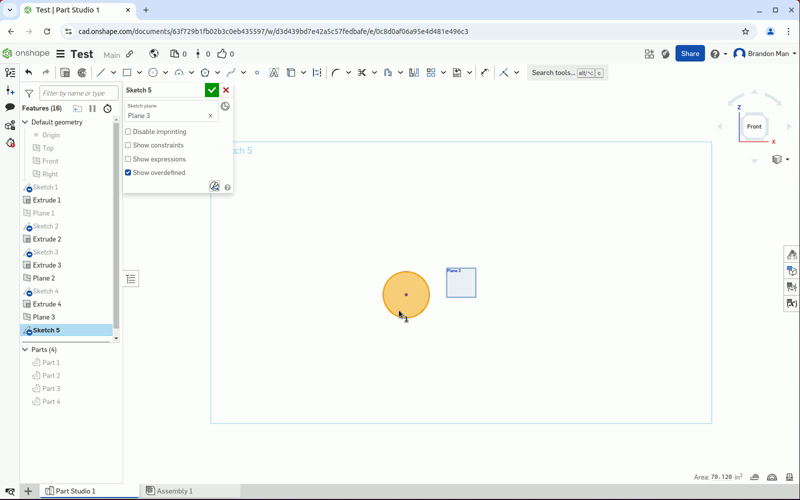
mouse_move(73, 352)
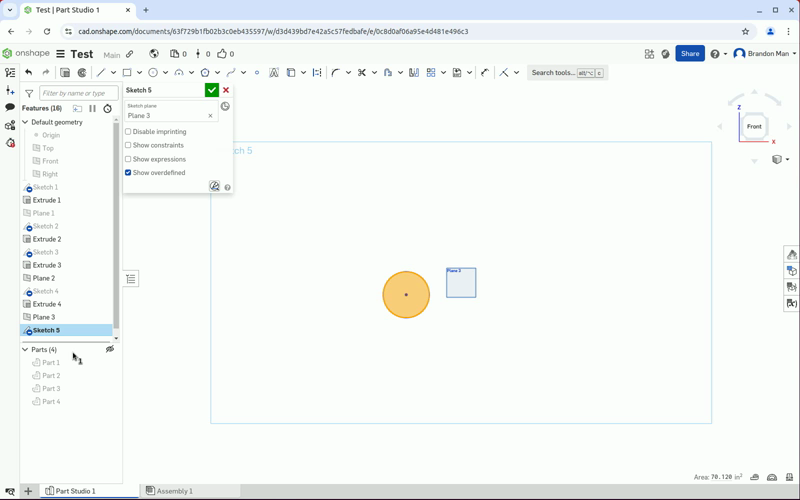
key(shift+y)
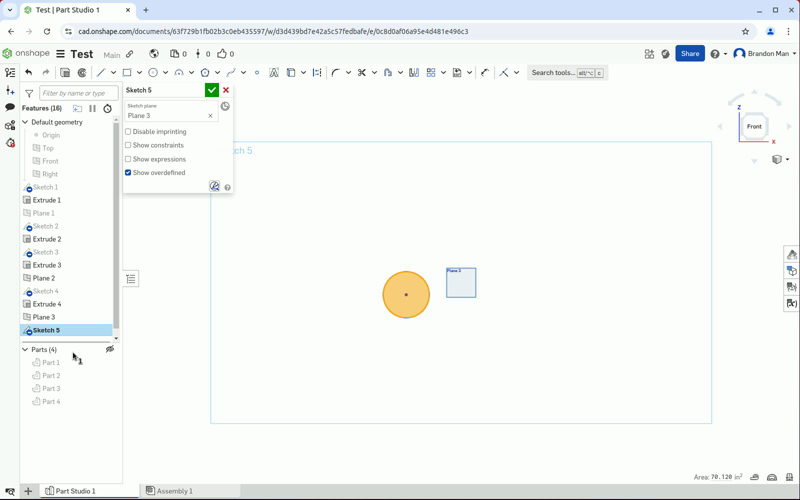
key(shift+e)
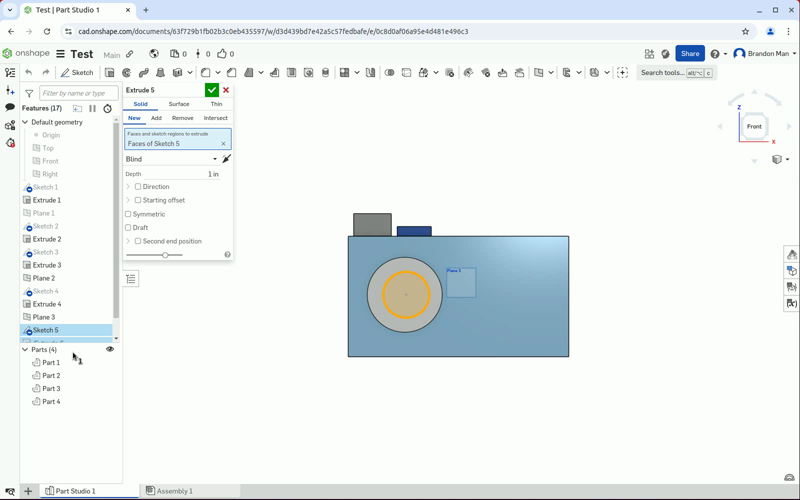
mouse_move(143, 106)
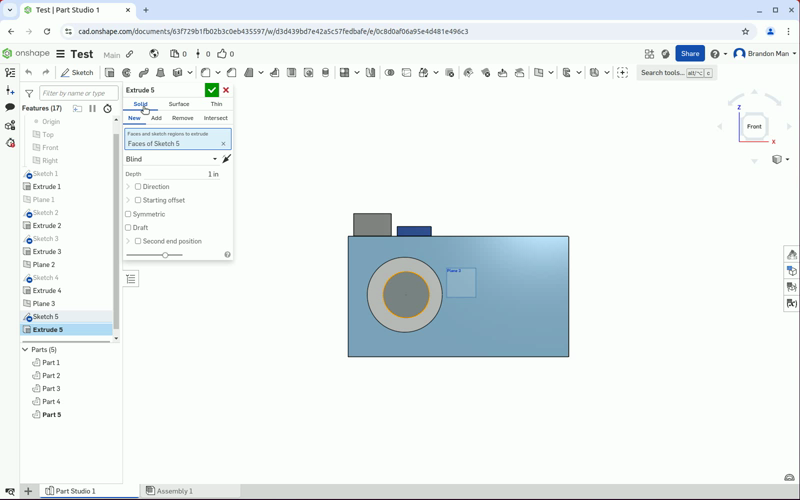
click(143, 106)
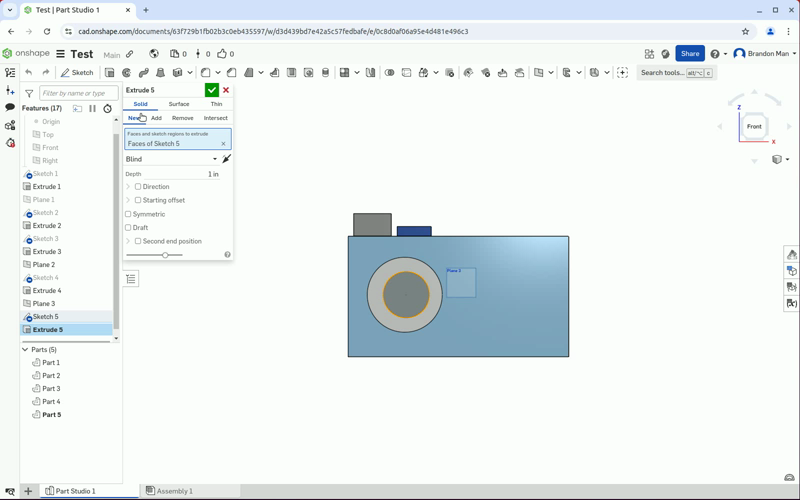
mouse_move(137, 120)
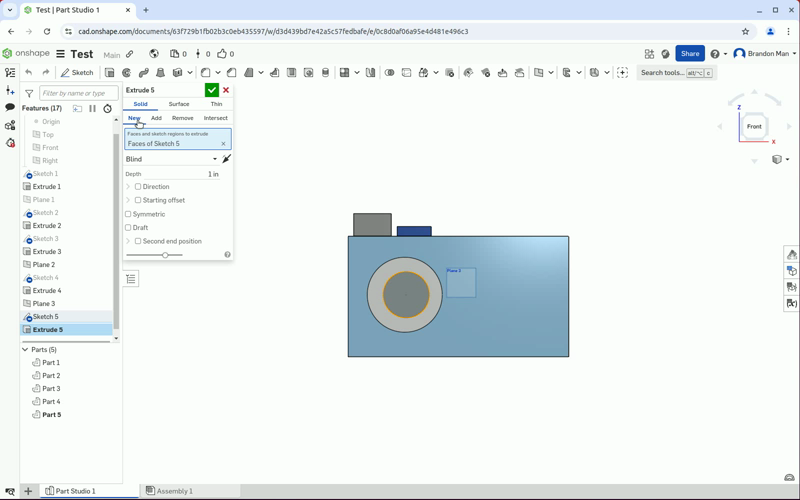
click(137, 120)
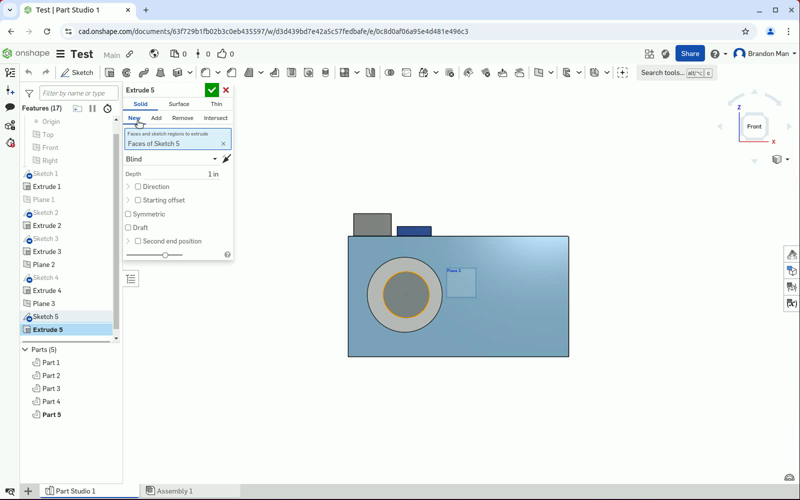
key(tab, 4)
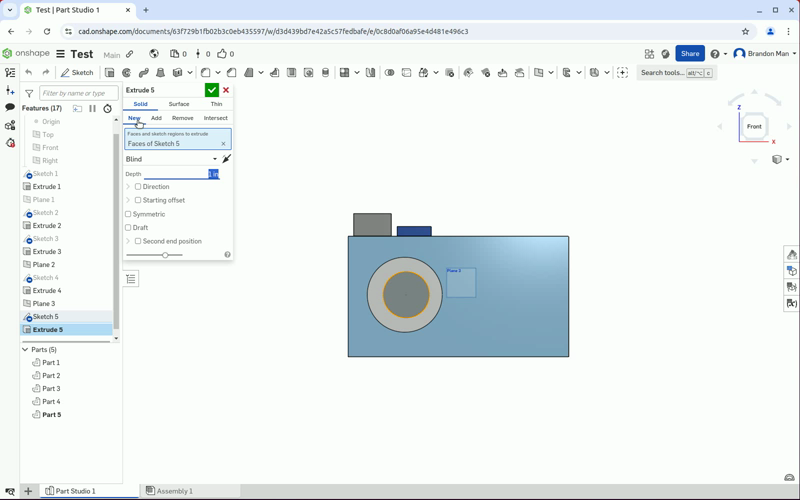
text(0.963)
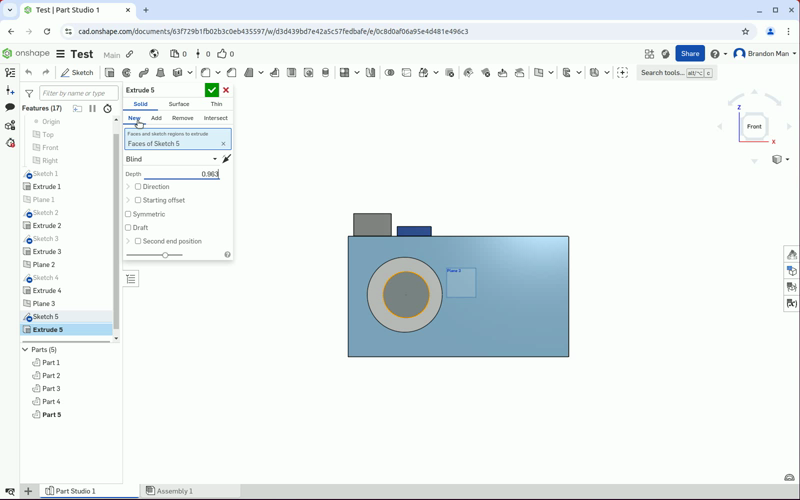
key(enter)
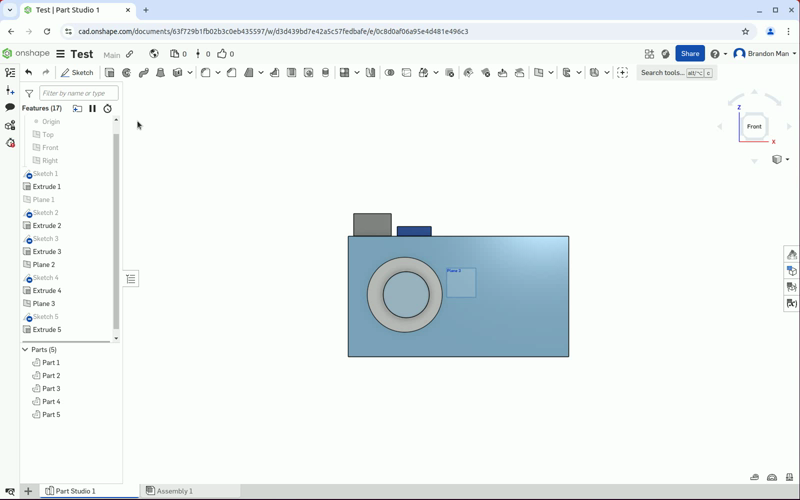
key(shift+h)
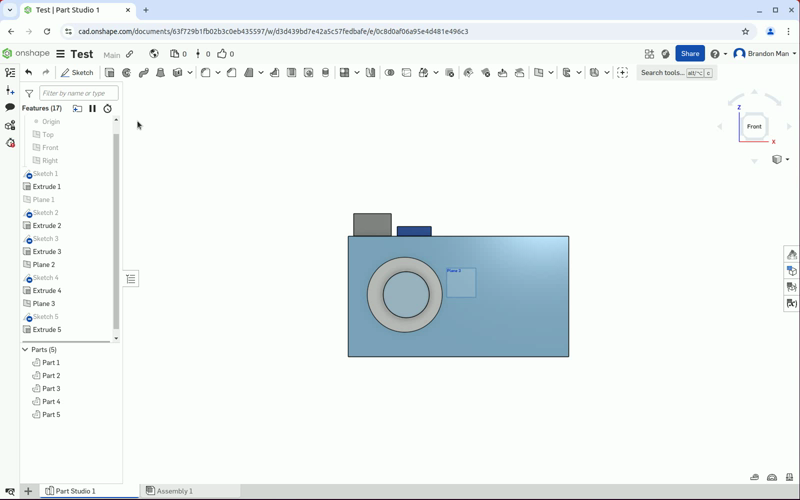
key(shift+h)
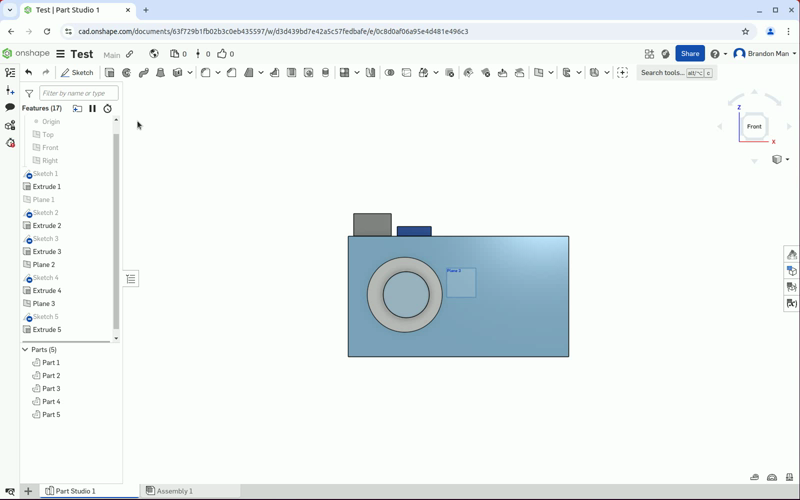
mouse_move(69, 176)
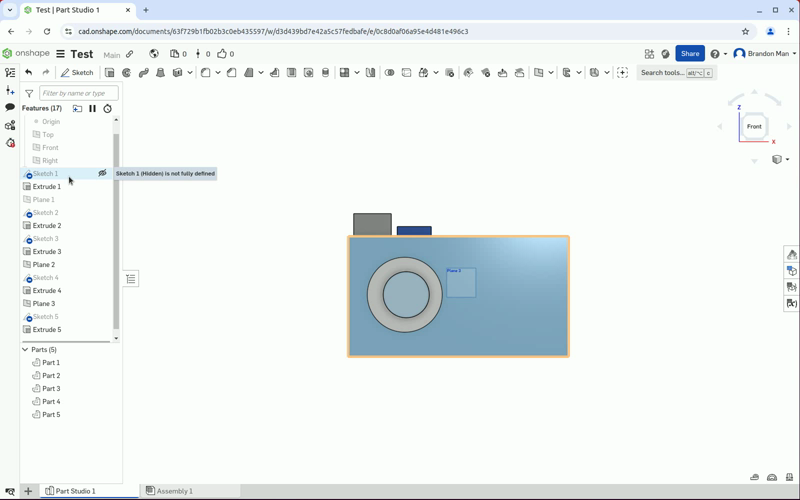
click(69, 176)
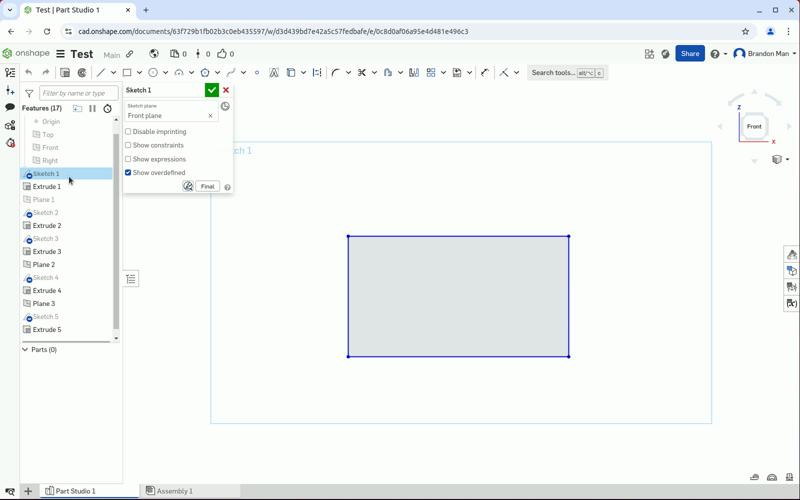
mouse_move(229, 92)
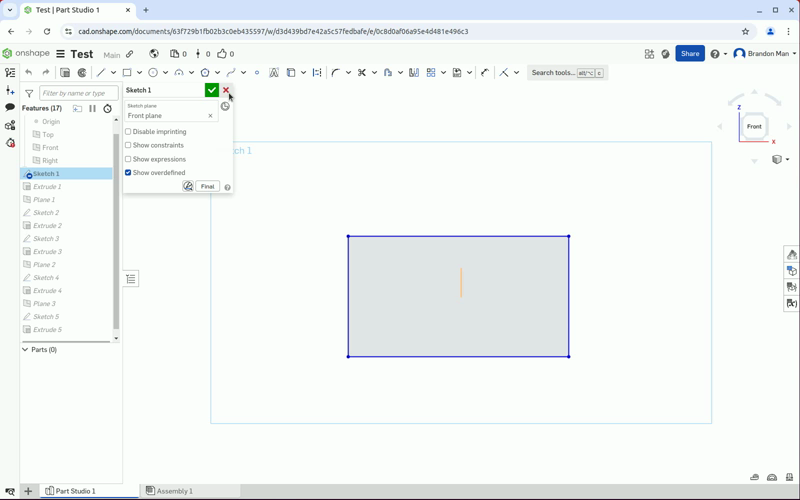
click(229, 92)
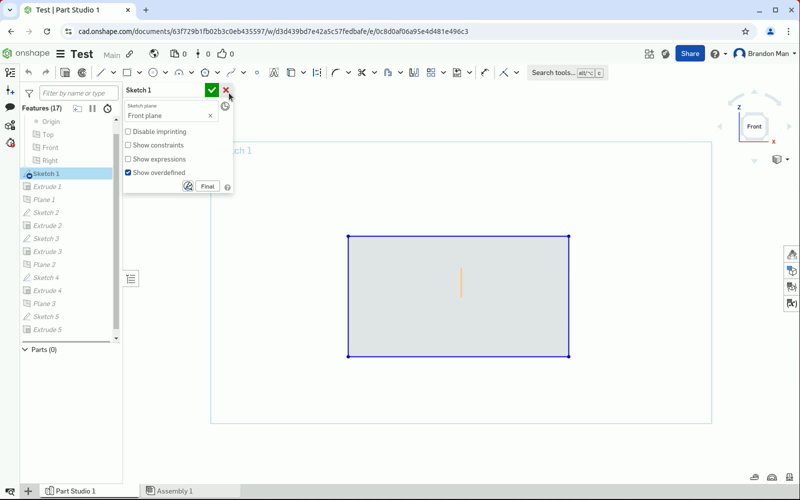
key(shift+s)
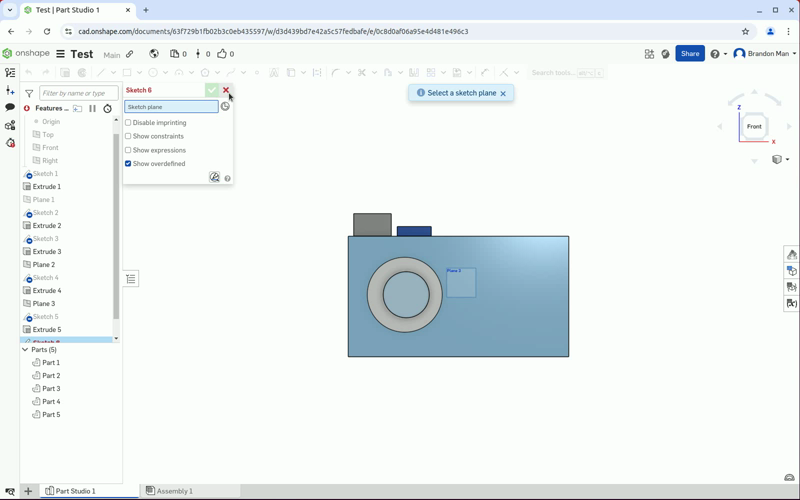
mouse_move(69, 254)
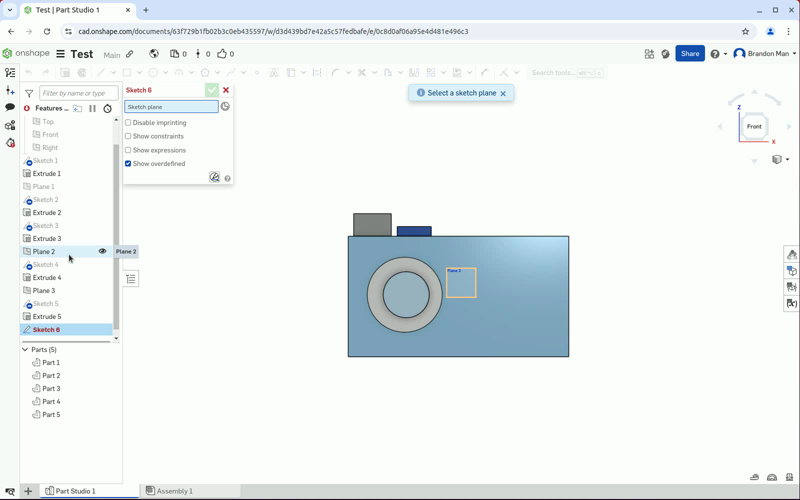
click(69, 254)
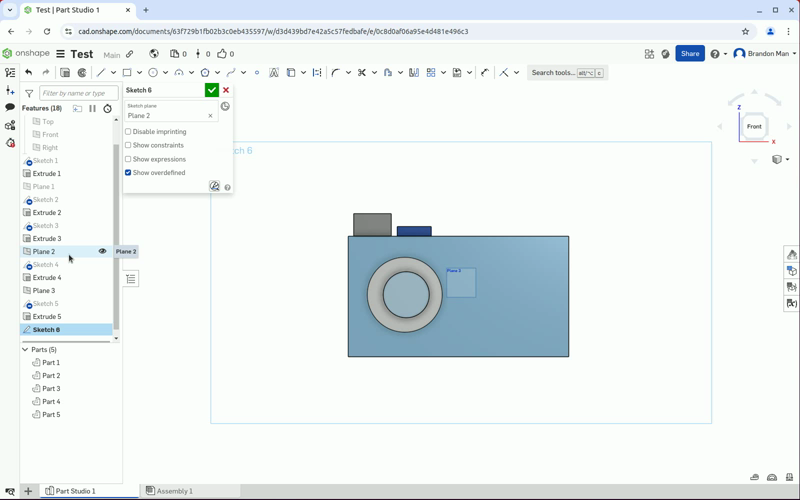
mouse_move(73, 352)
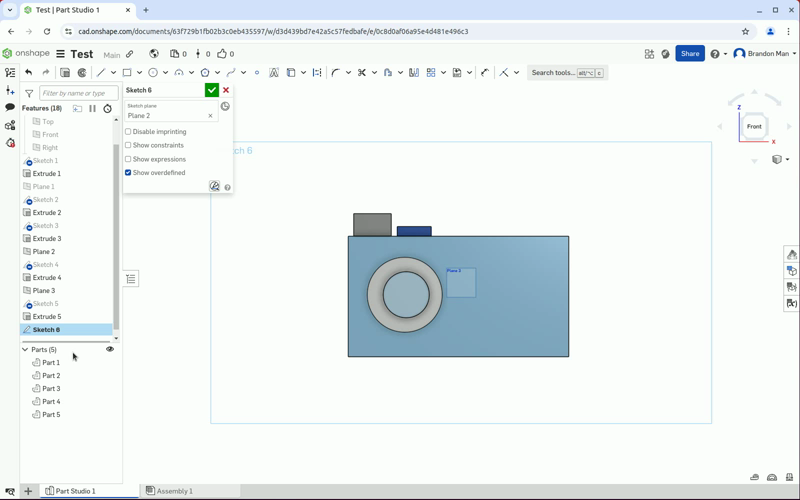
key(y)
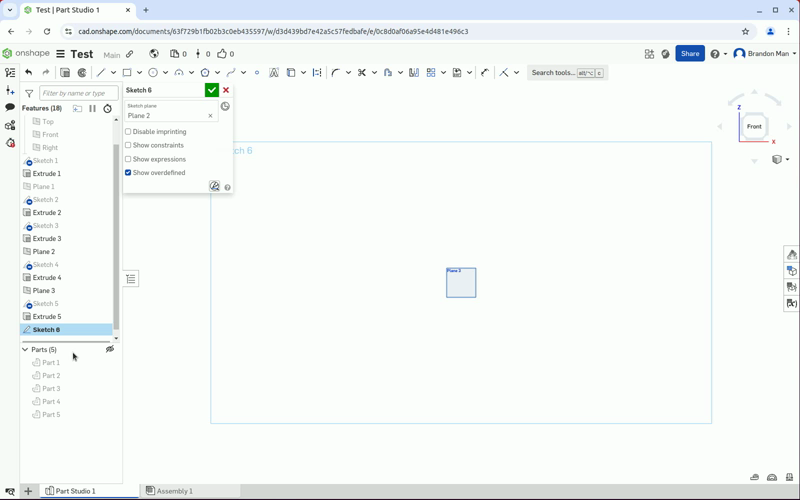
key(c)
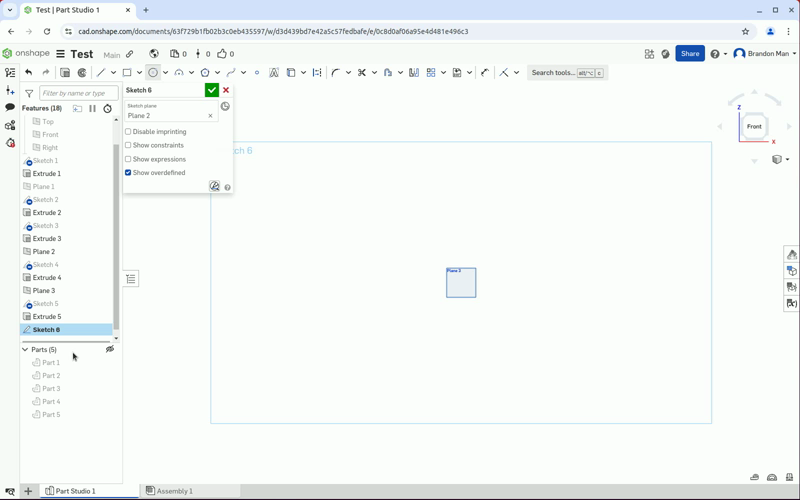
key_down(shift)
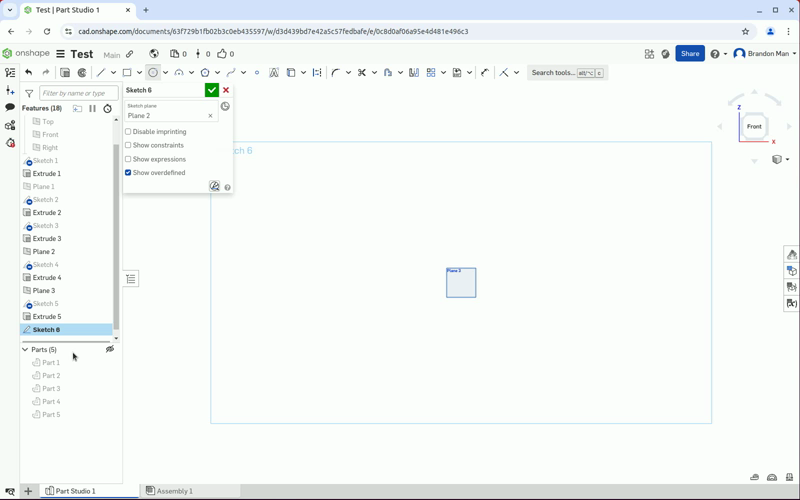
mouse_move(436, 251)
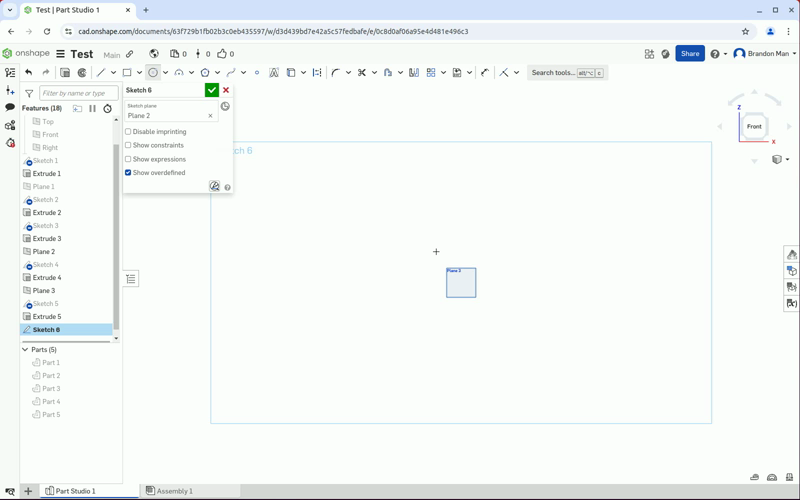
click(436, 251)
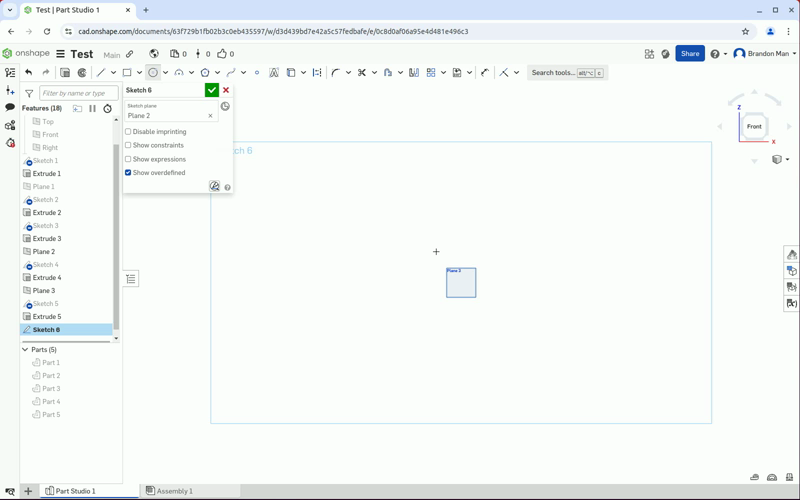
key_up(shift)
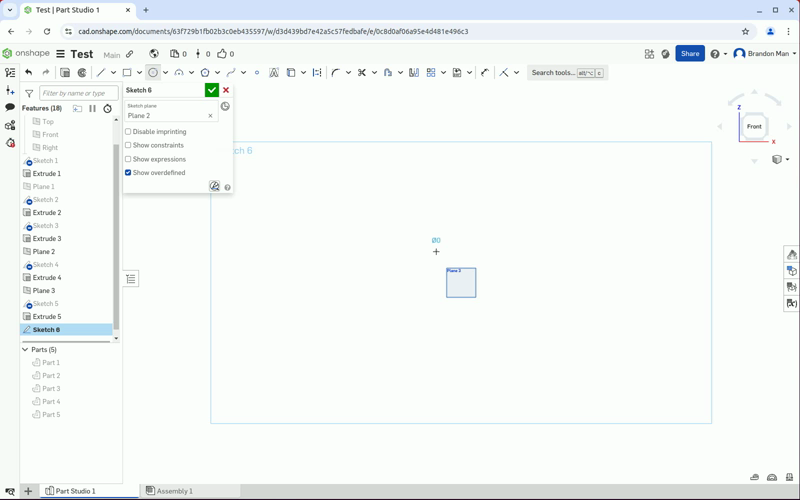
mouse_move(445, 251)
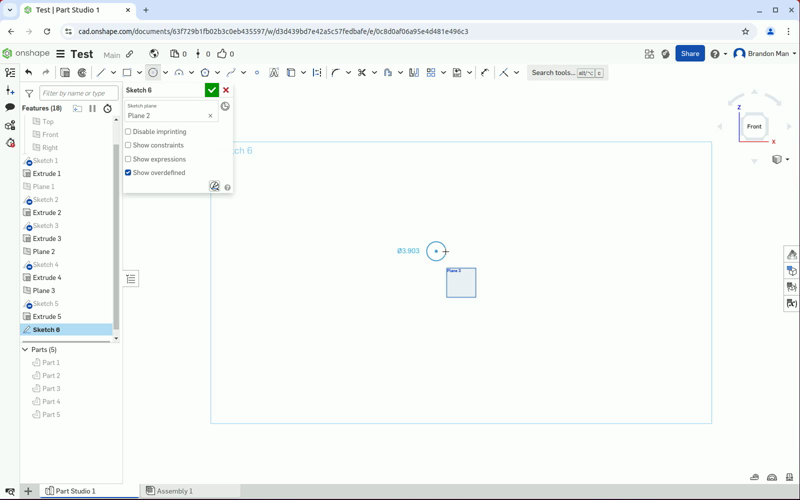
click(445, 251)
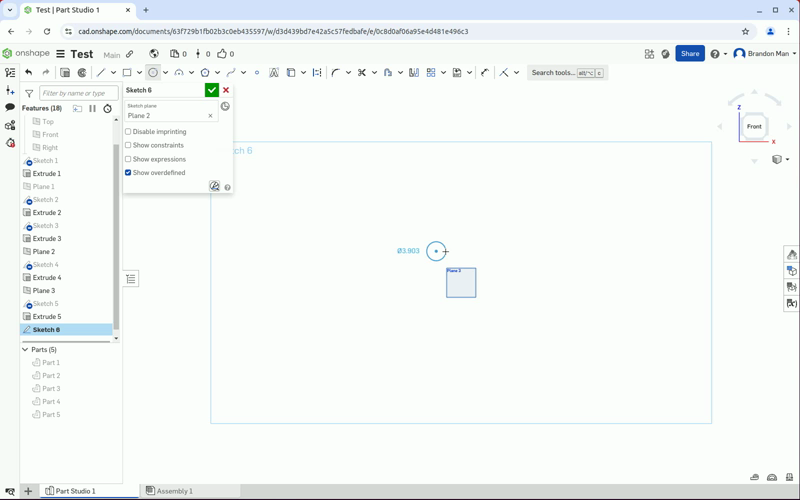
key(esc)
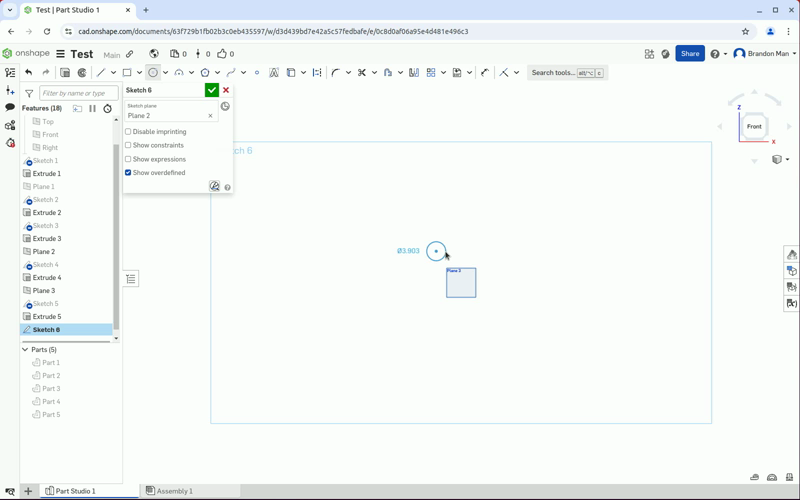
mouse_move(439, 255)
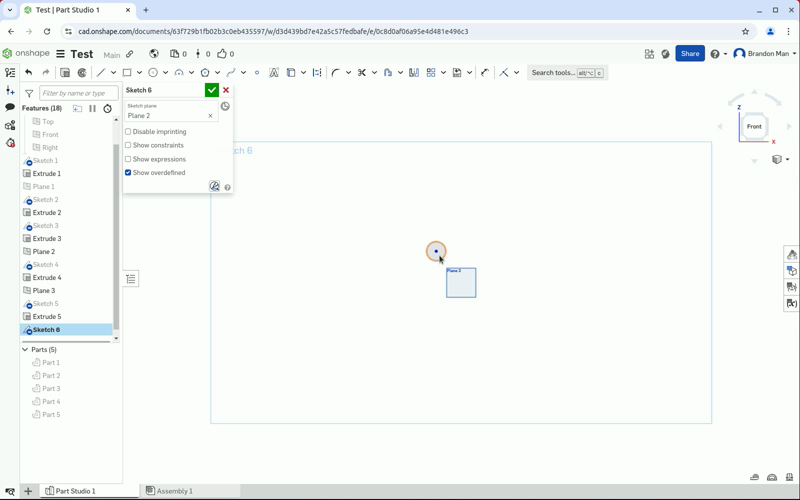
scroll(6)
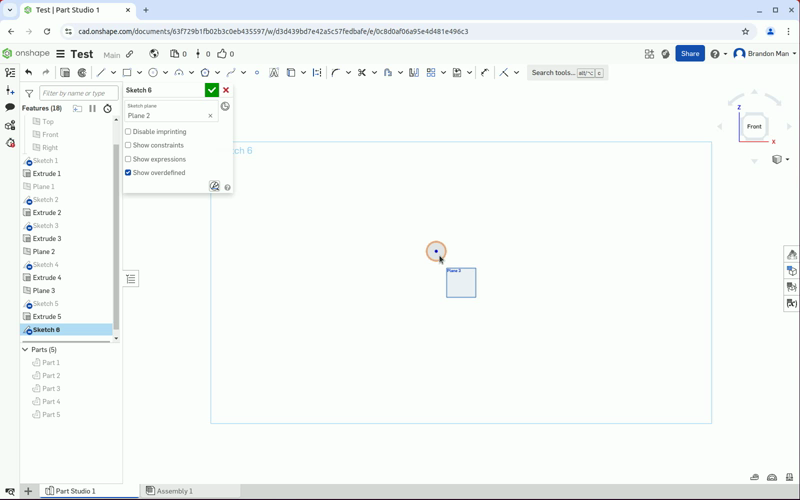
scroll(6)
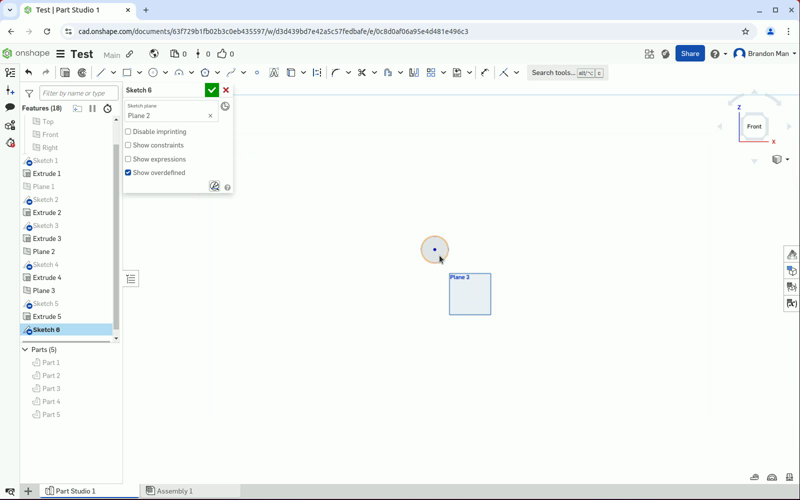
scroll(6)
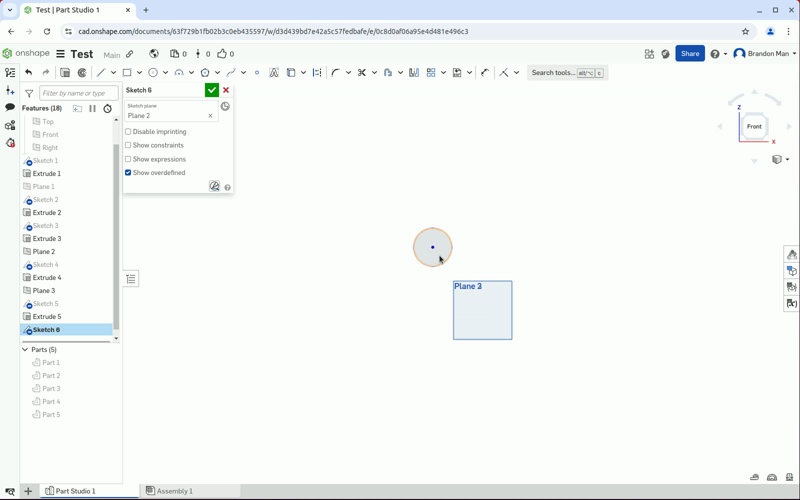
scroll(6)
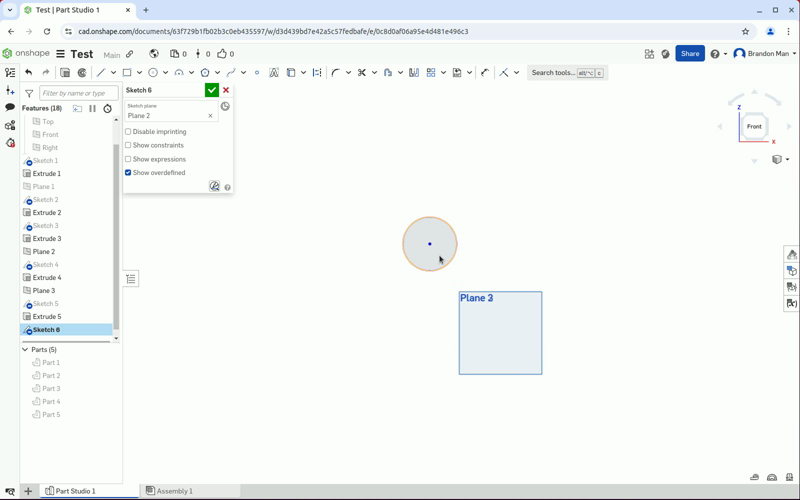
scroll(6)
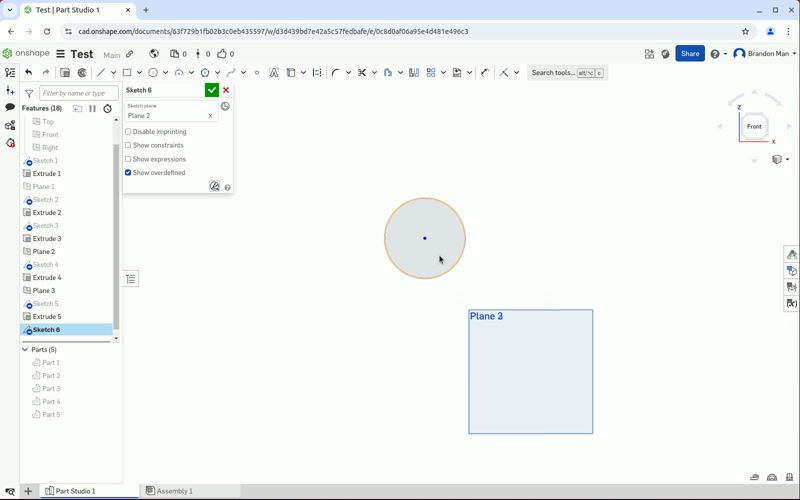
scroll(6)
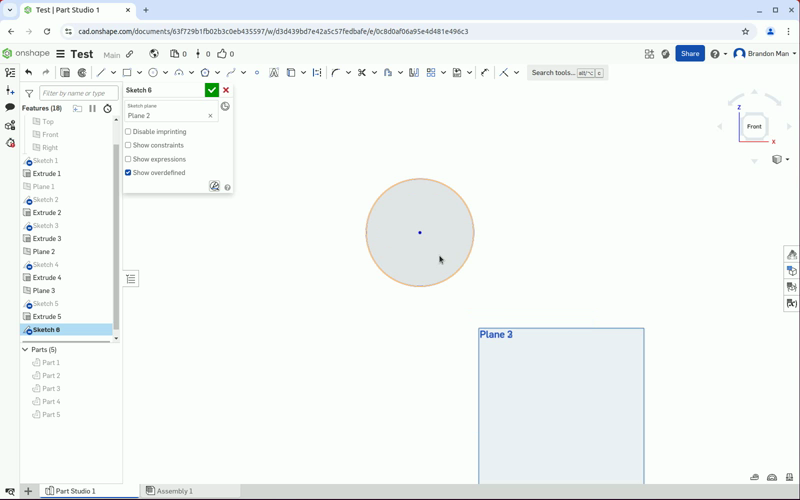
scroll(6)
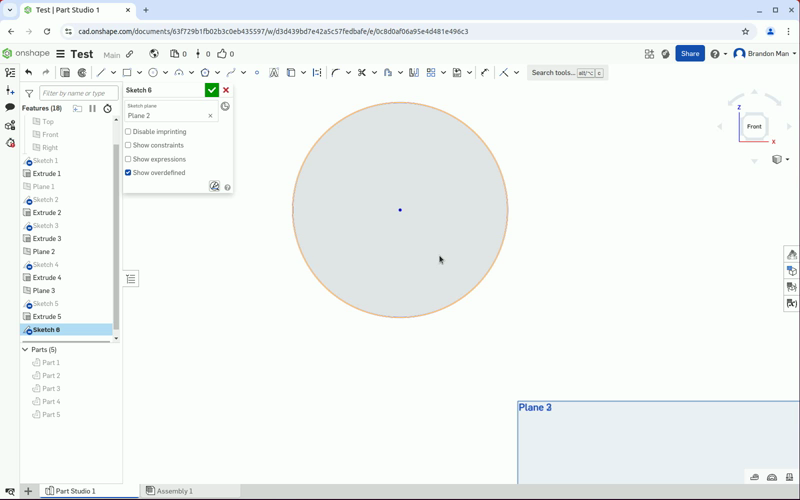
click(439, 255)
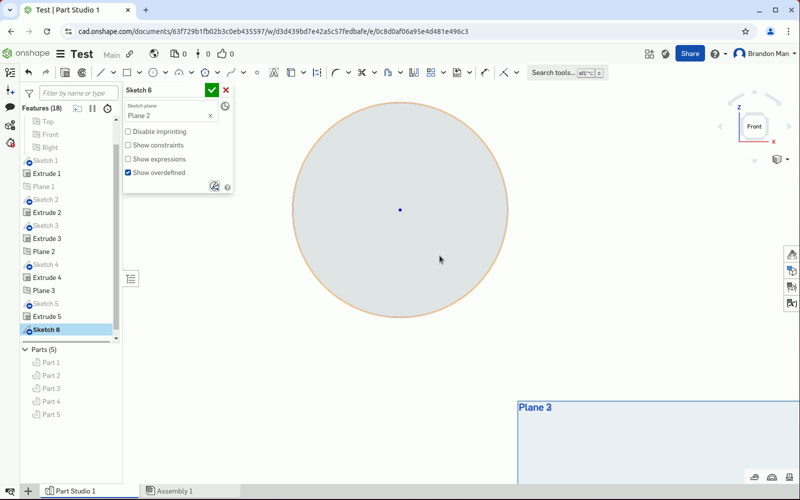
scroll(-6)
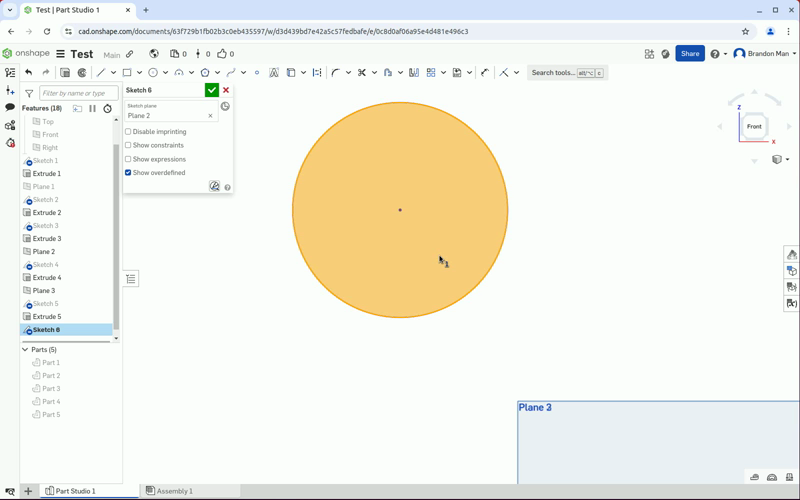
scroll(-6)
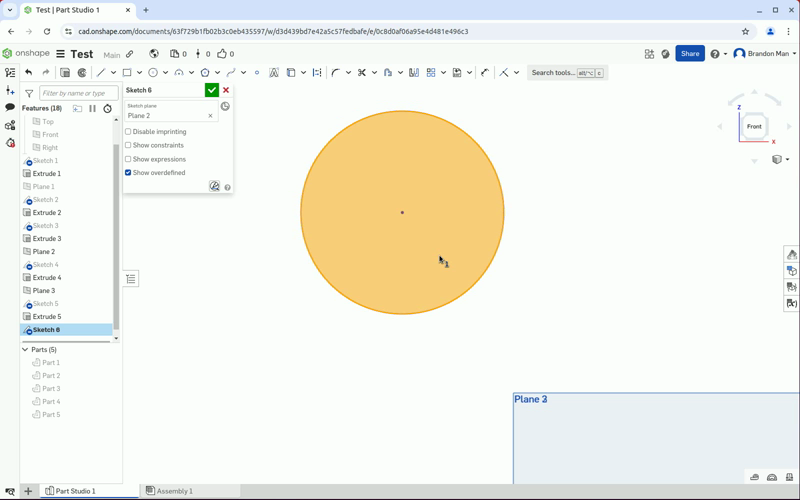
scroll(-6)
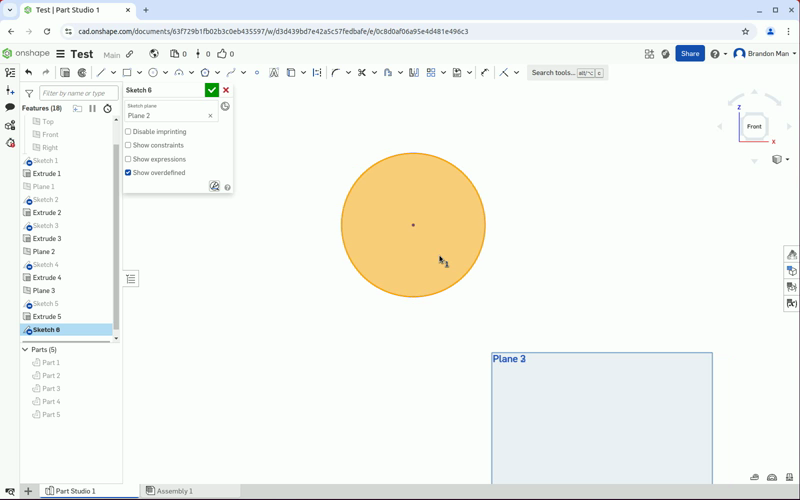
scroll(-6)
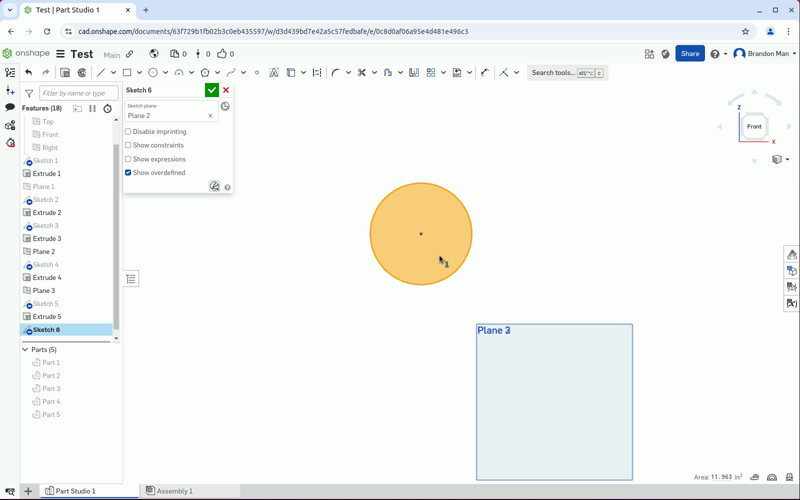
scroll(-6)
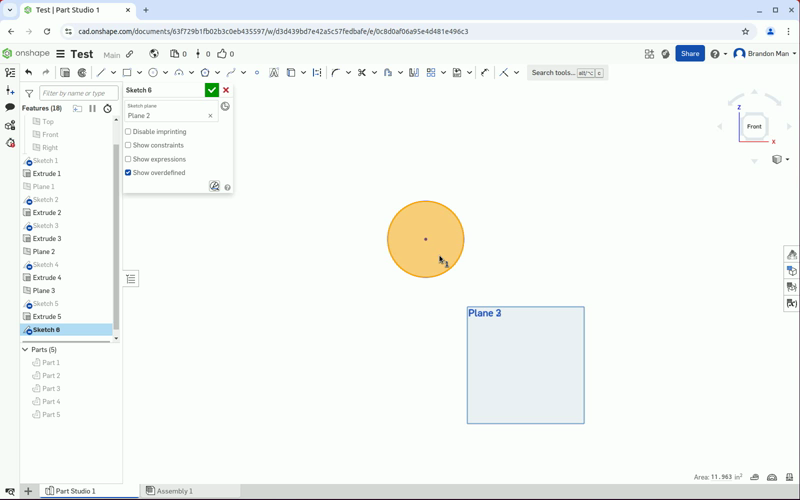
scroll(-6)
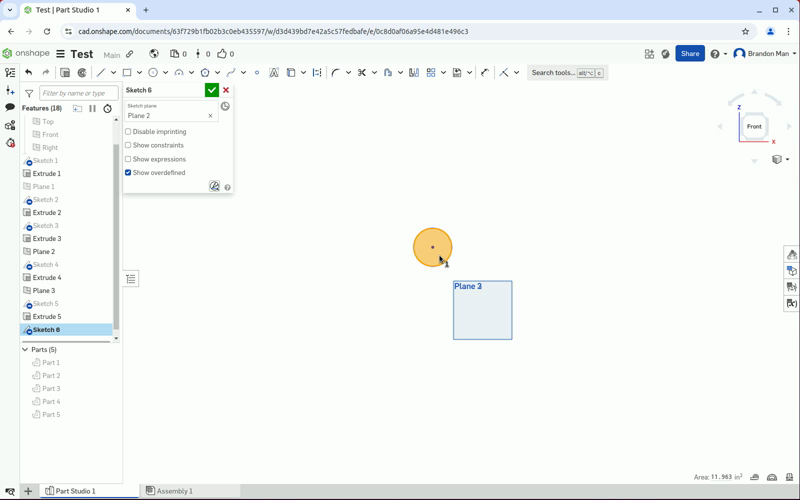
scroll(-6)
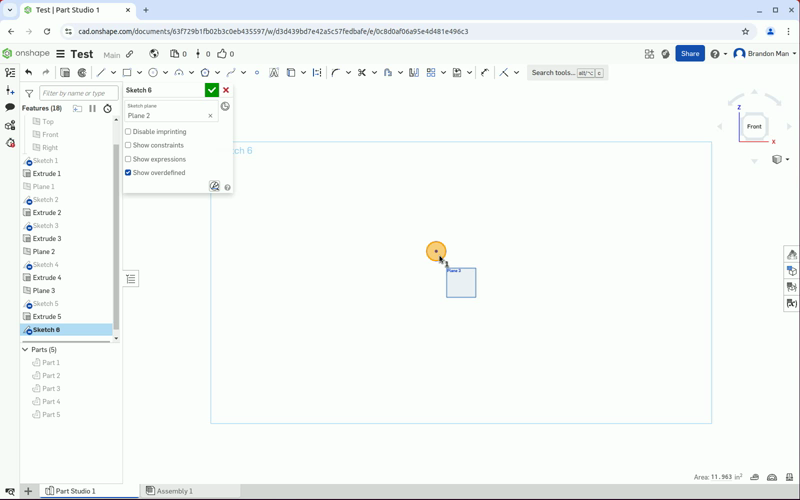
mouse_move(73, 352)
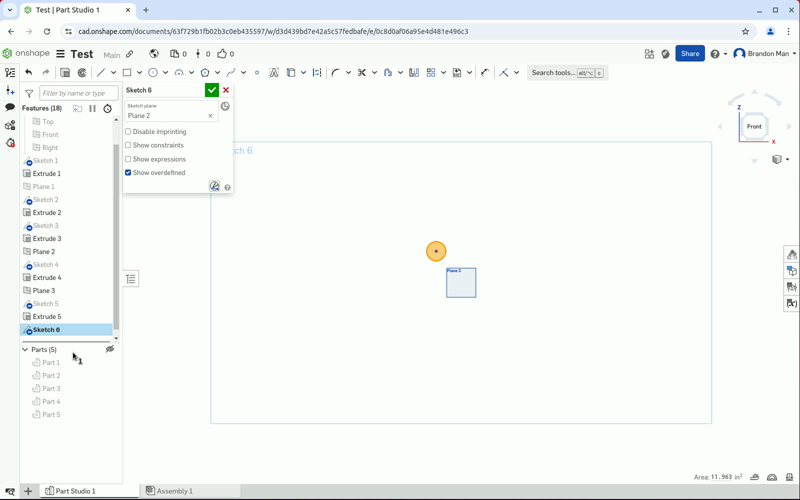
key(shift+y)
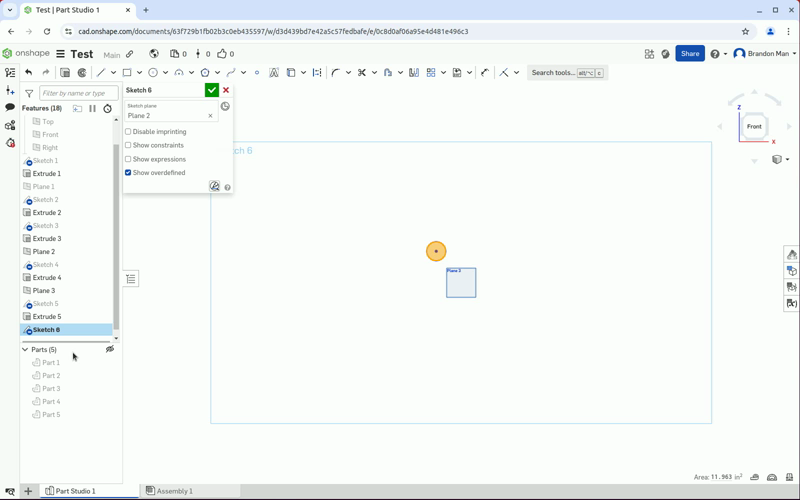
key(shift+e)
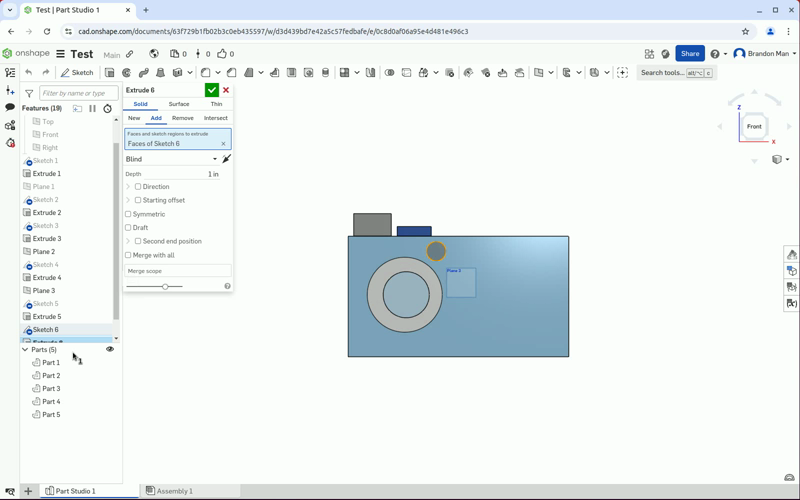
mouse_move(143, 106)
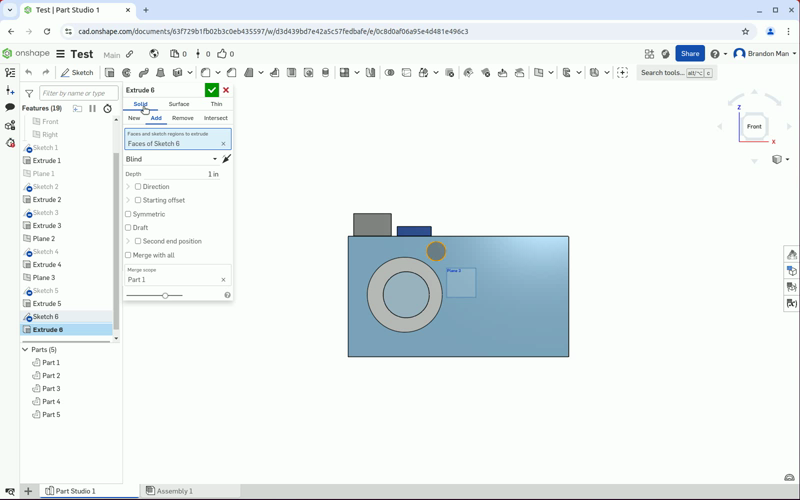
click(143, 106)
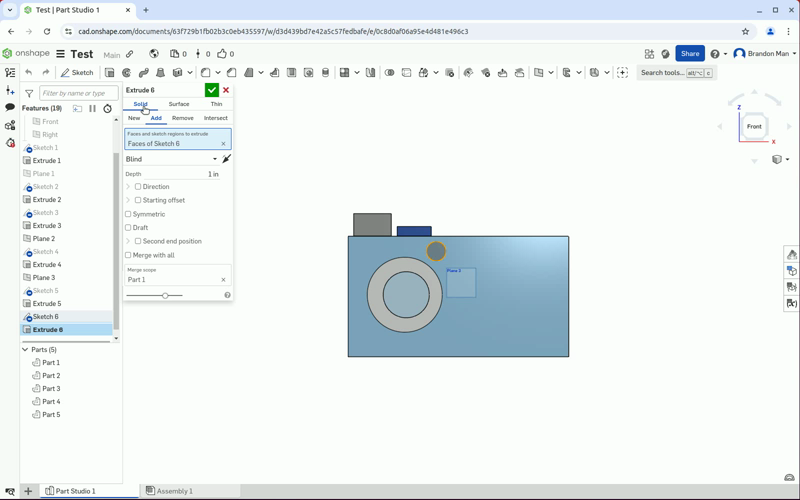
mouse_move(137, 120)
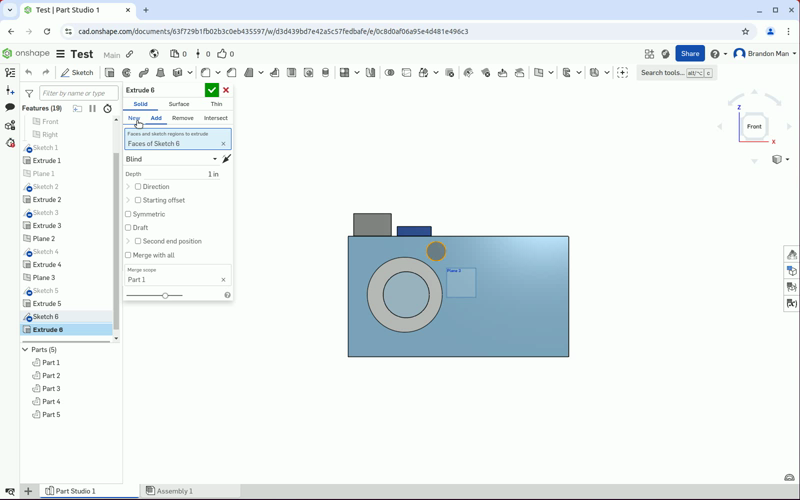
click(137, 120)
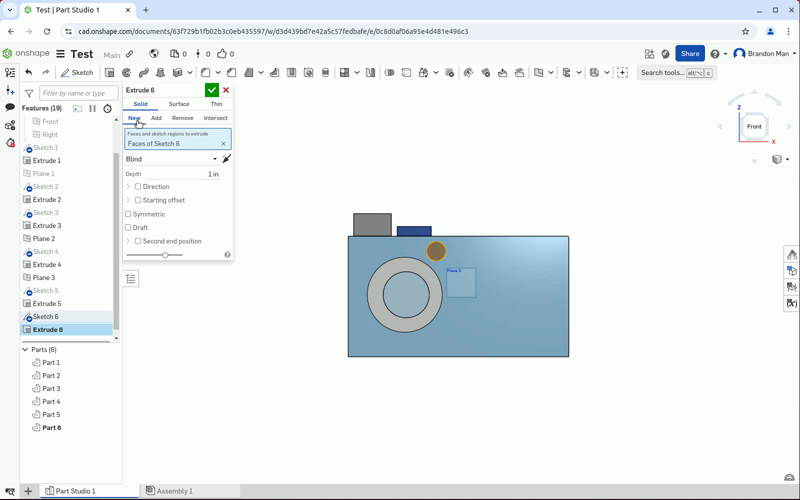
key(tab, 4)
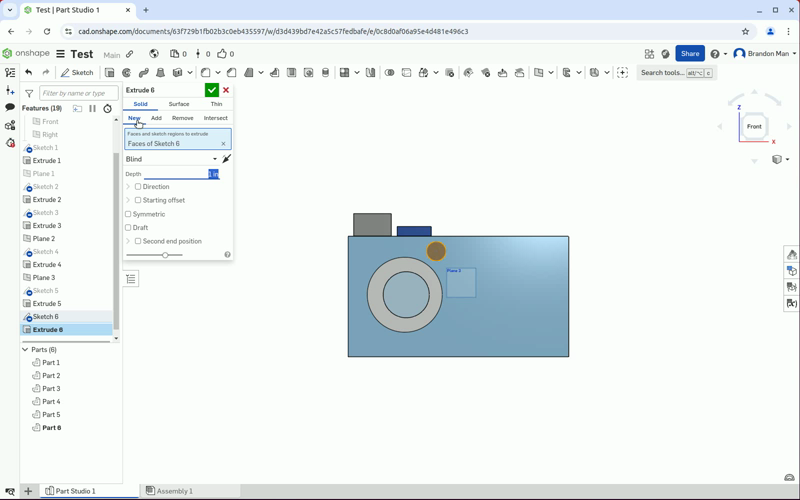
text(0.963)
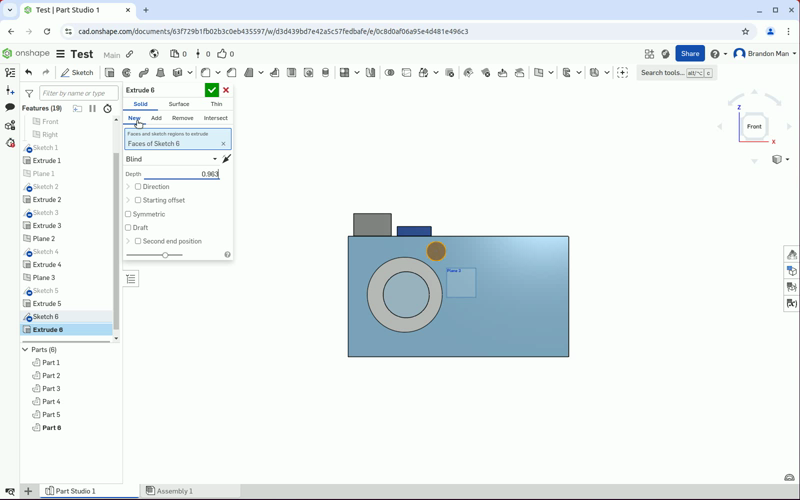
key(enter)
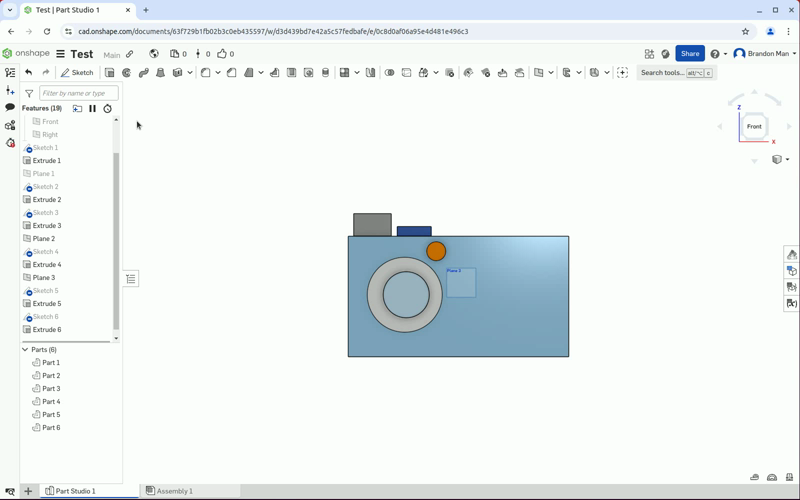
key(shift+h)
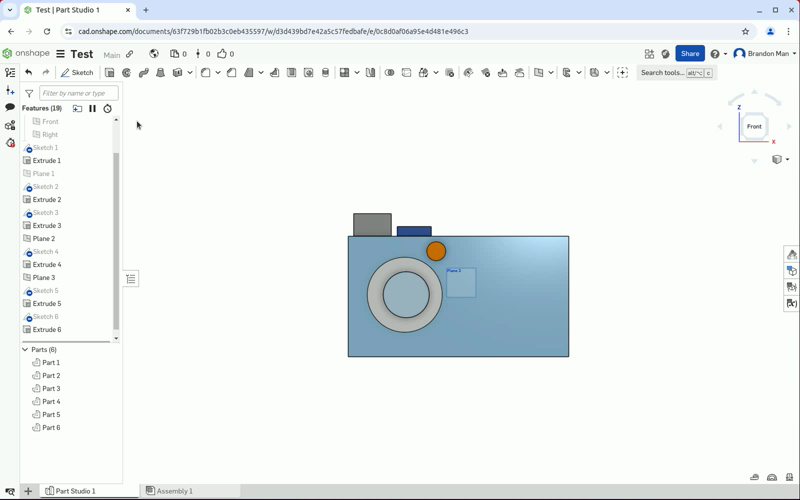
key(shift+h)
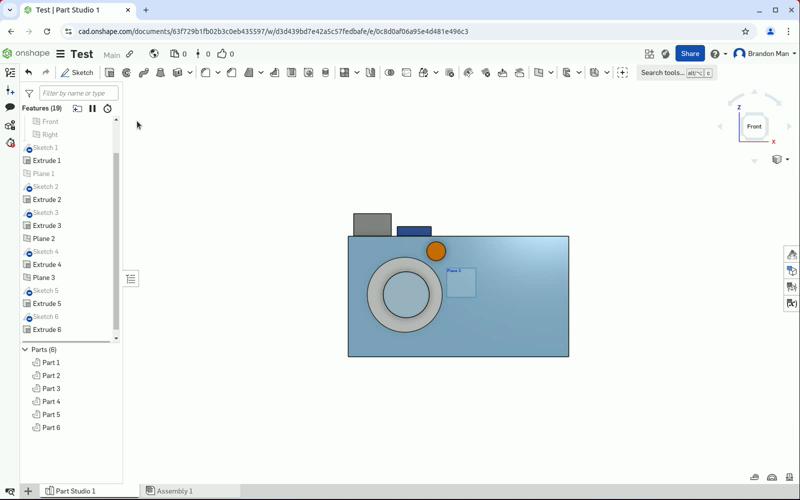
key(shift+7)
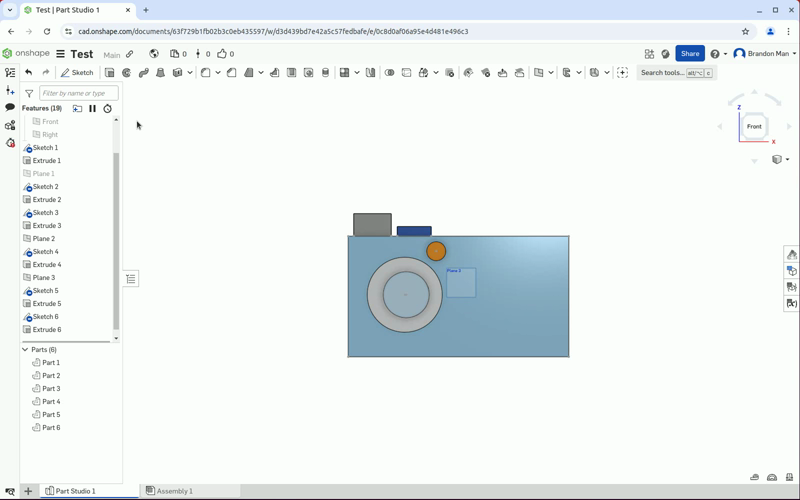
key(left, 2)
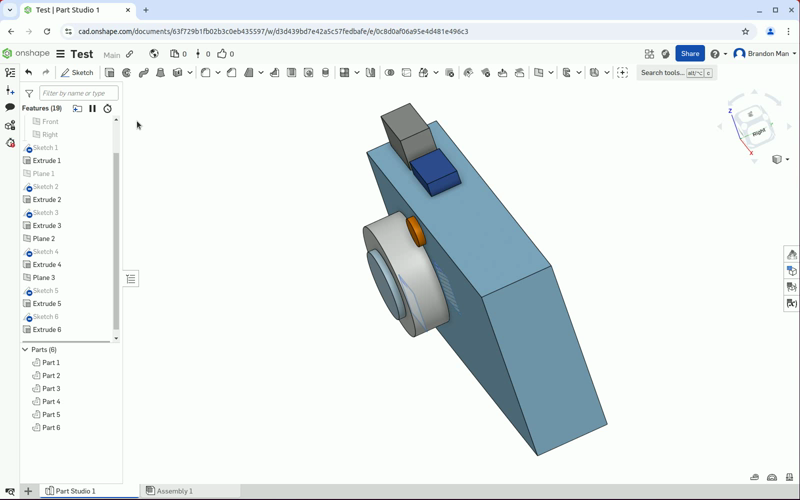
key(down, 2)
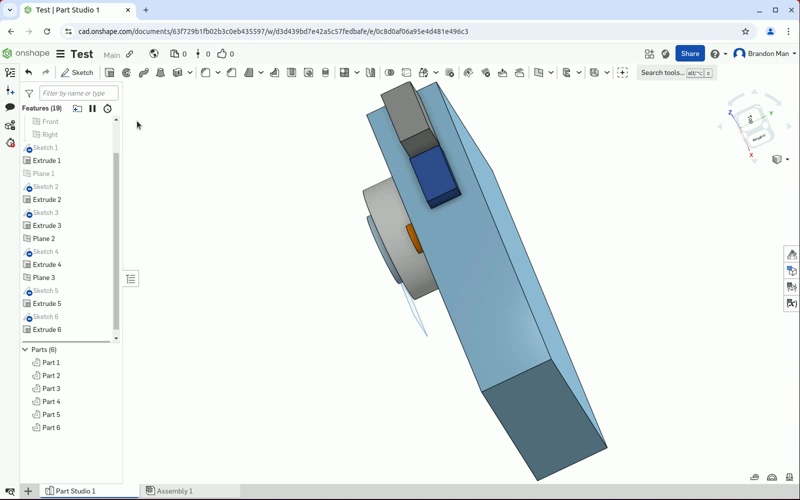
key(up, 2)
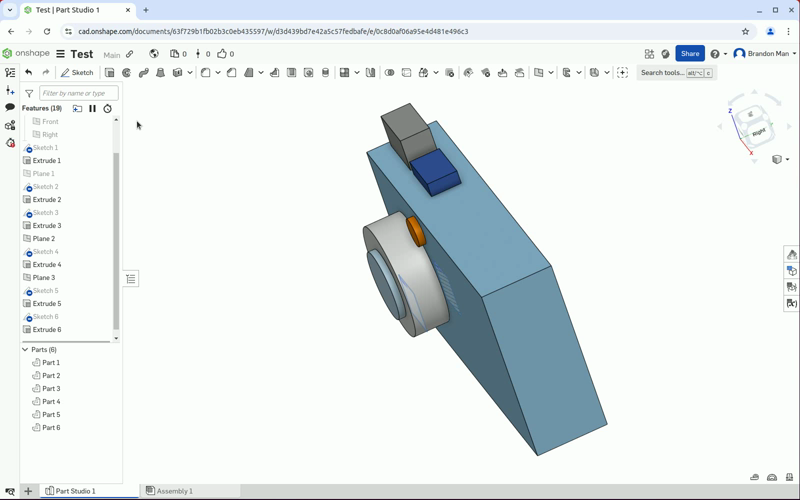
key(right, 2)
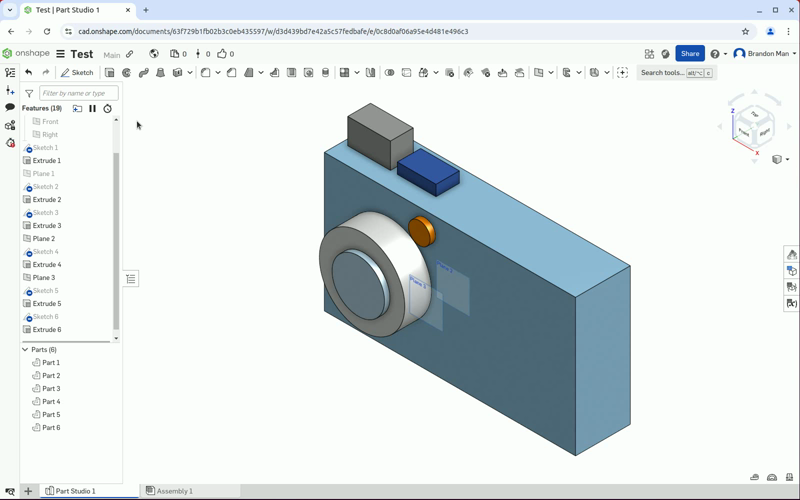
mouse_move(69, 150)
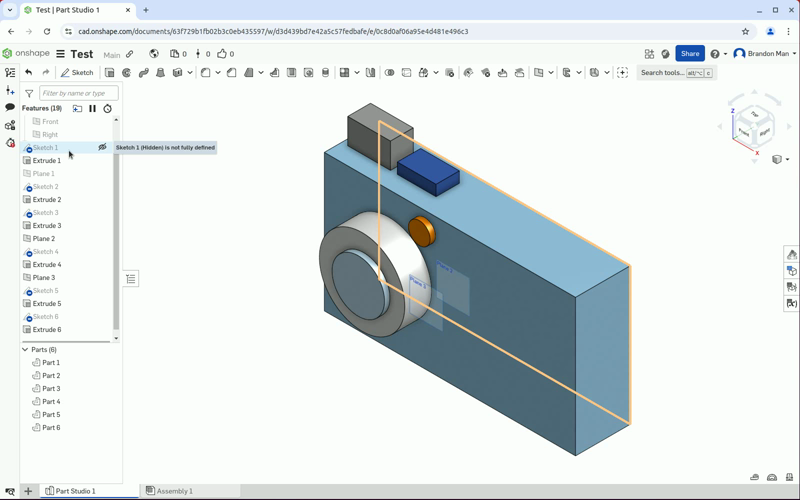
click(69, 150)